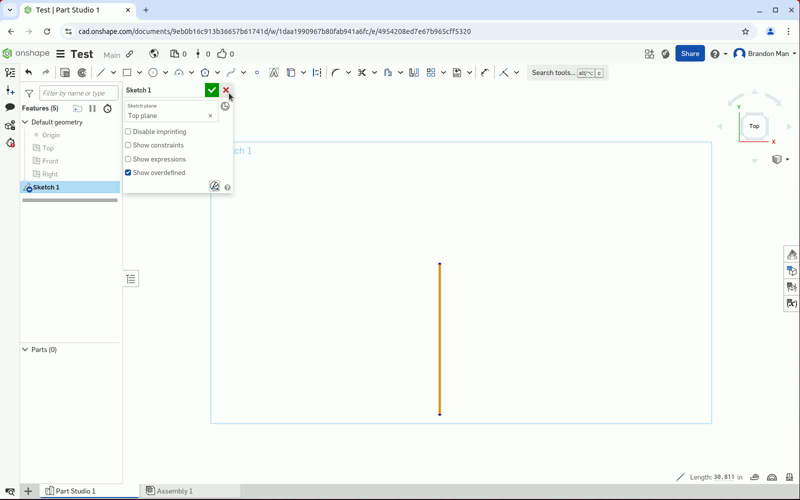
key(shift+h)
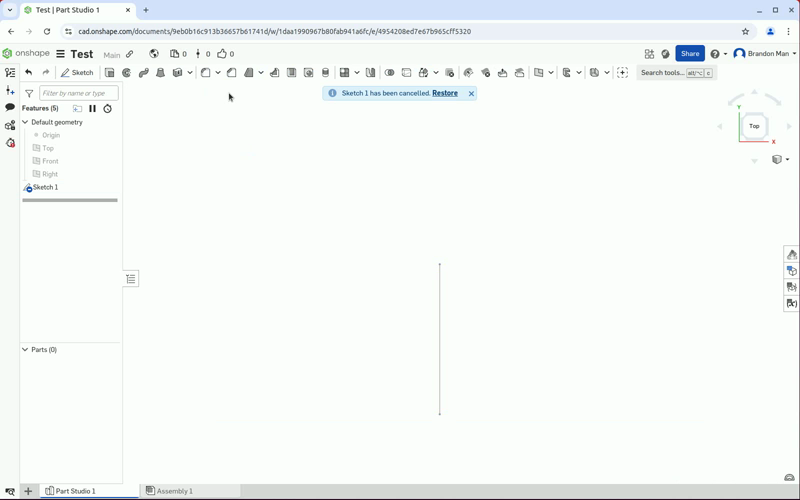
key(shift+s)
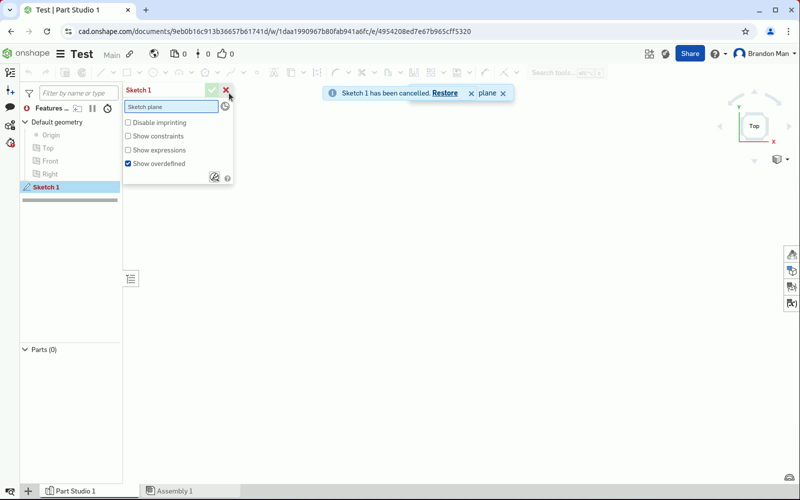
mouse_move(73, 150)
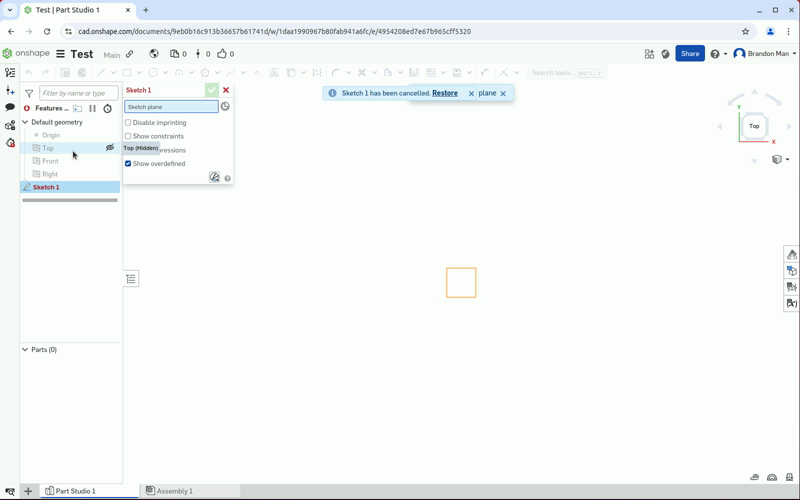
click(73, 150)
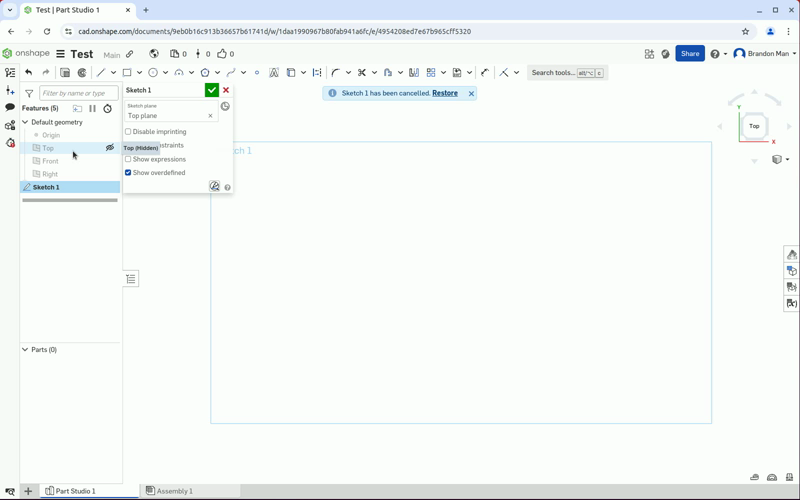
mouse_move(73, 352)
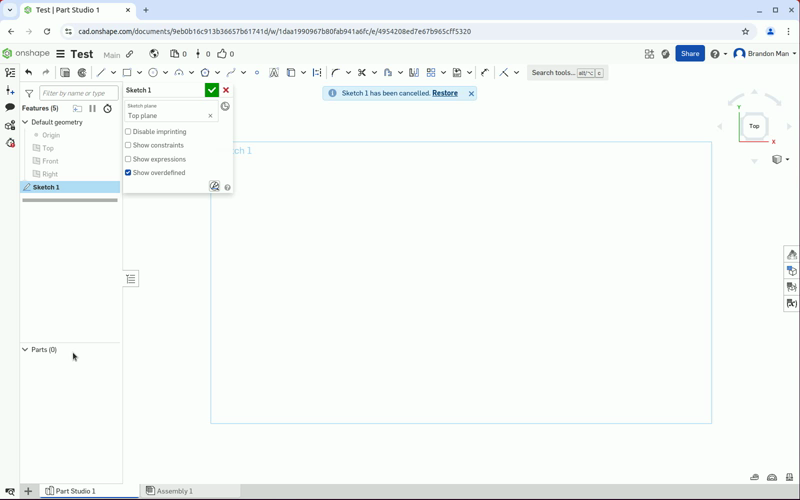
key(y)
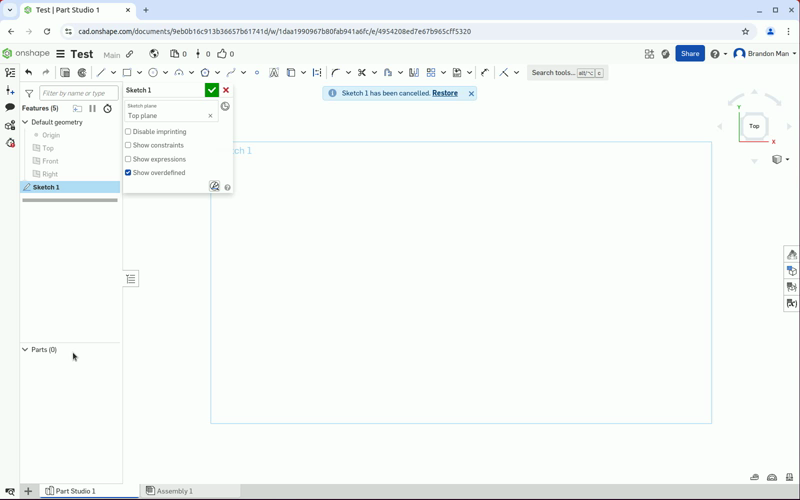
key(c)
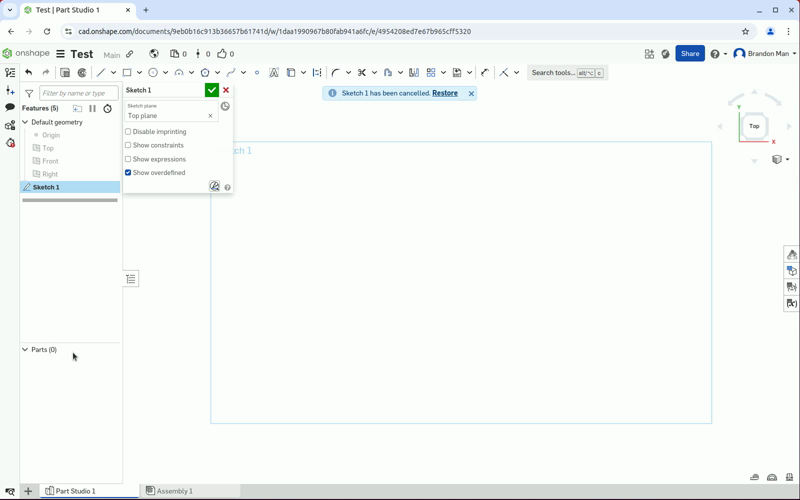
key_down(shift)
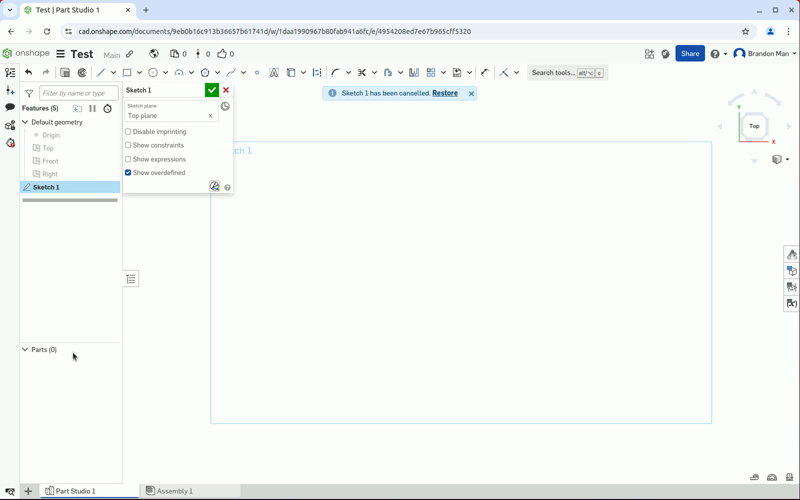
mouse_move(461, 282)
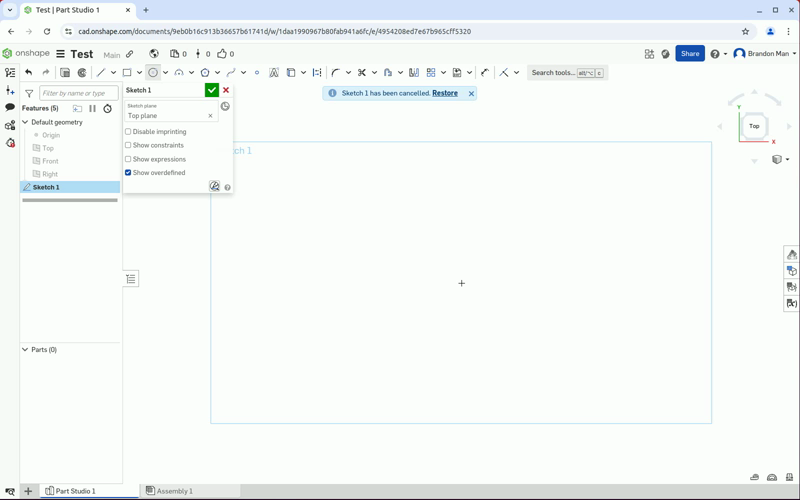
click(461, 282)
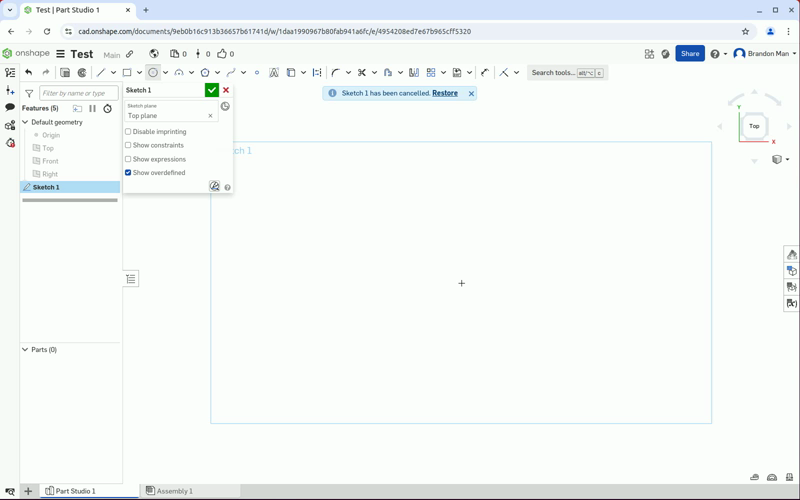
key_up(shift)
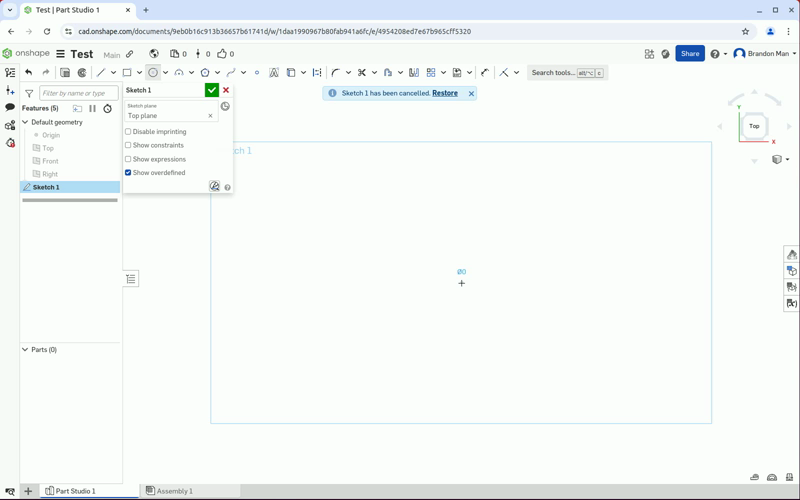
mouse_move(466, 282)
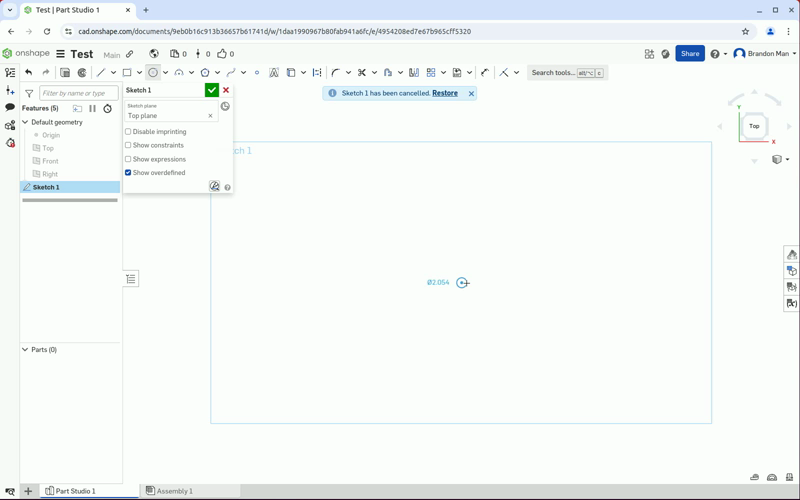
click(466, 282)
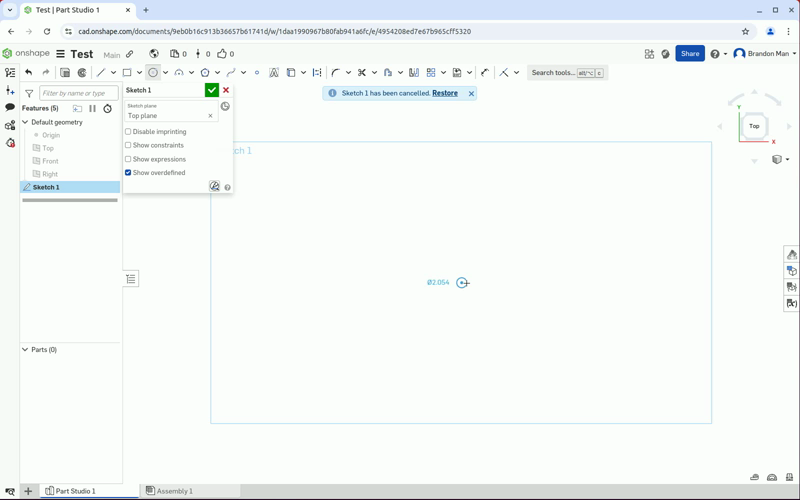
key(esc)
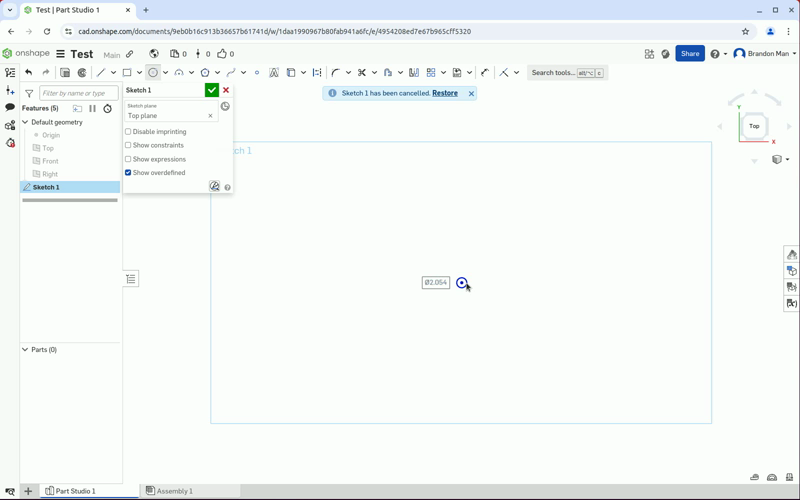
key(c)
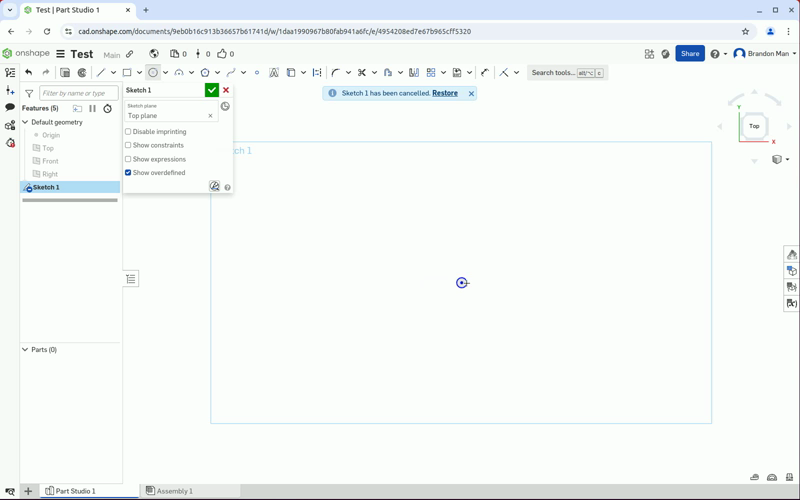
key_down(shift)
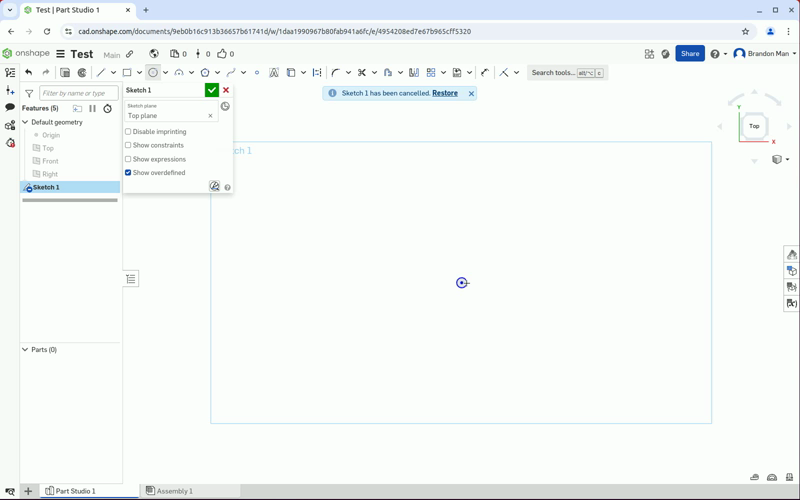
mouse_move(461, 282)
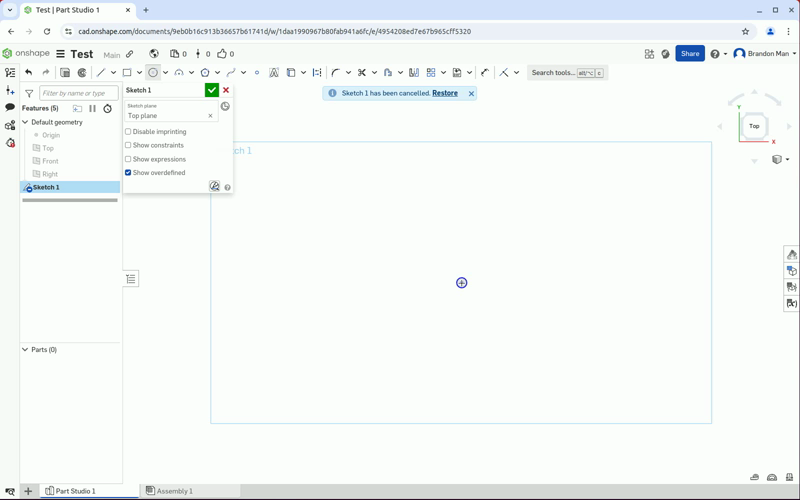
click(461, 282)
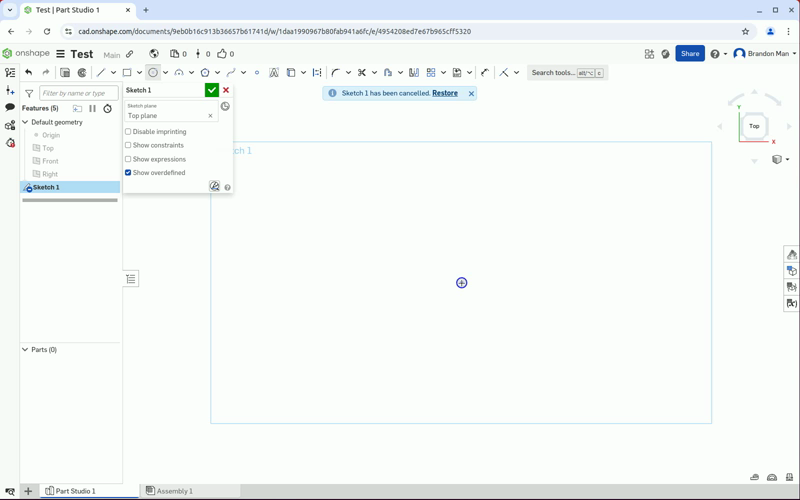
key_up(shift)
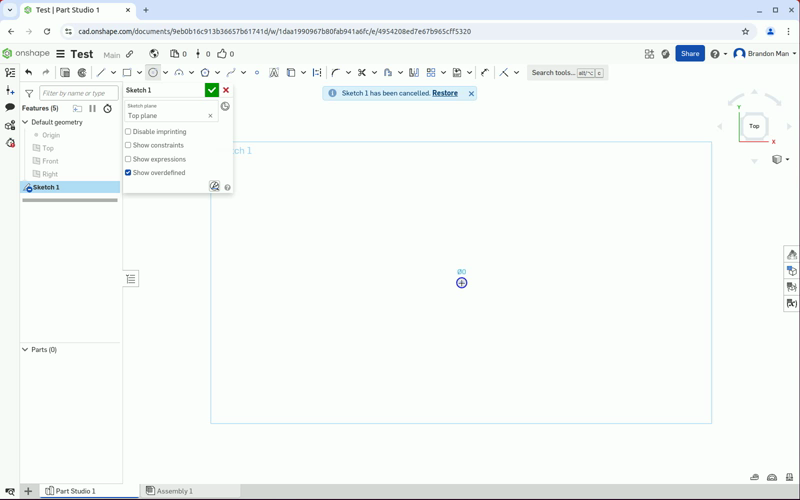
mouse_move(466, 282)
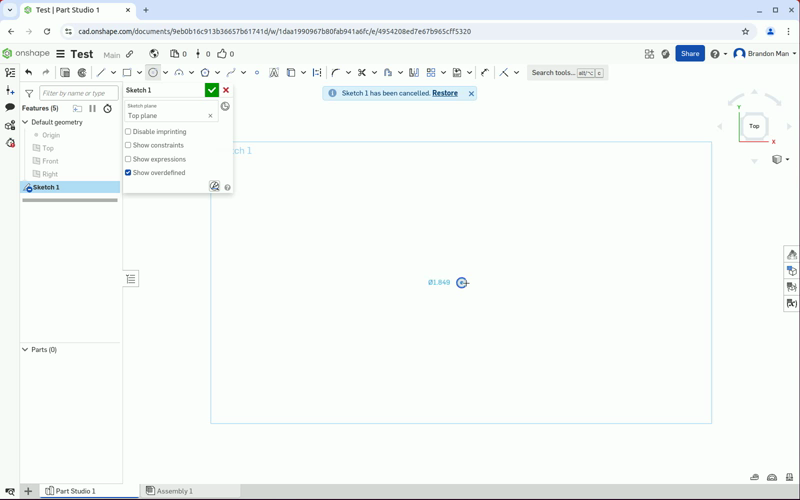
scroll(6)
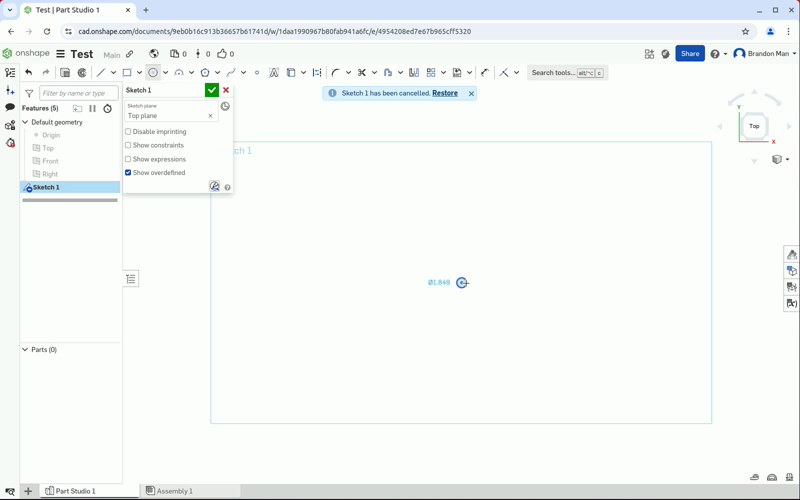
scroll(6)
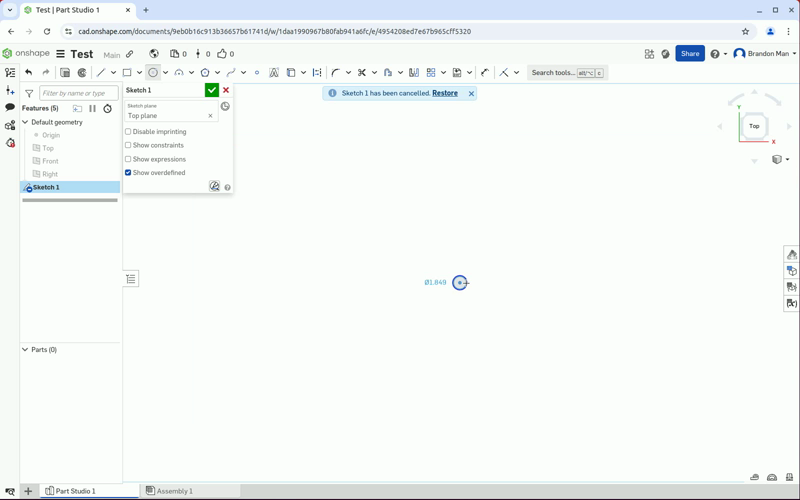
scroll(6)
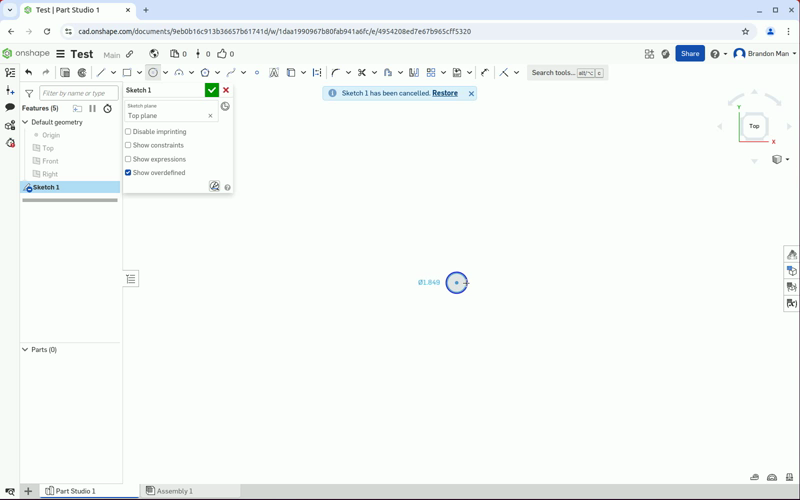
scroll(6)
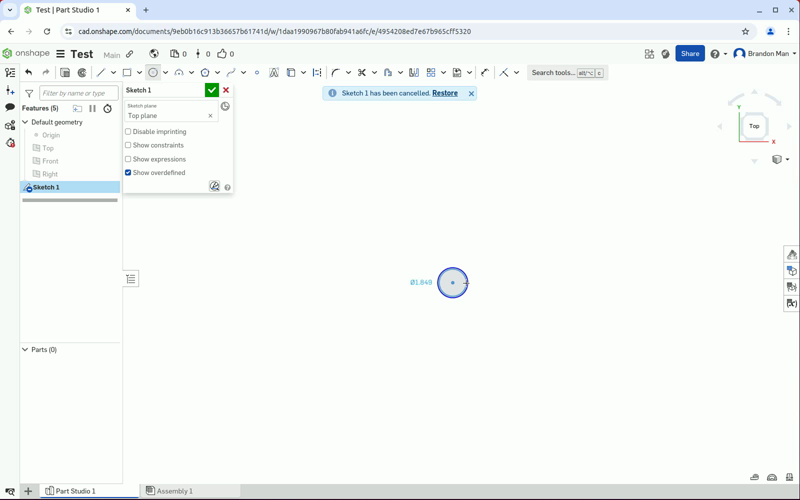
scroll(6)
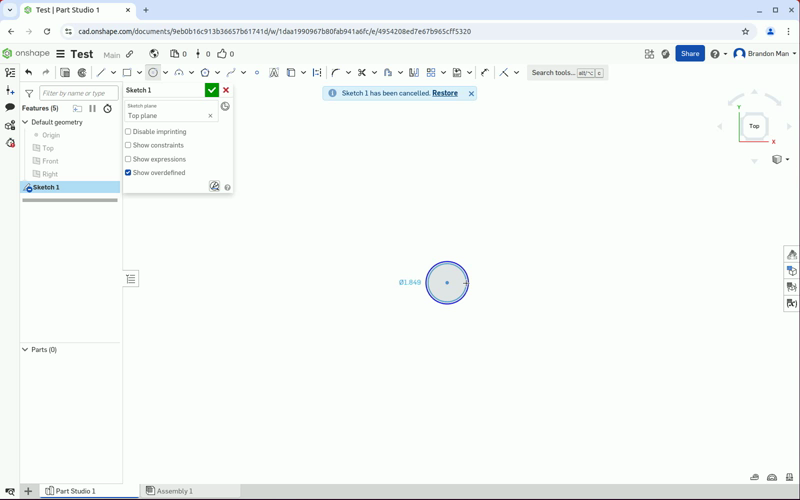
scroll(6)
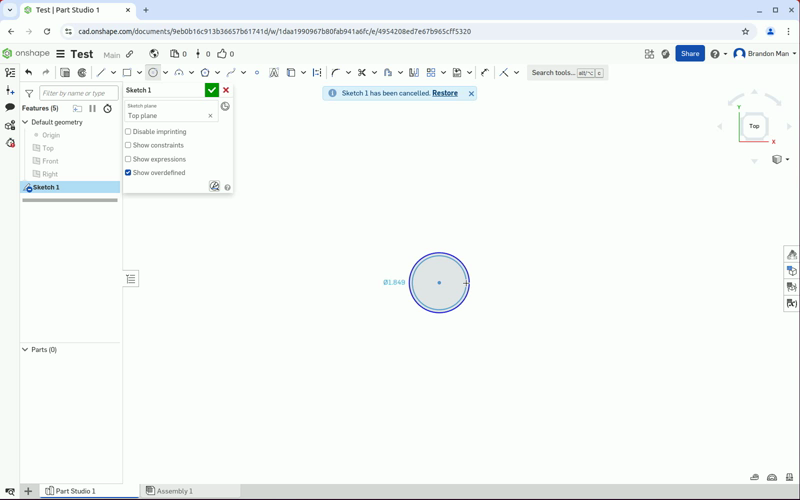
scroll(6)
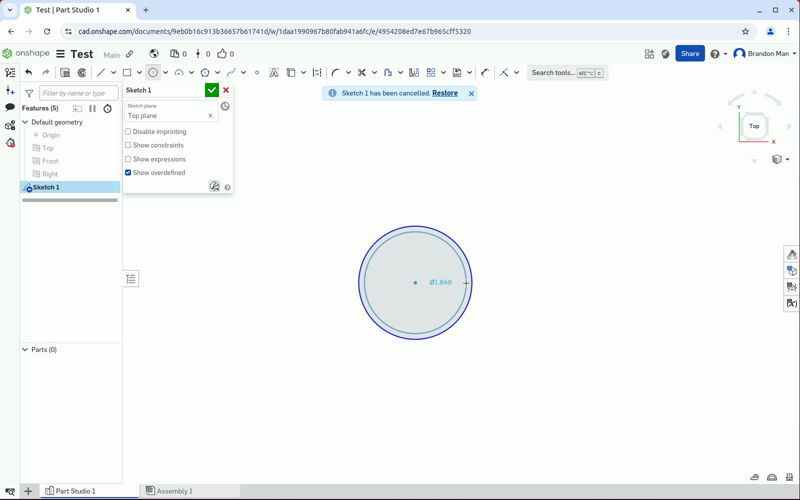
click(466, 282)
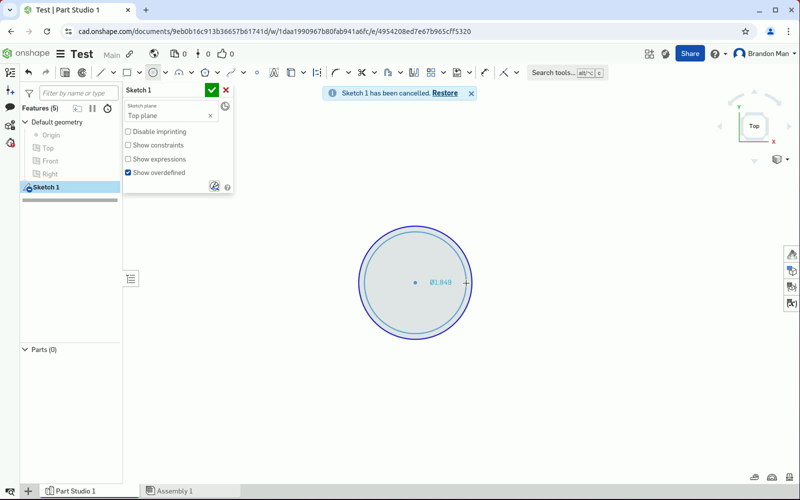
scroll(-6)
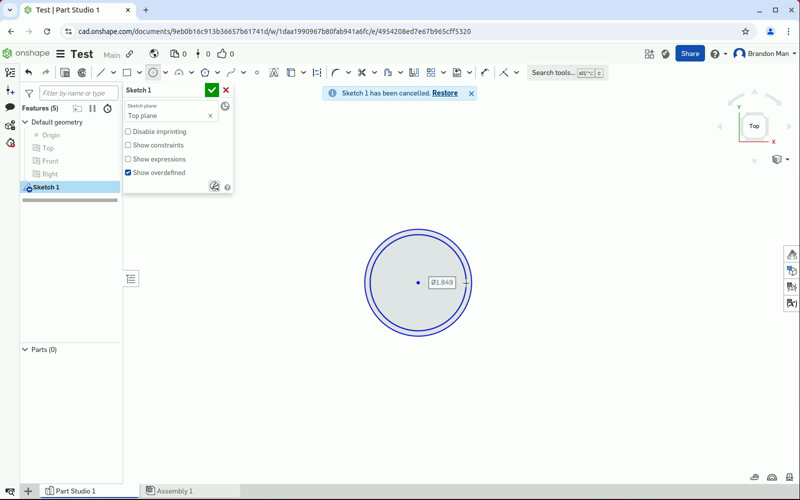
scroll(-6)
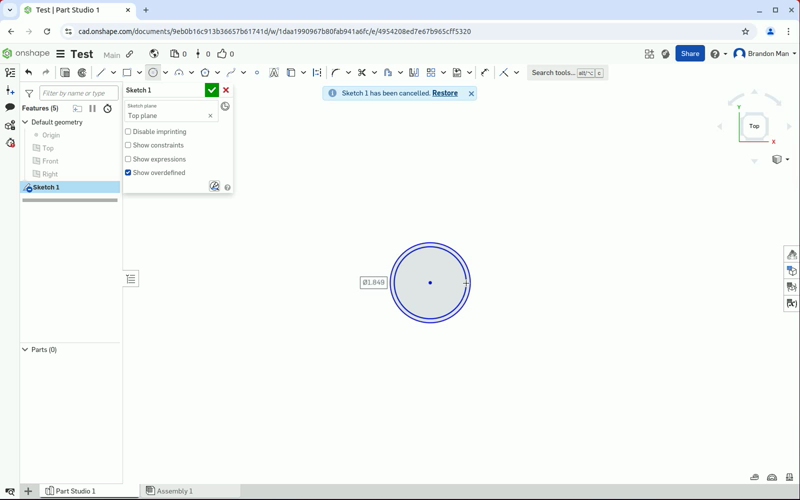
scroll(-6)
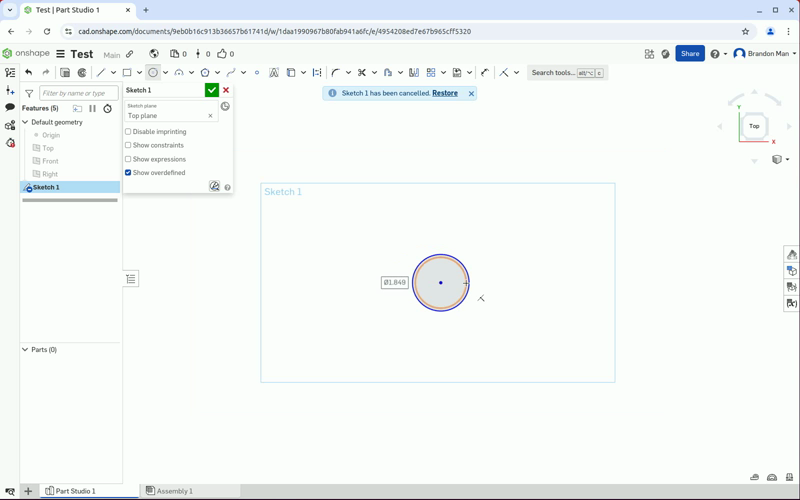
scroll(-6)
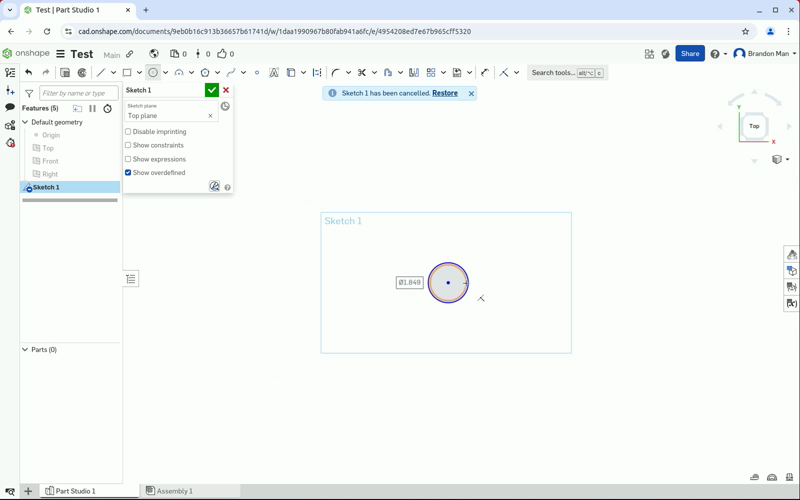
scroll(-6)
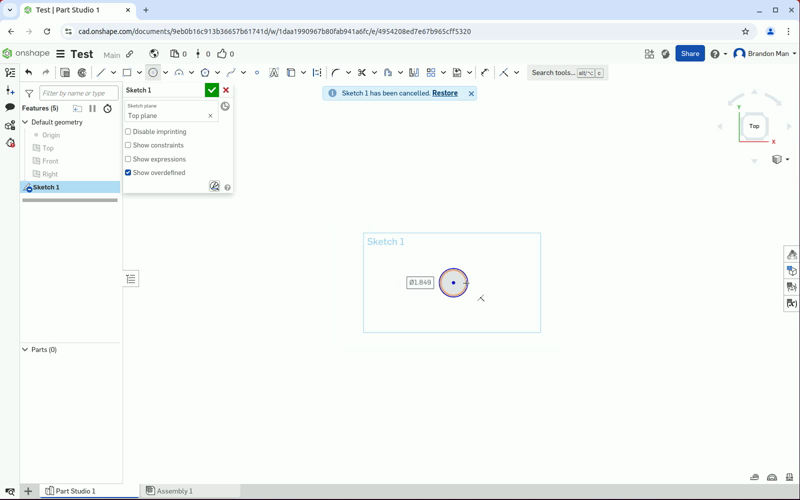
scroll(-6)
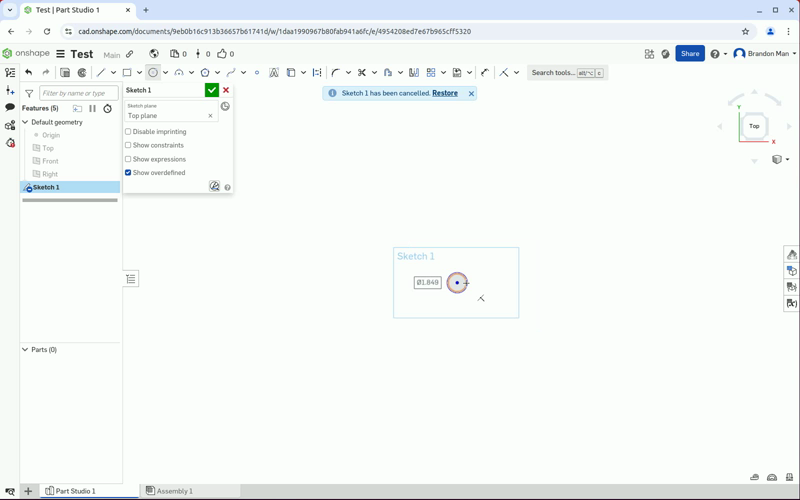
scroll(-6)
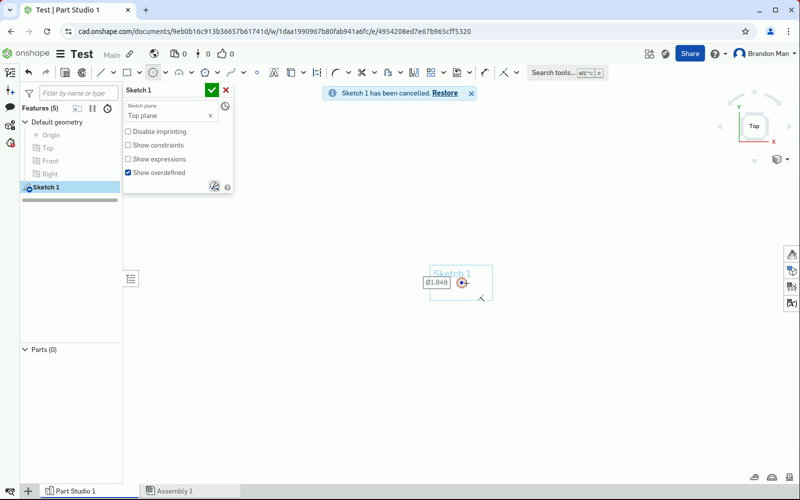
key(esc)
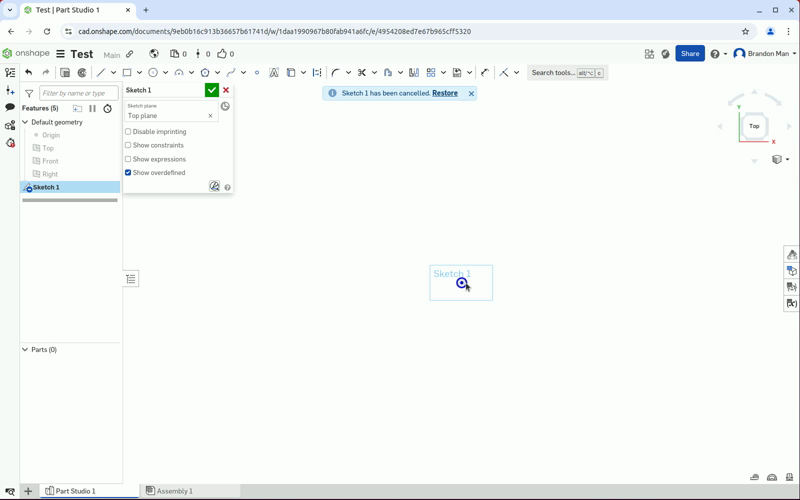
mouse_move(461, 287)
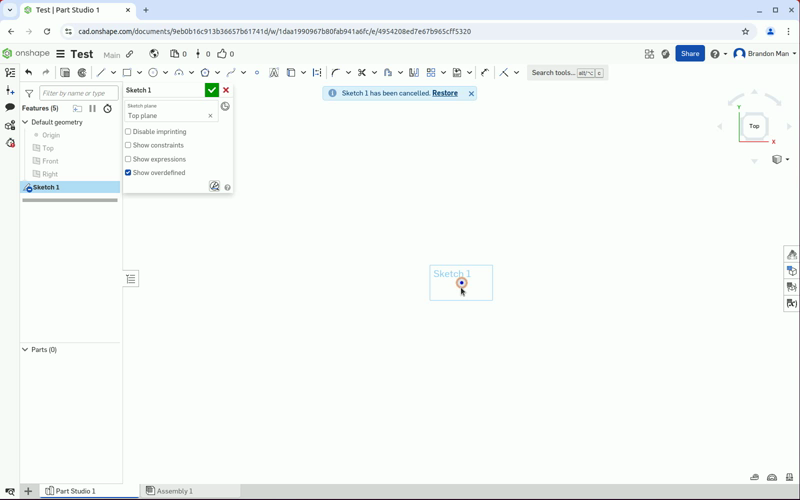
scroll(6)
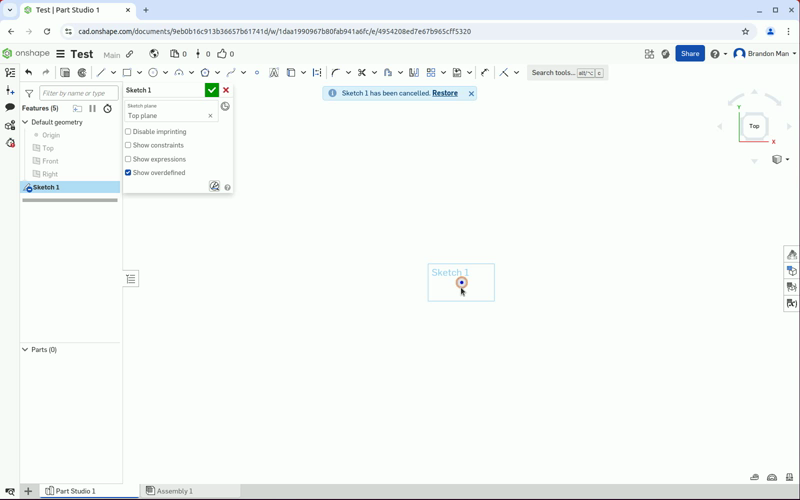
scroll(6)
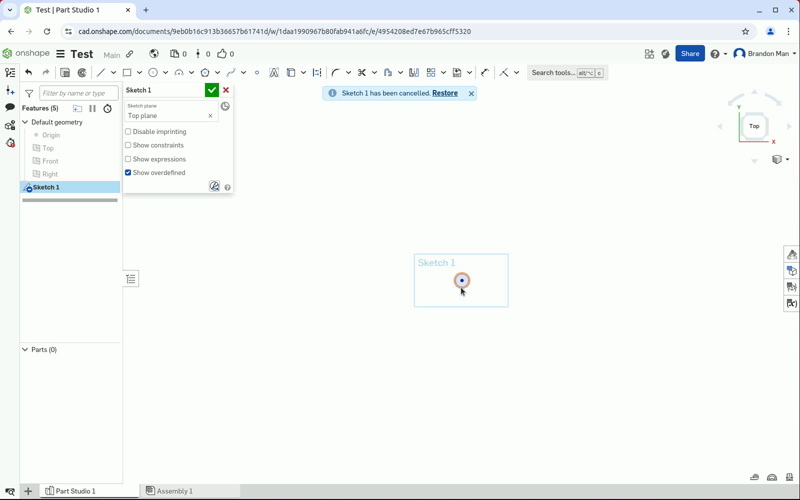
scroll(6)
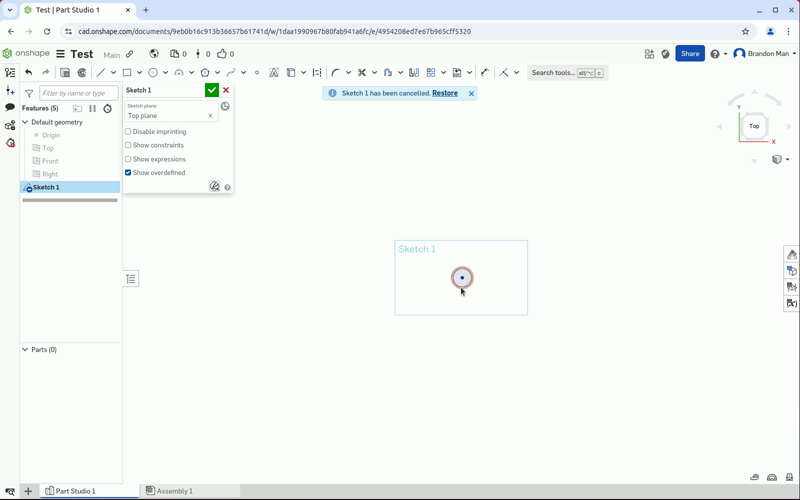
scroll(6)
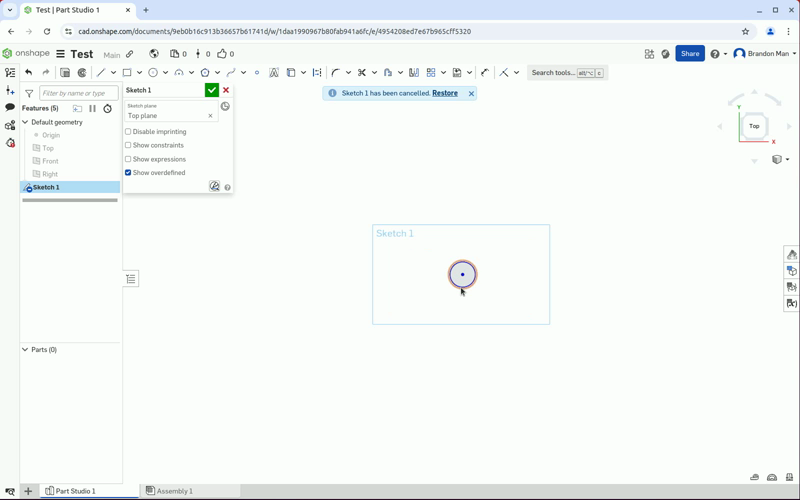
scroll(6)
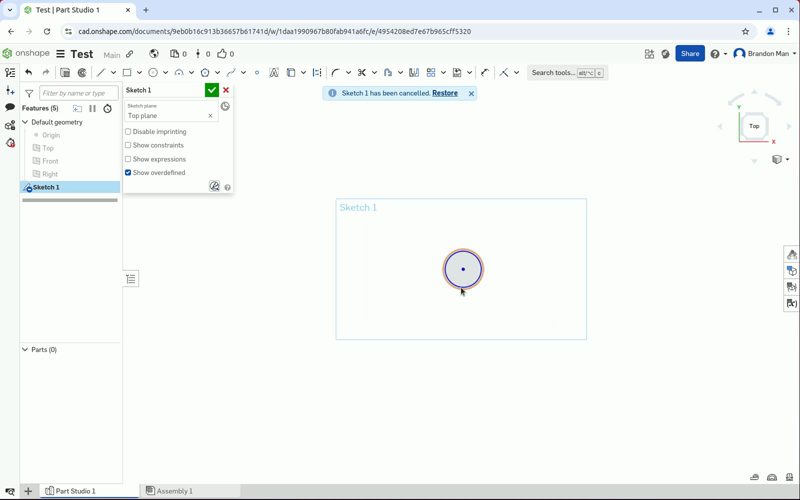
scroll(6)
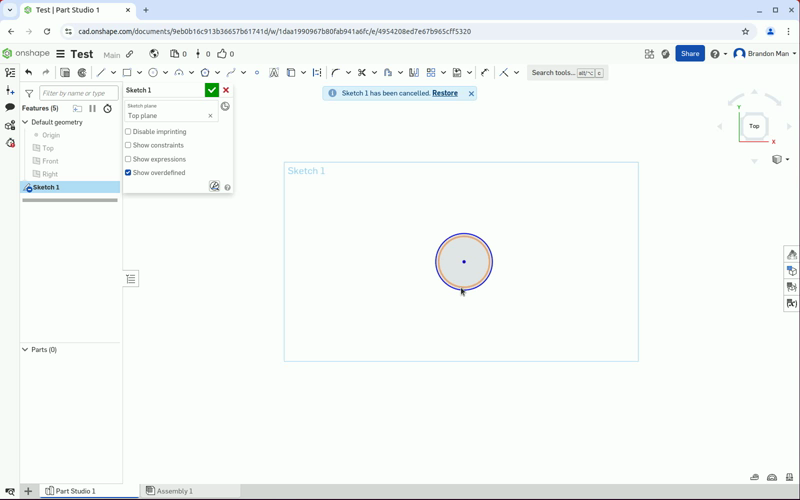
scroll(6)
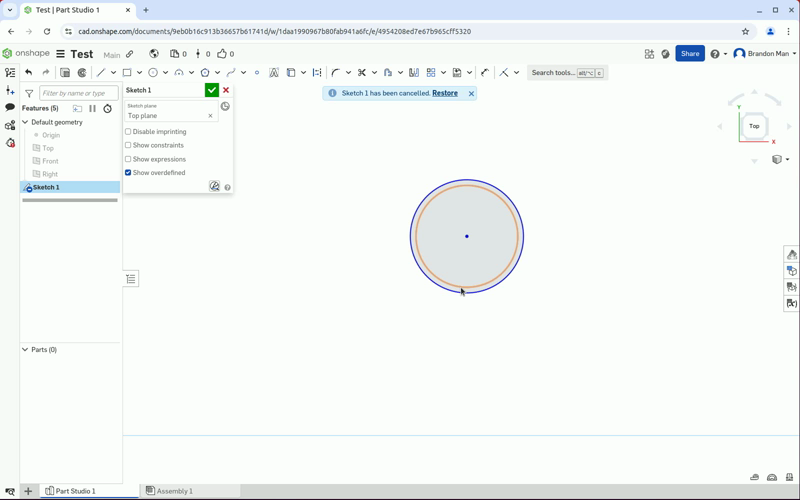
click(461, 287)
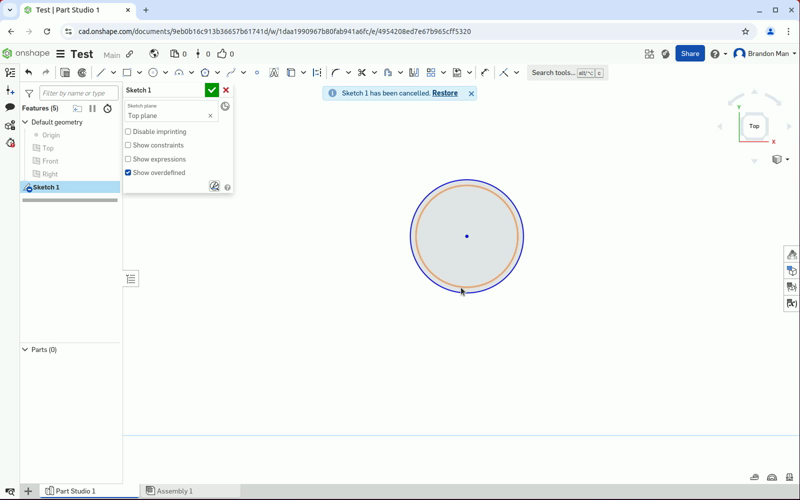
scroll(-6)
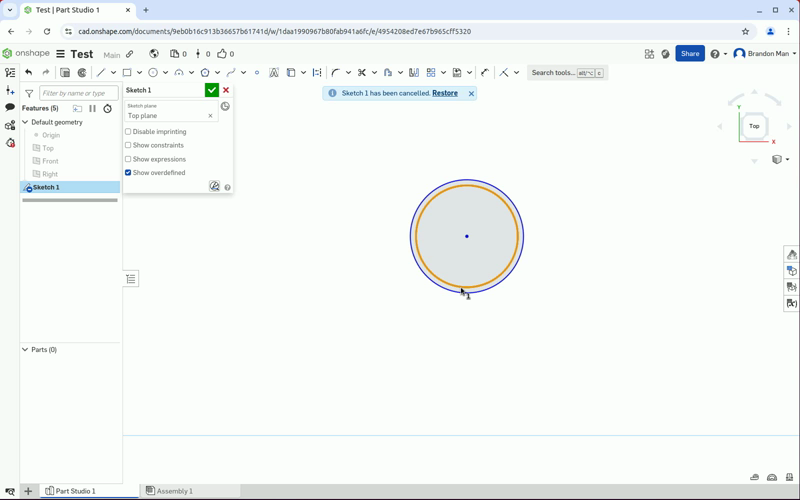
scroll(-6)
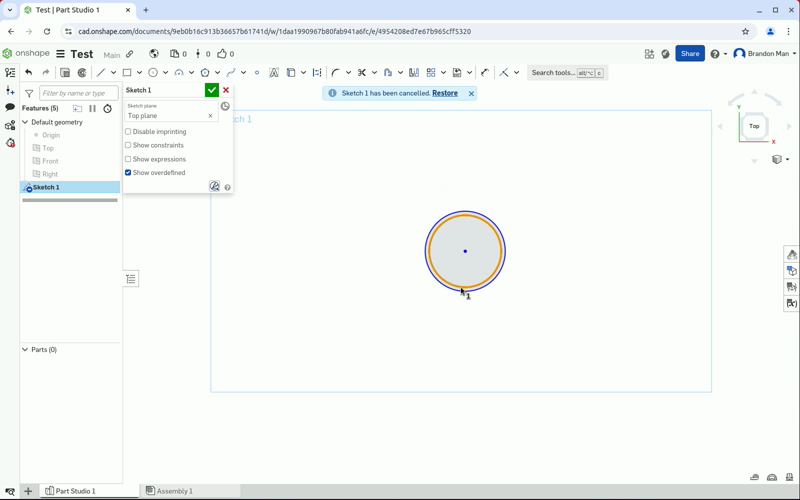
scroll(-6)
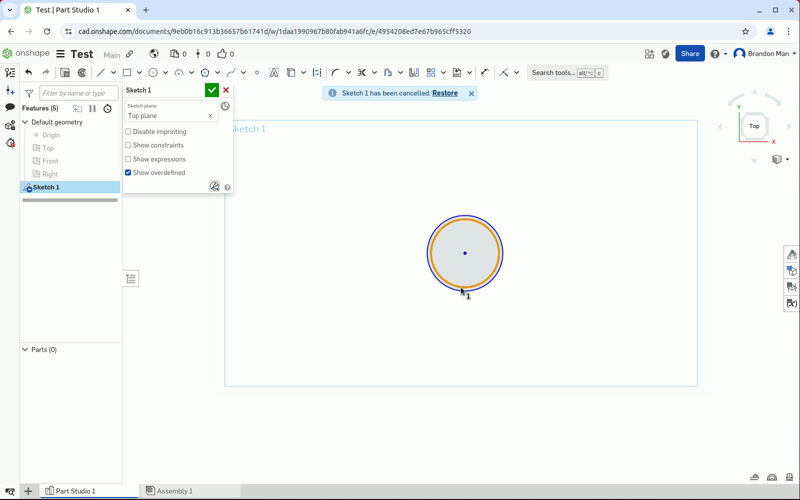
scroll(-6)
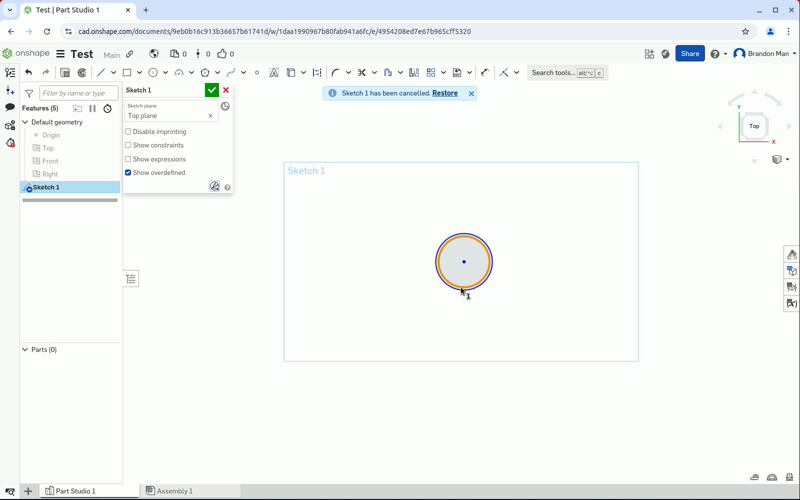
scroll(-6)
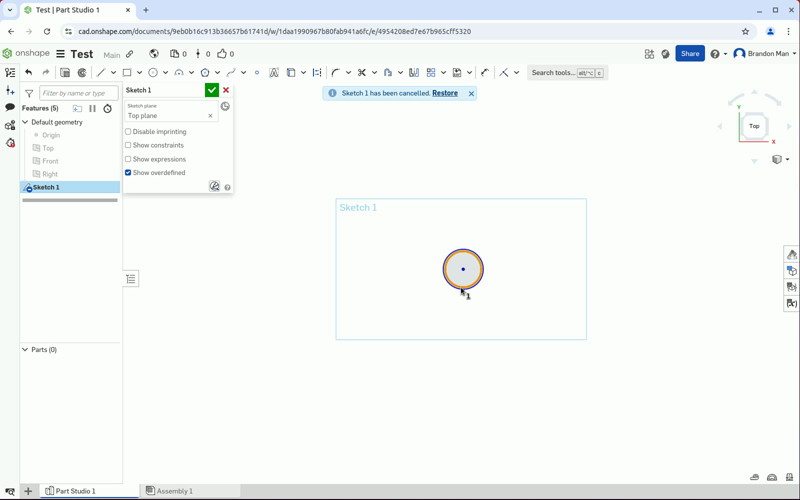
scroll(-6)
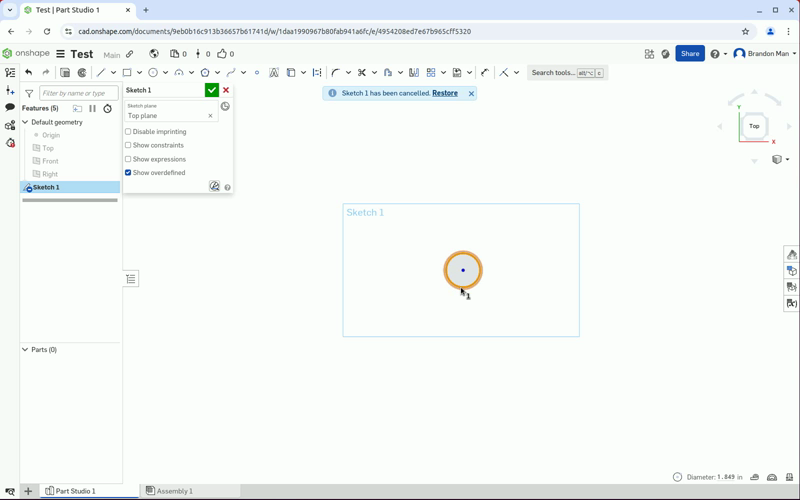
scroll(-6)
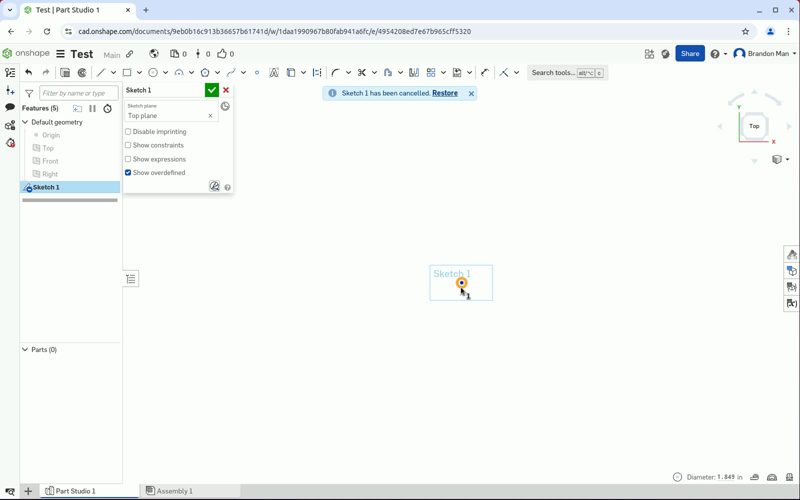
mouse_move(73, 352)
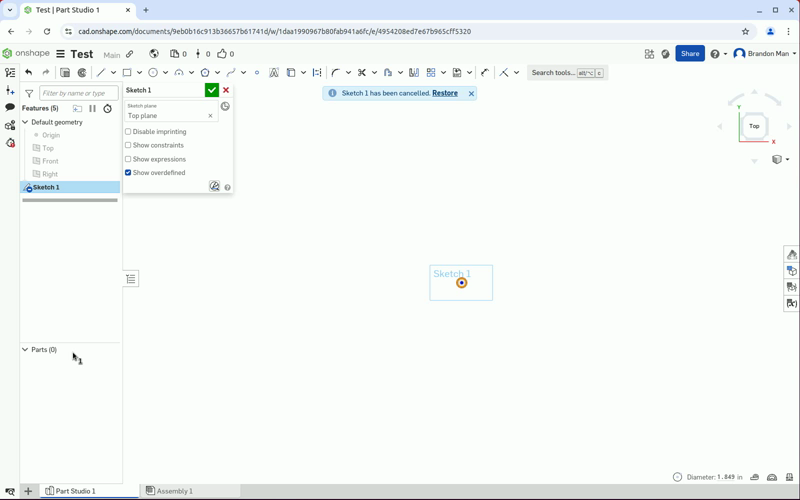
key(shift+y)
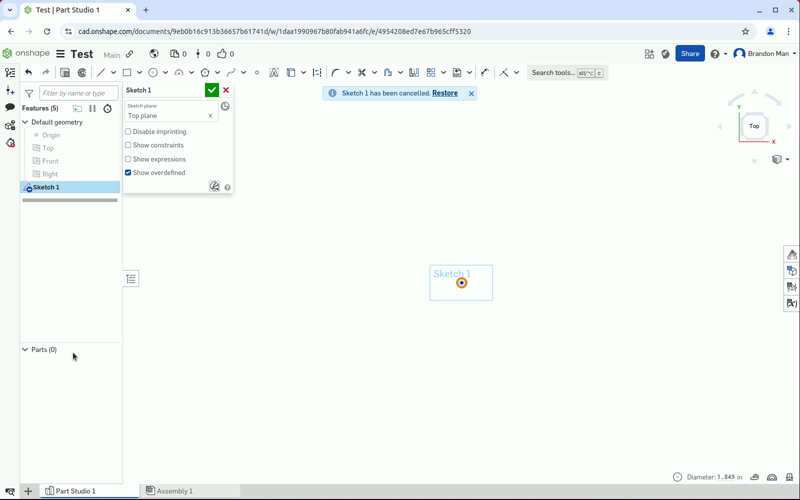
key(shift+e)
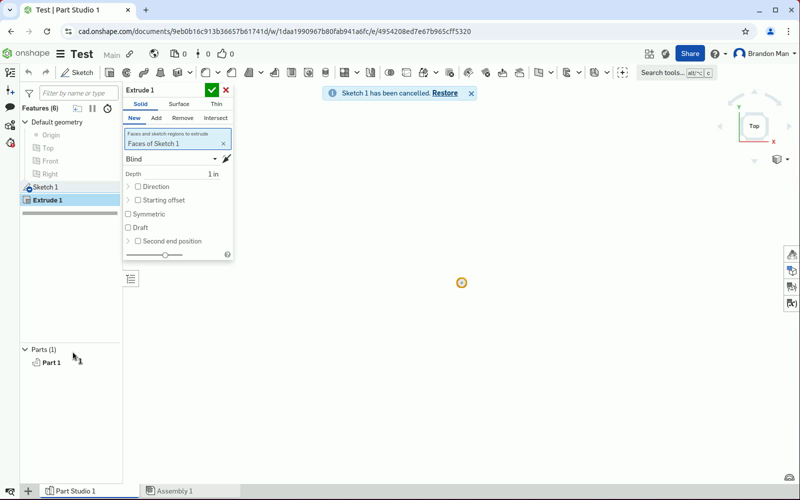
mouse_move(143, 106)
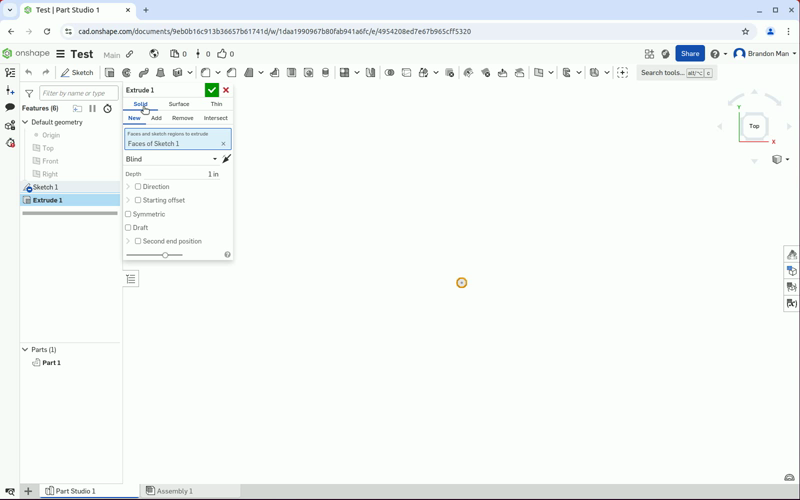
click(143, 106)
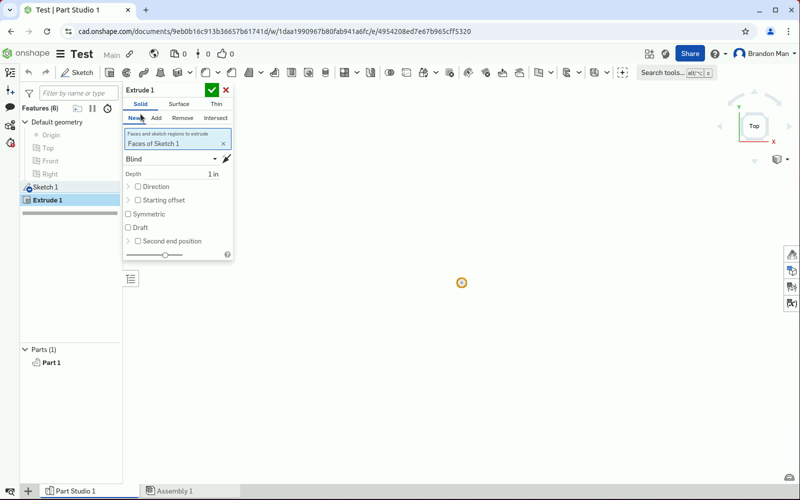
mouse_move(137, 120)
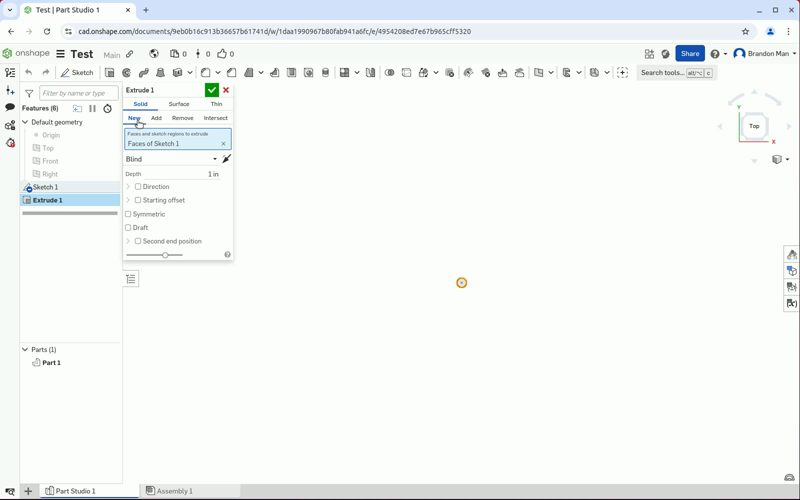
click(137, 120)
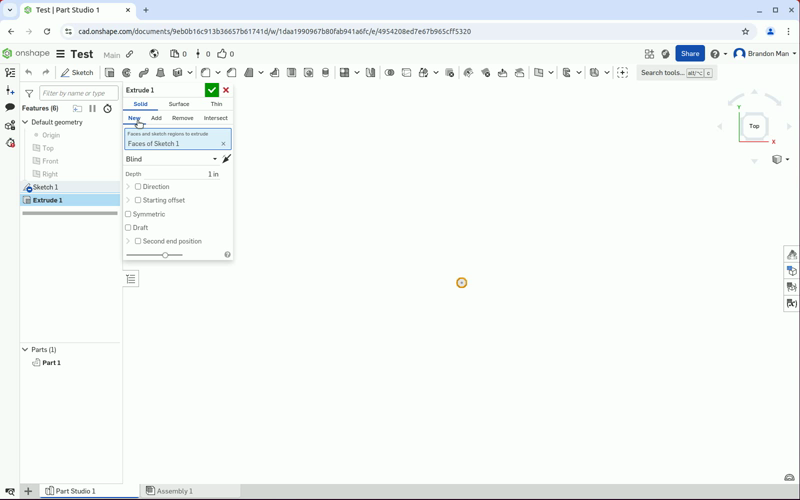
key(tab, 4)
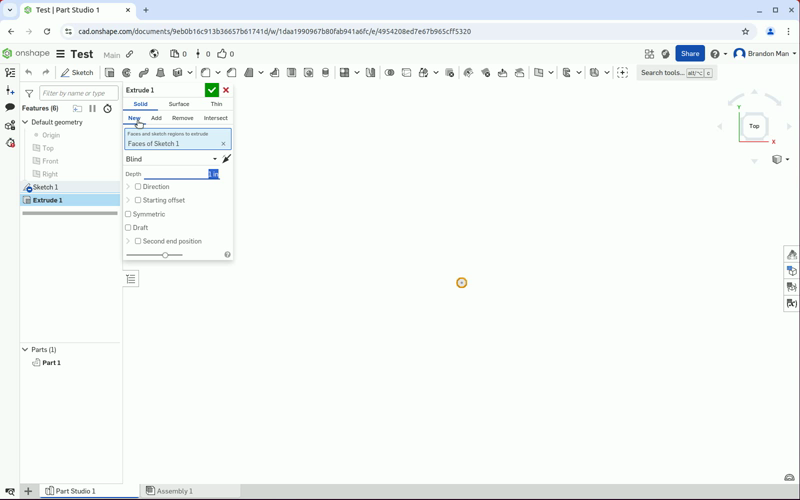
text(23.108)
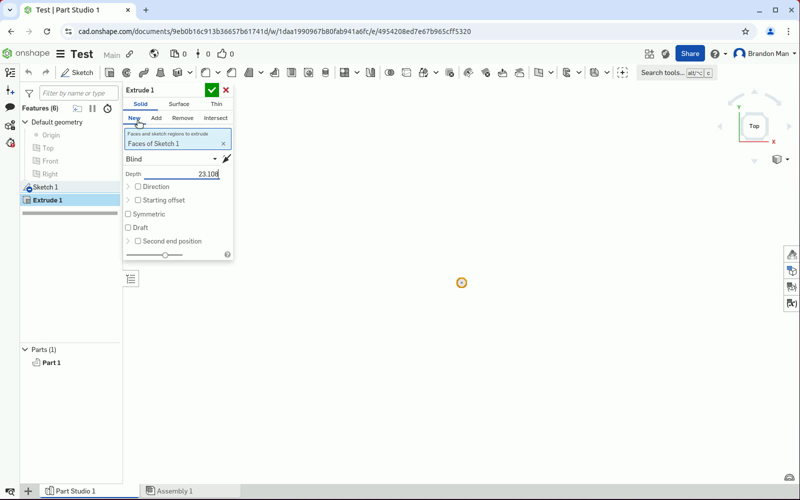
key(enter)
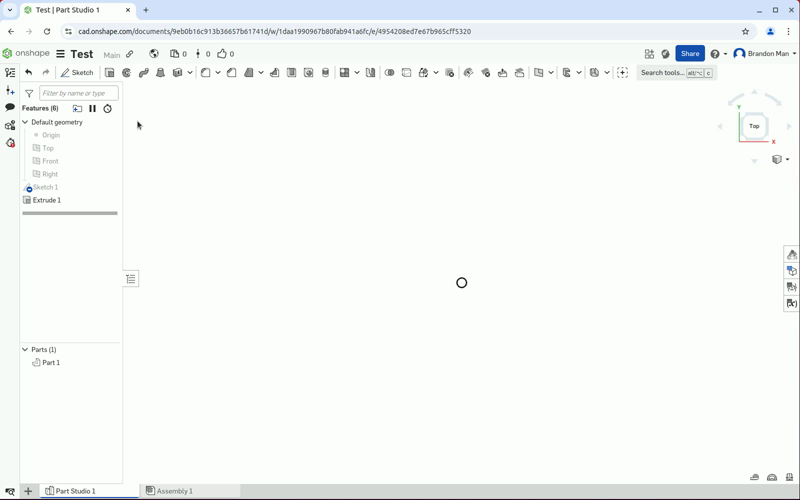
key(shift+h)
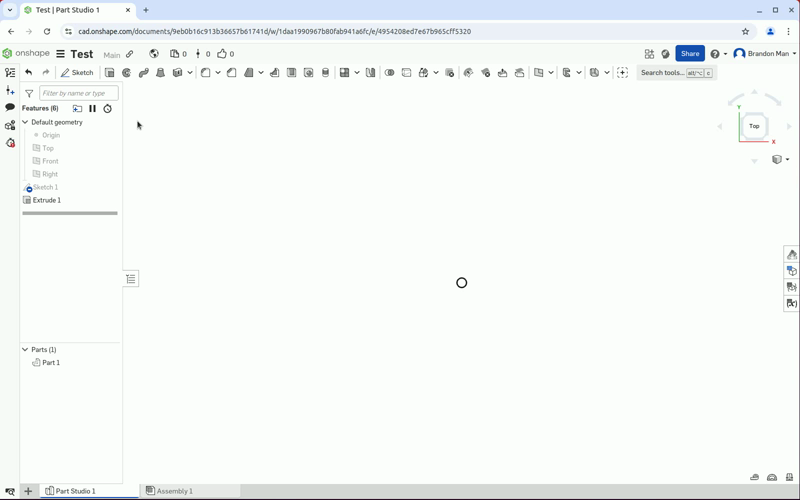
key(shift+h)
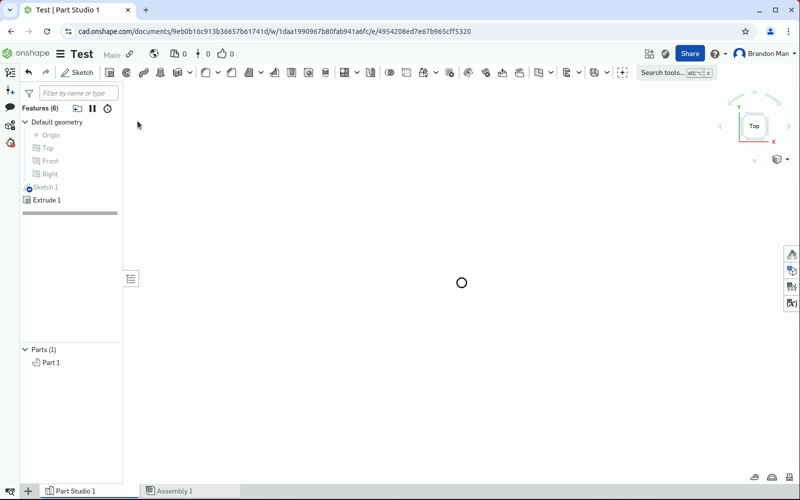
mouse_move(73, 189)
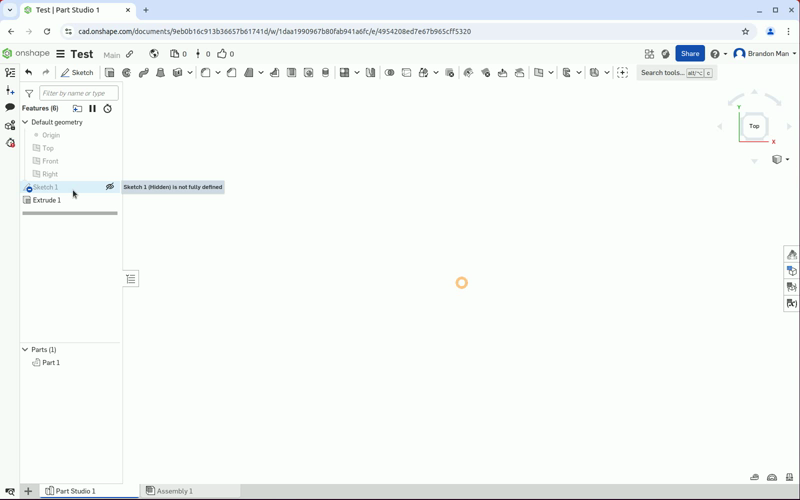
click(73, 189)
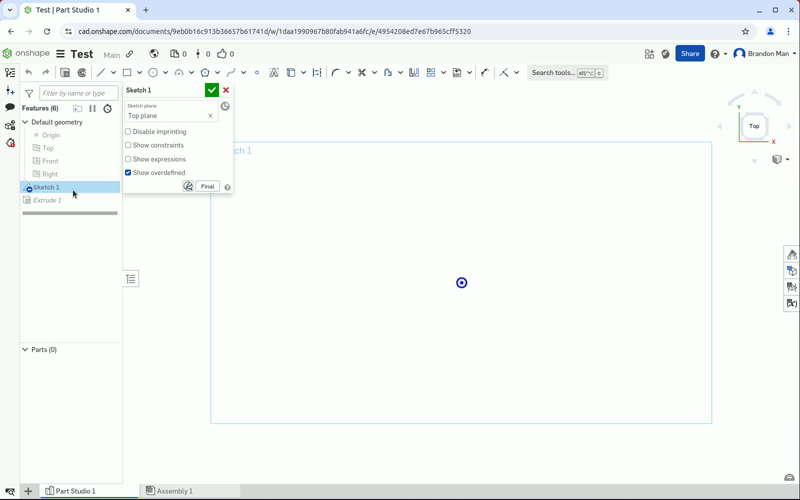
mouse_move(229, 92)
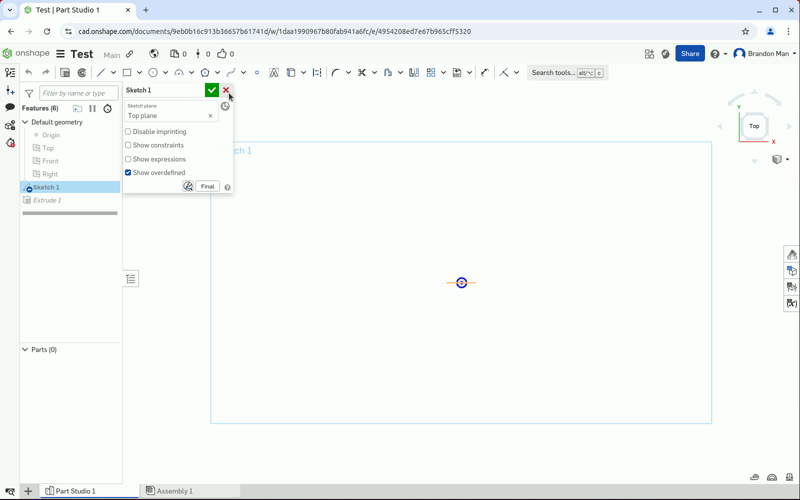
click(229, 92)
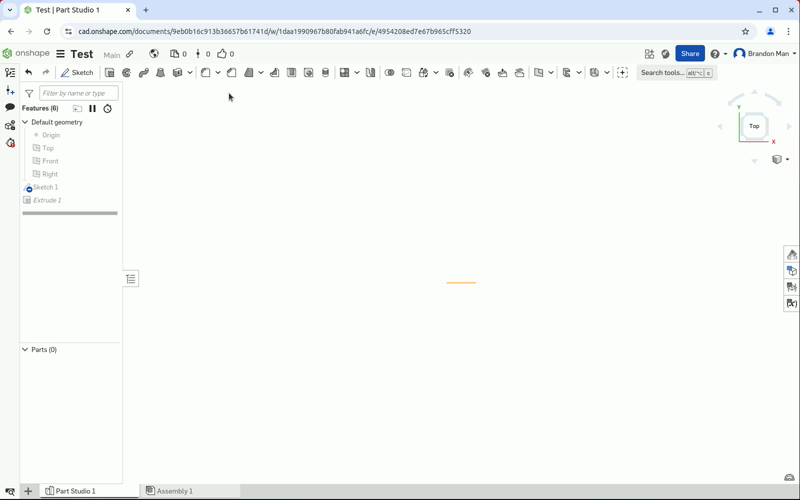
mouse_move(73, 352)
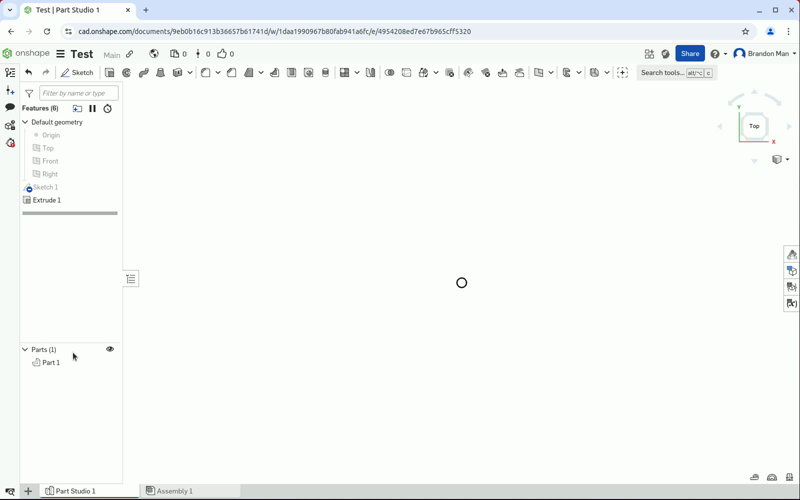
key(y)
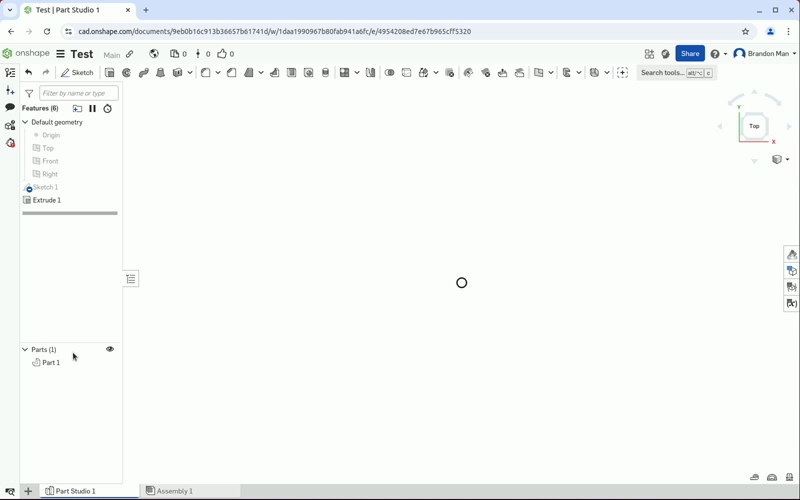
key(shift+p)
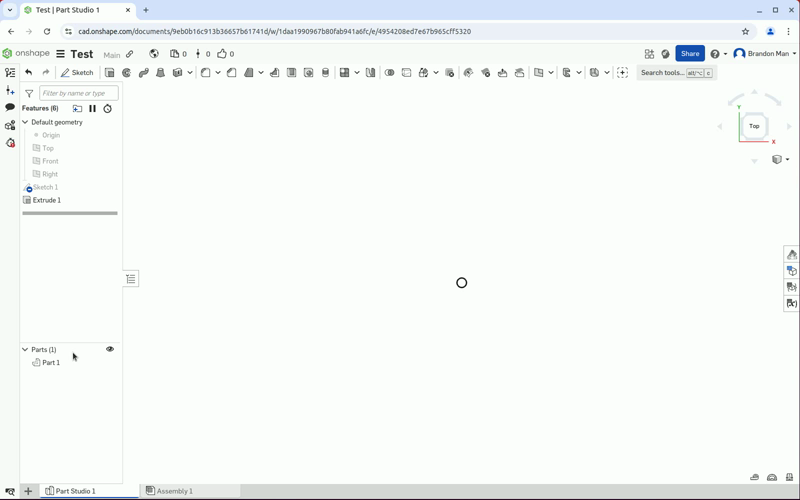
key(space)
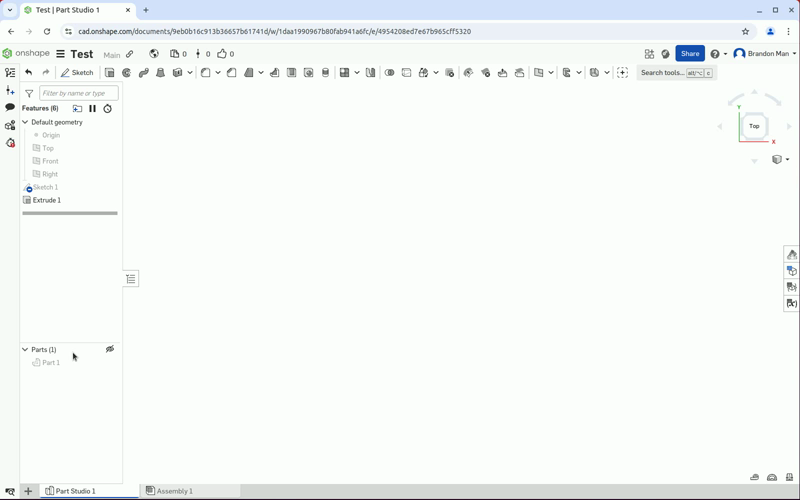
key_down(shift)
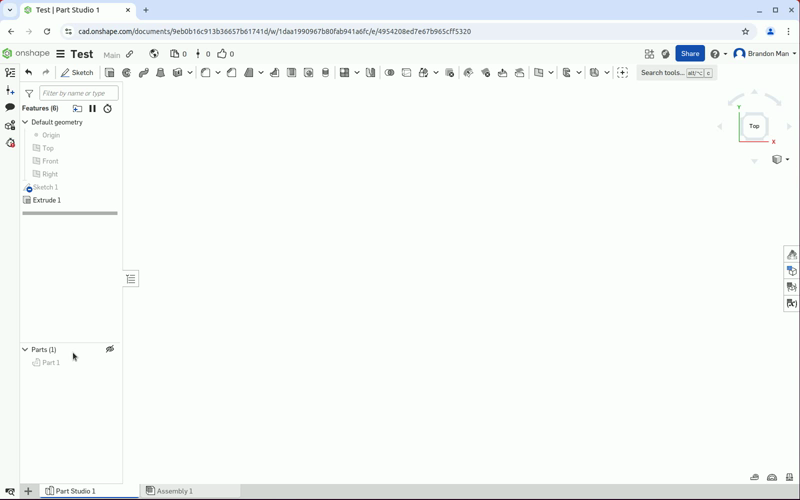
key(up)
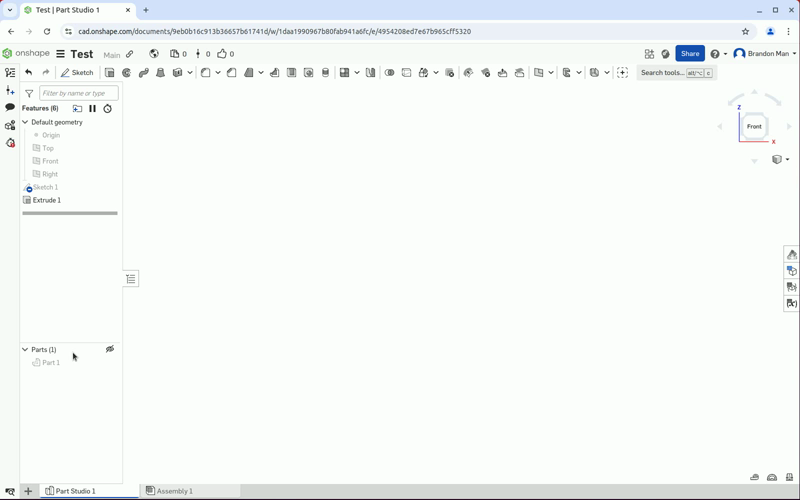
key_up(shift)
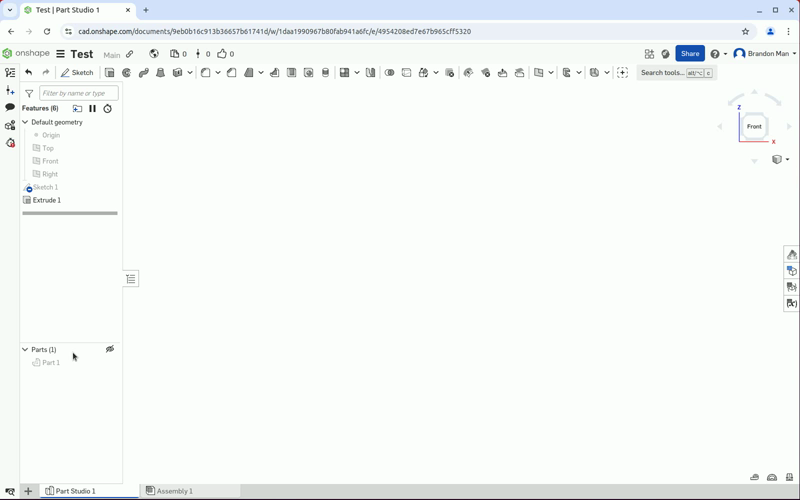
mouse_move(73, 352)
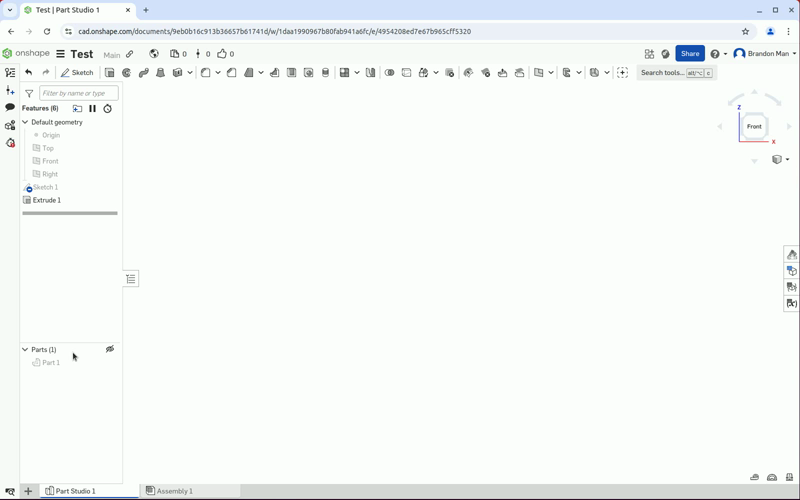
key(shift+y)
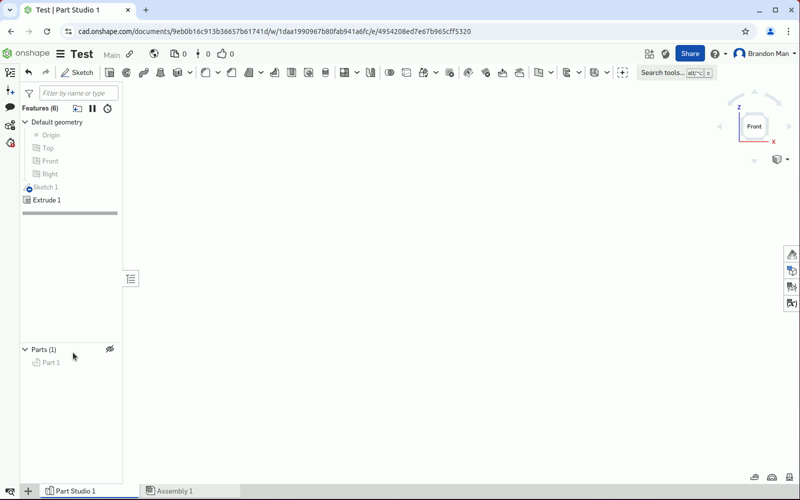
key(shift+s)
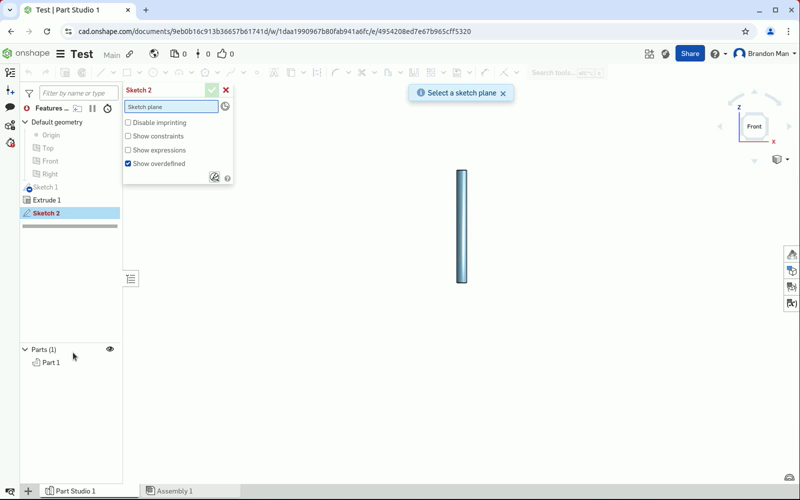
mouse_move(73, 163)
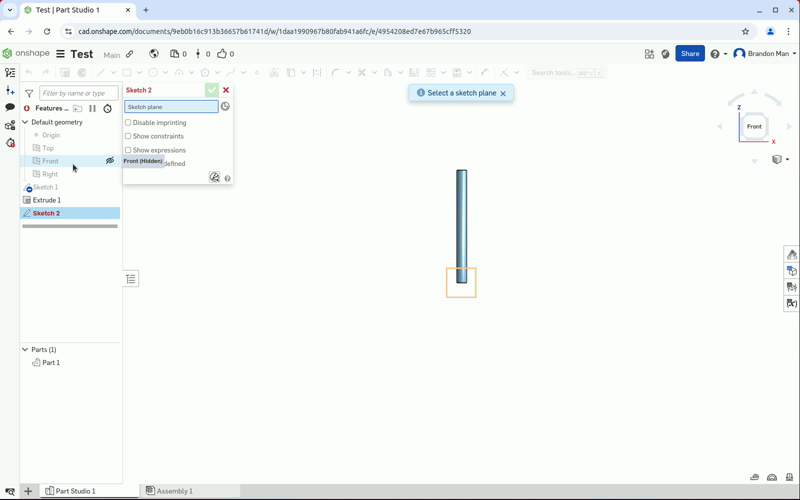
click(73, 163)
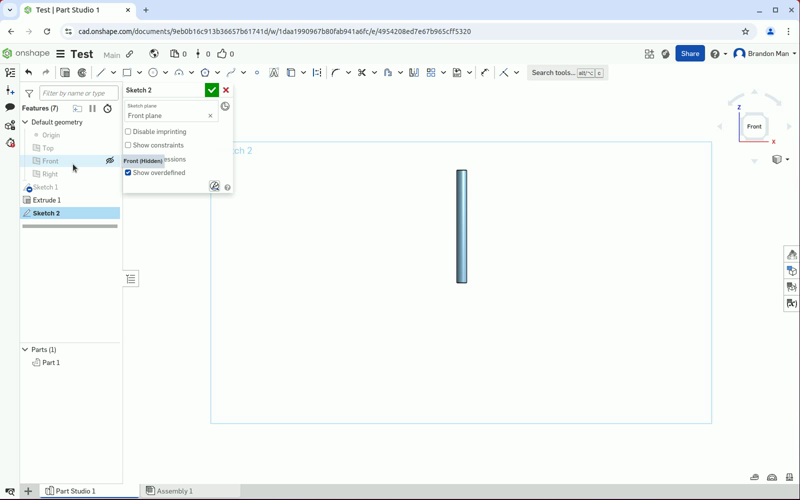
mouse_move(73, 352)
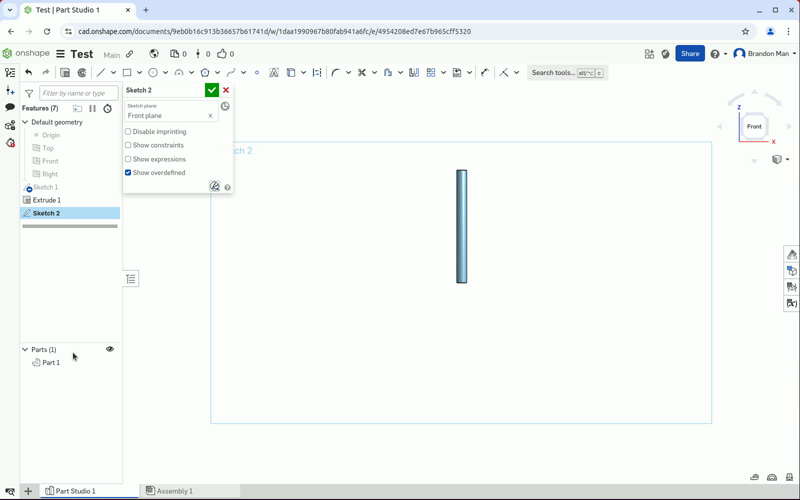
key(y)
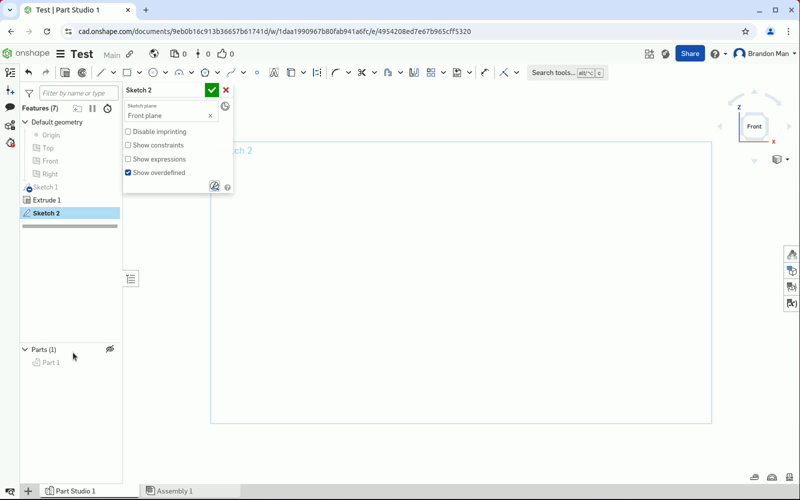
key(l)
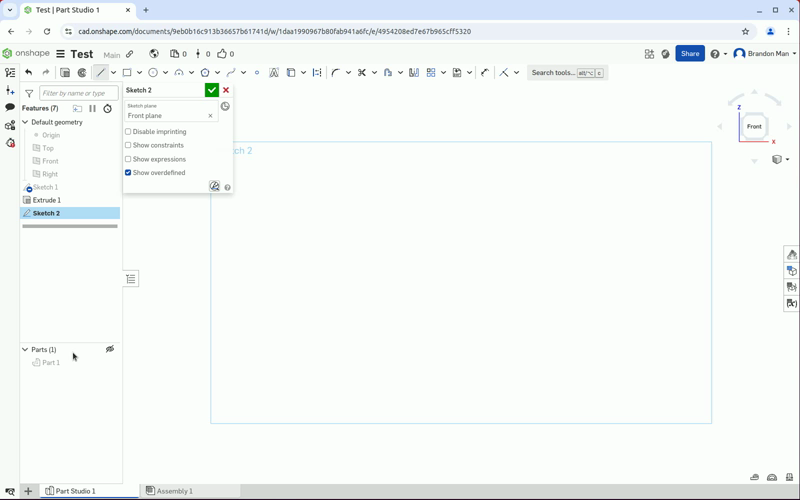
key_down(shift)
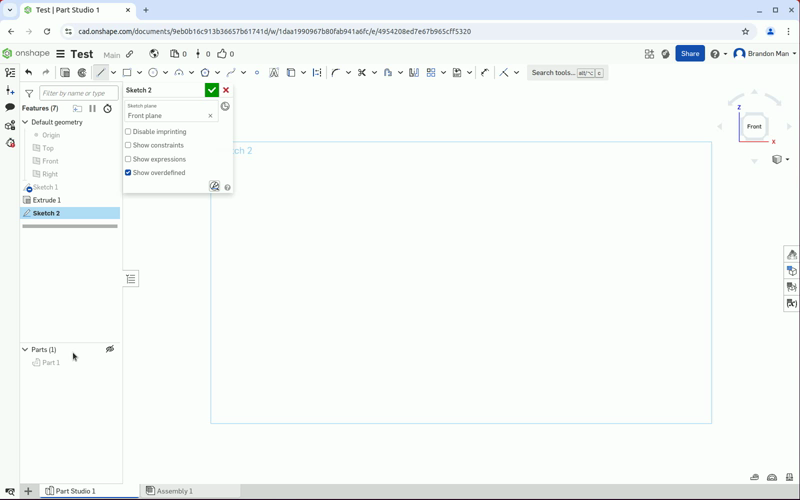
mouse_move(457, 282)
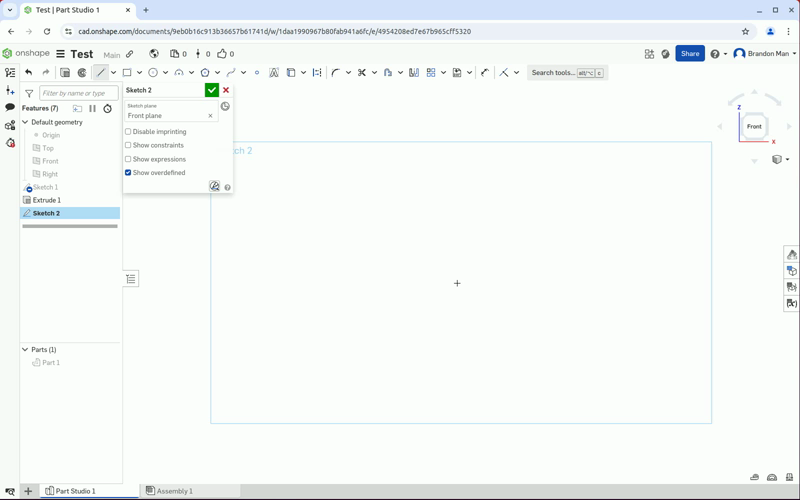
click(457, 282)
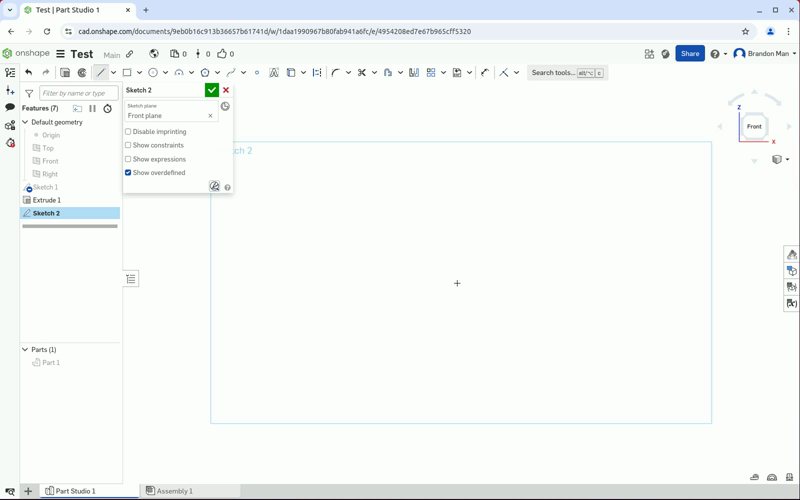
key_up(shift)
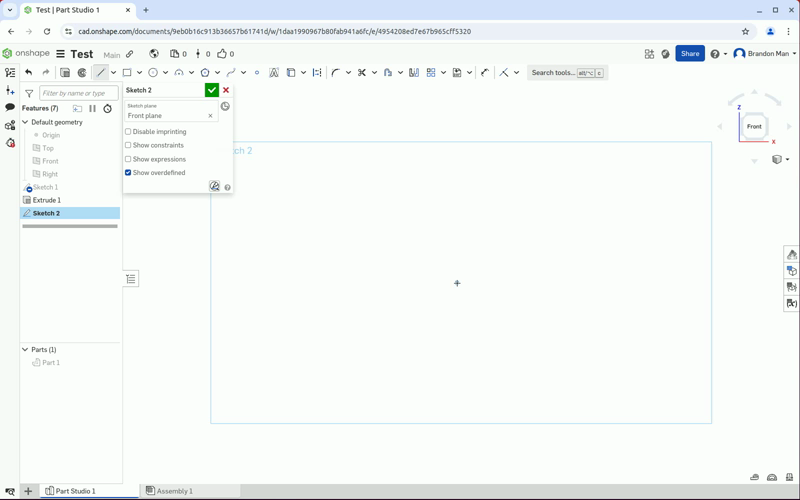
key_down(shift)
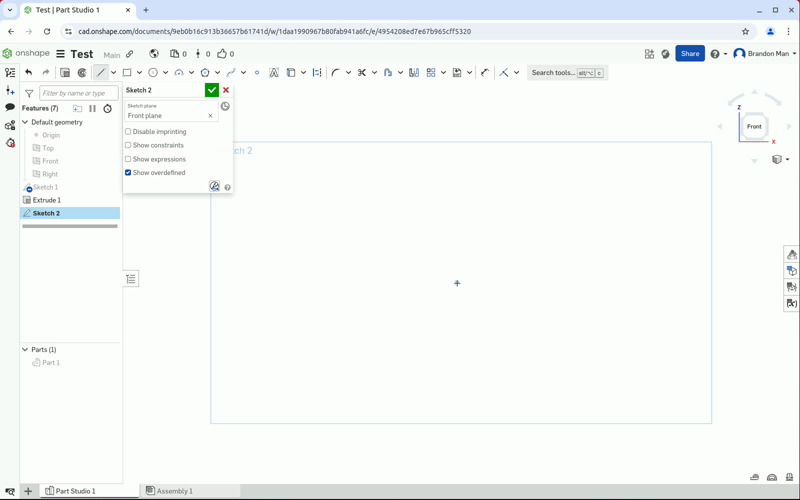
mouse_move(487, 282)
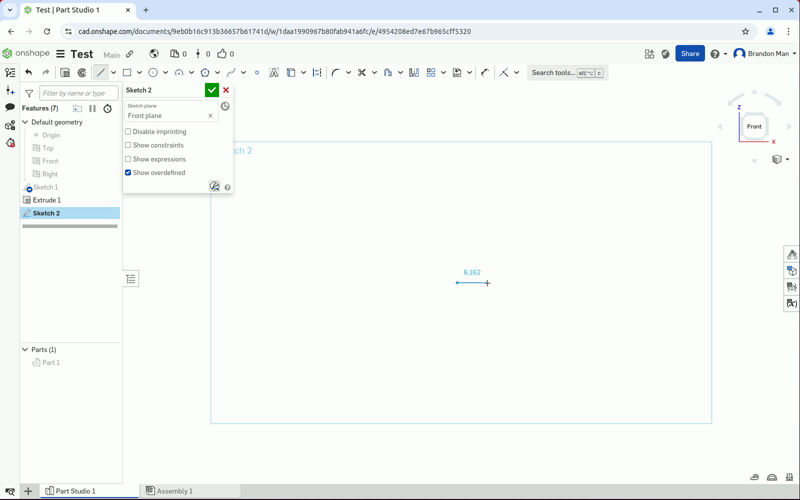
mouse_move(461, 282)
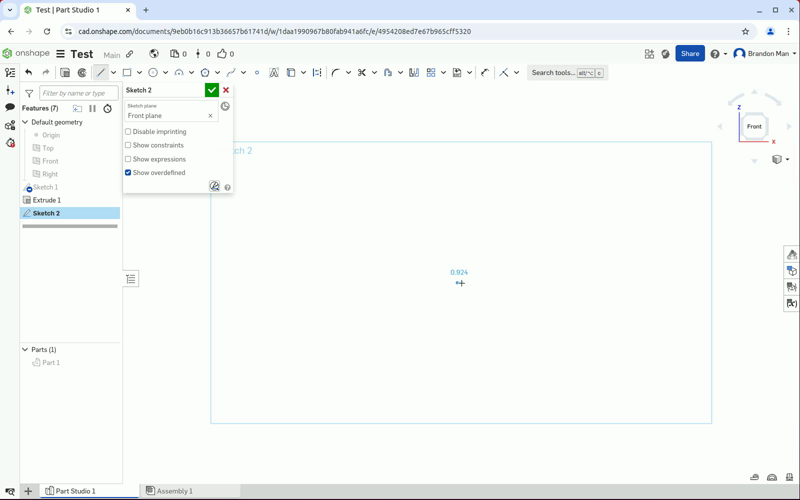
scroll(6)
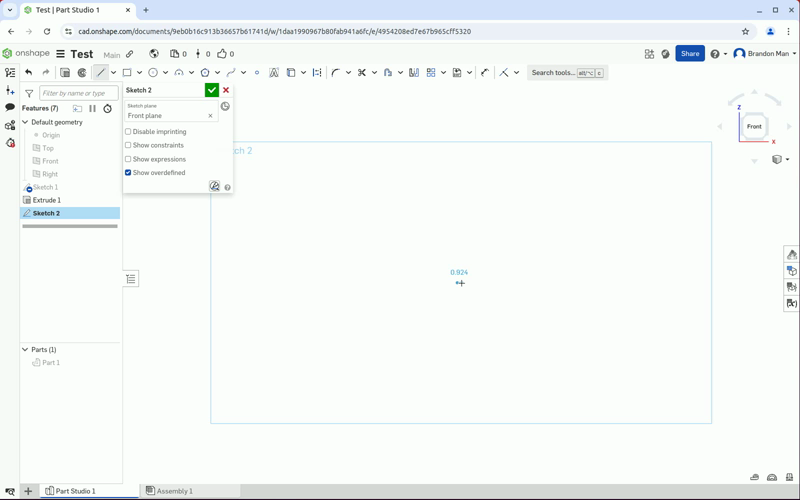
scroll(6)
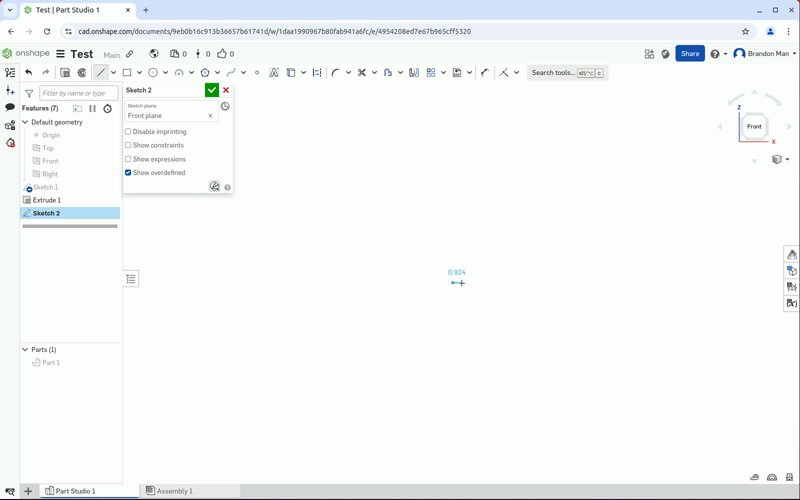
scroll(6)
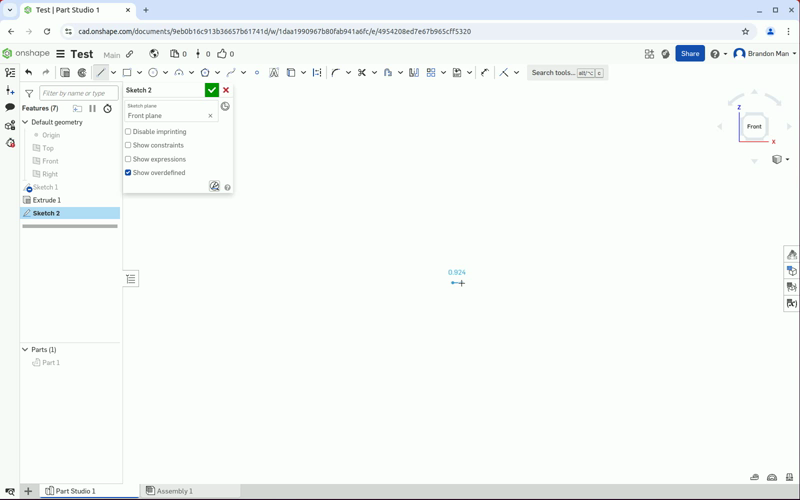
scroll(6)
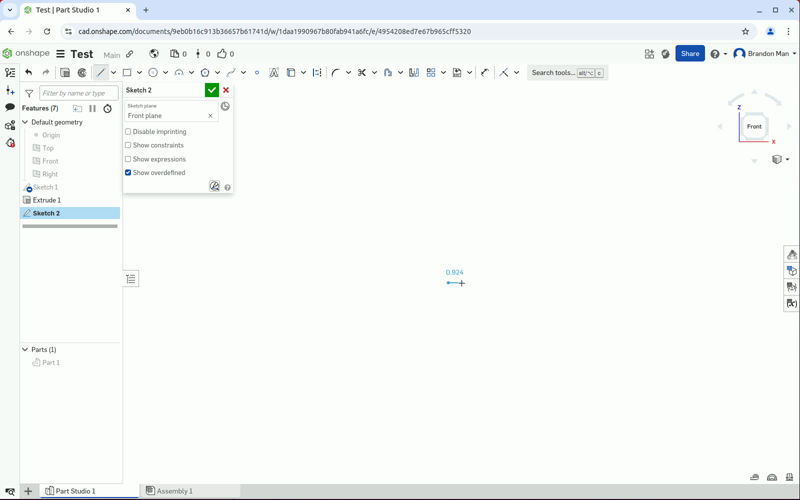
scroll(6)
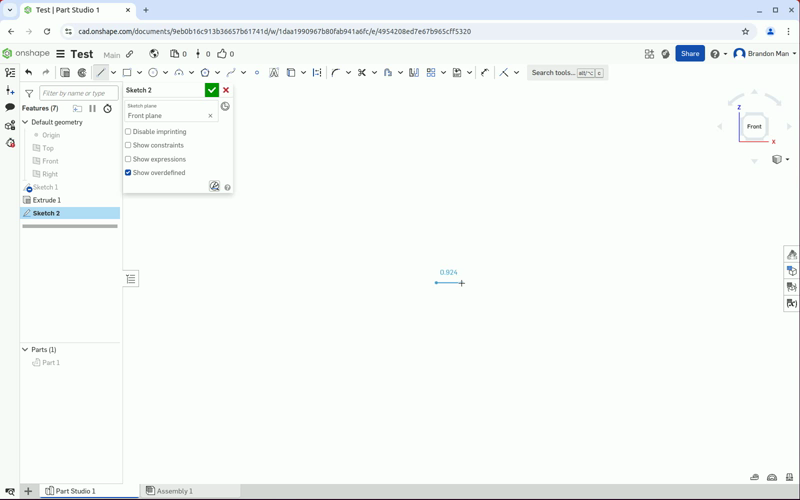
scroll(6)
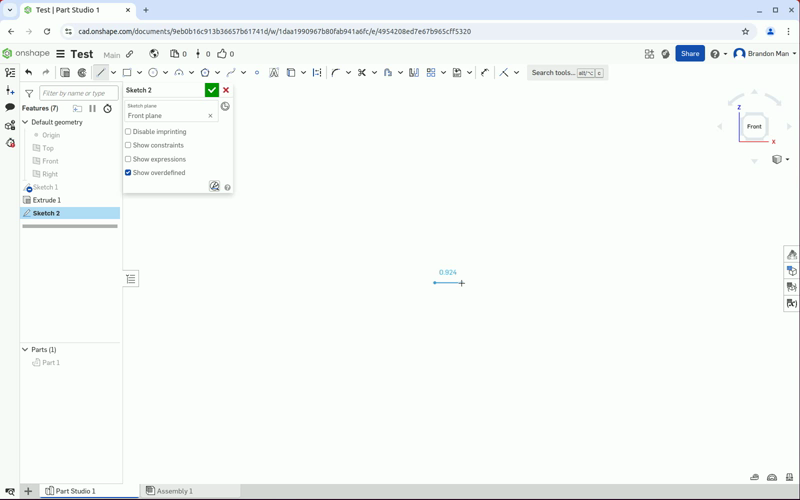
scroll(6)
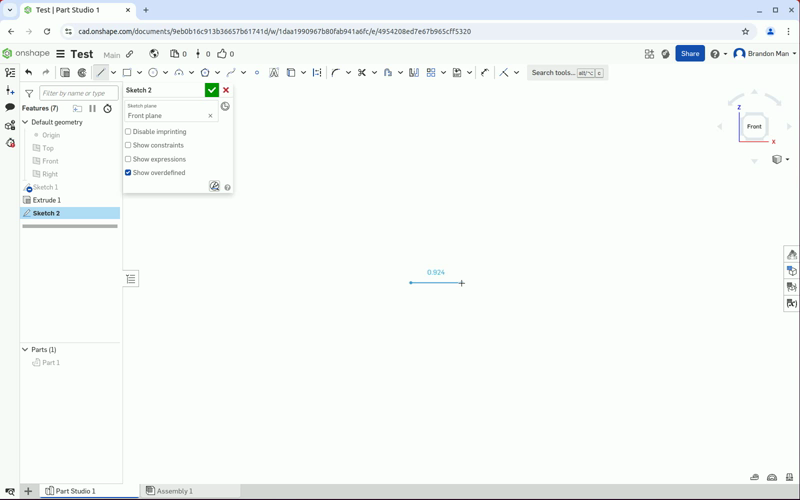
click(461, 282)
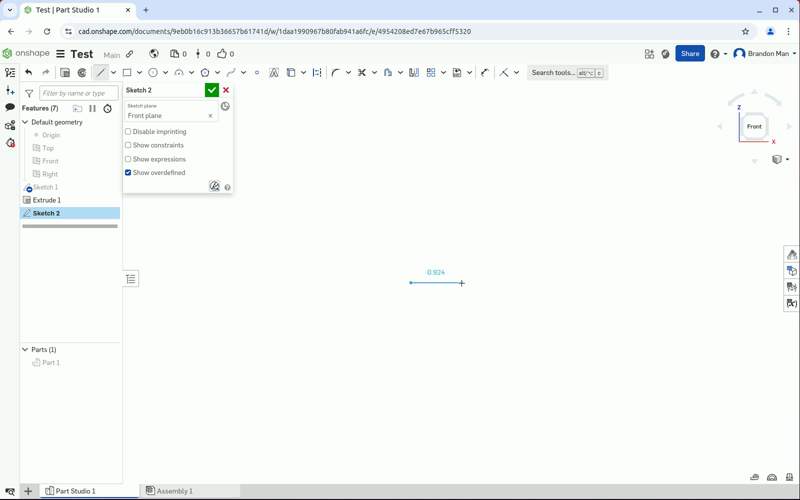
scroll(-6)
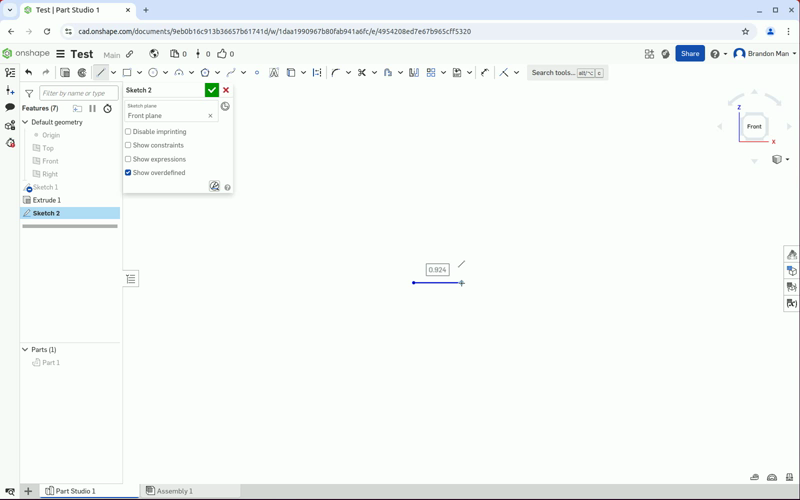
scroll(-6)
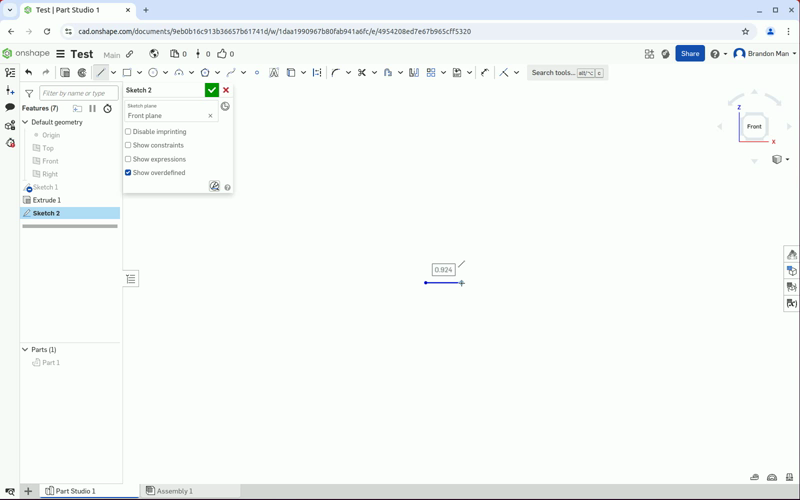
scroll(-6)
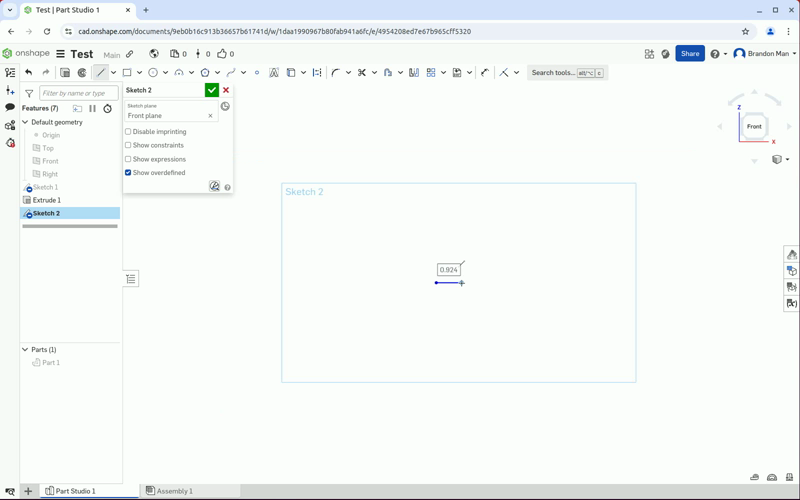
scroll(-6)
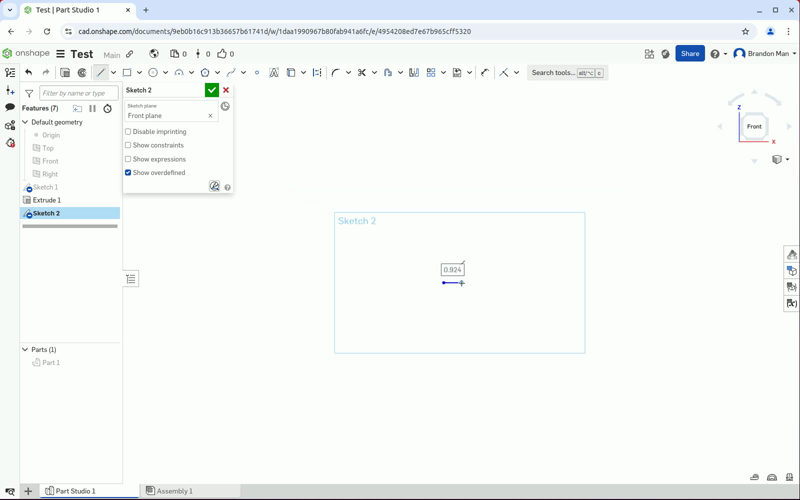
scroll(-6)
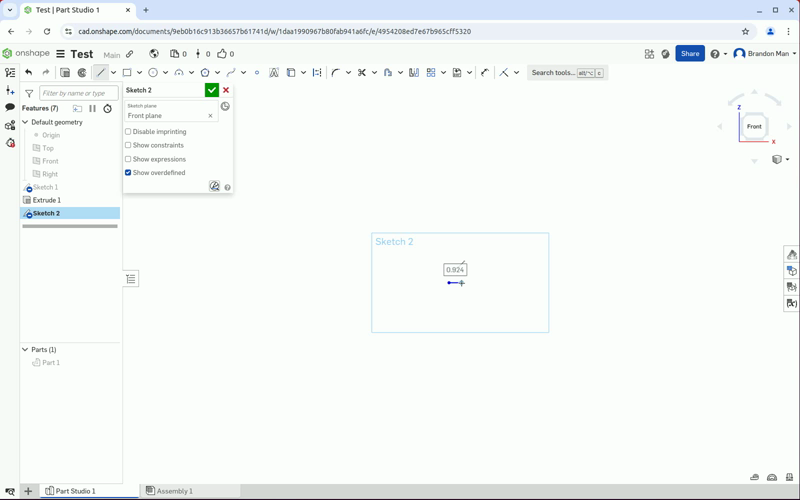
scroll(-6)
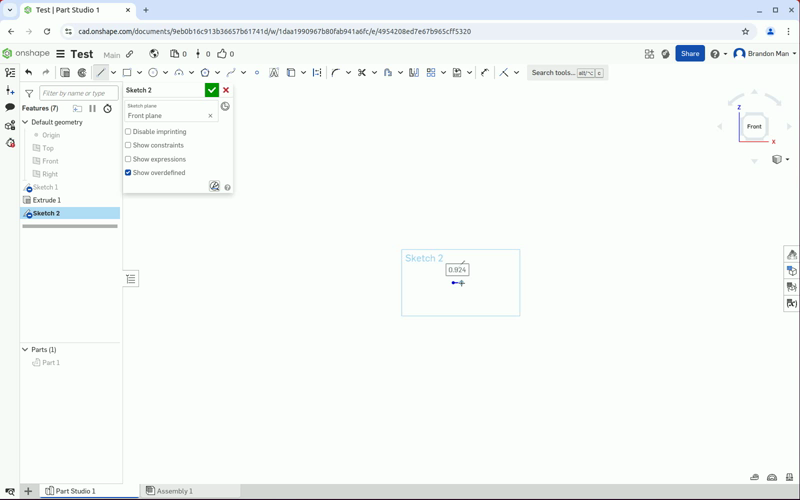
scroll(-6)
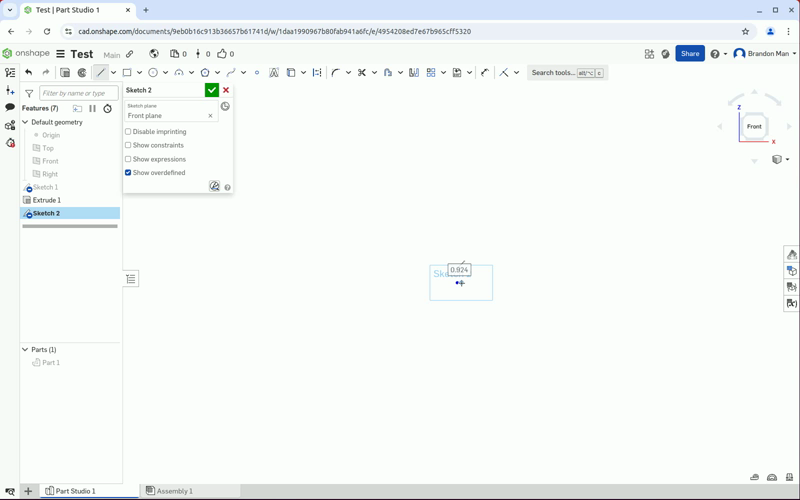
key_up(shift)
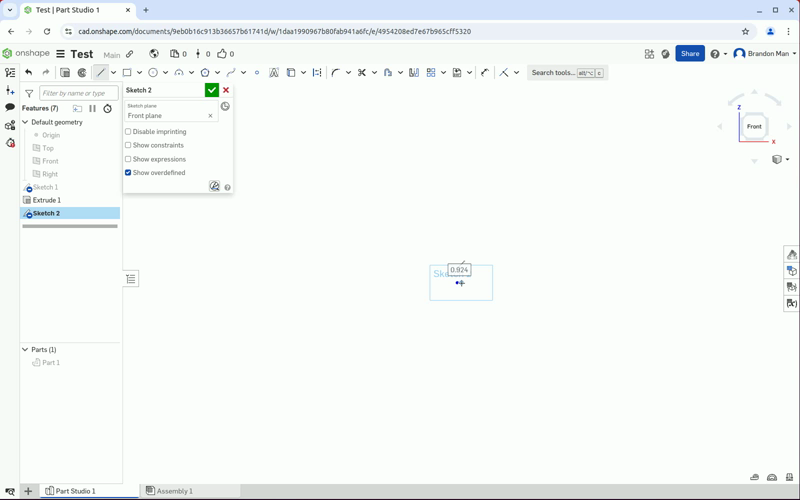
key_down(shift)
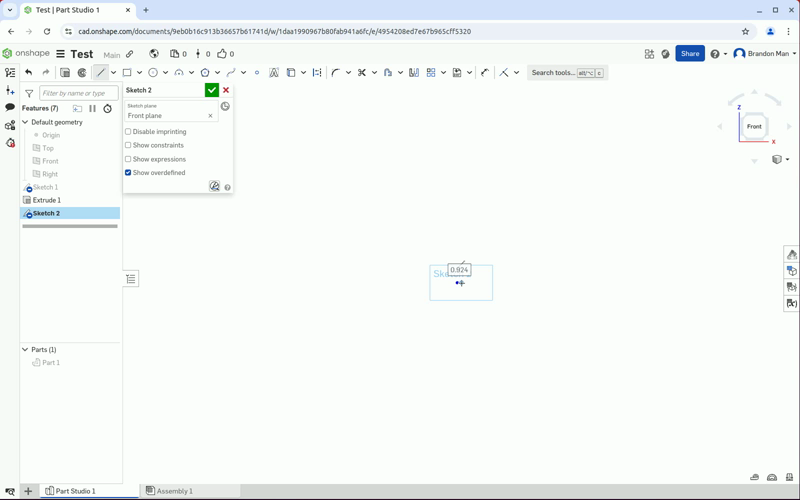
mouse_move(492, 282)
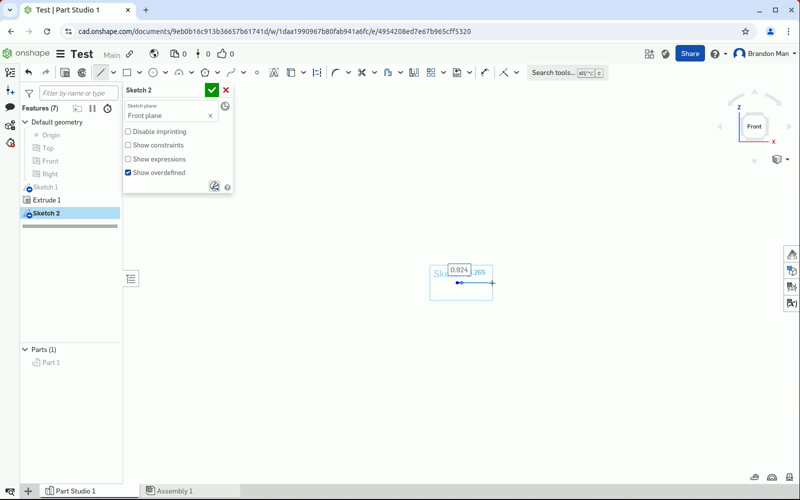
mouse_move(466, 282)
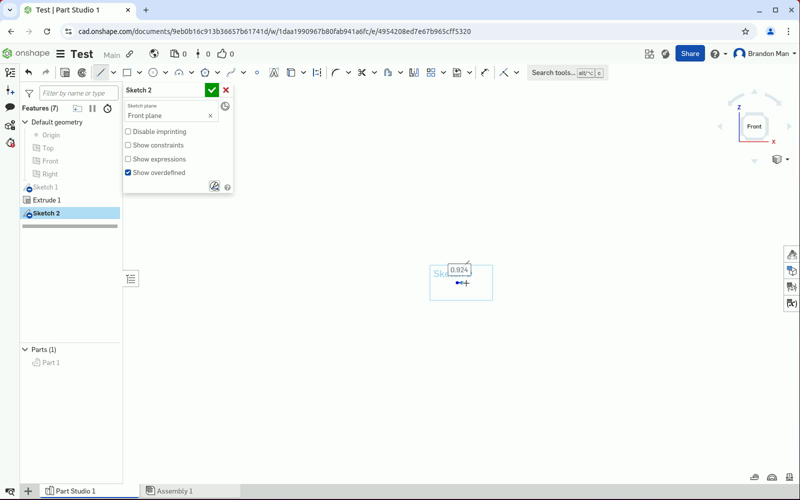
scroll(6)
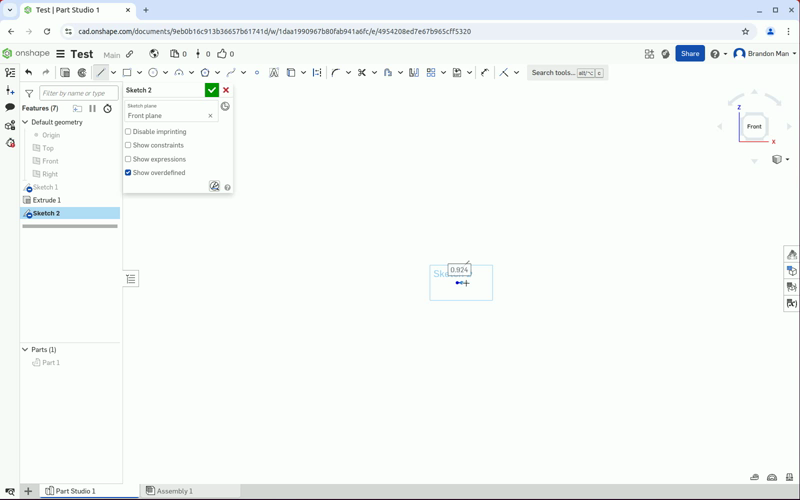
scroll(6)
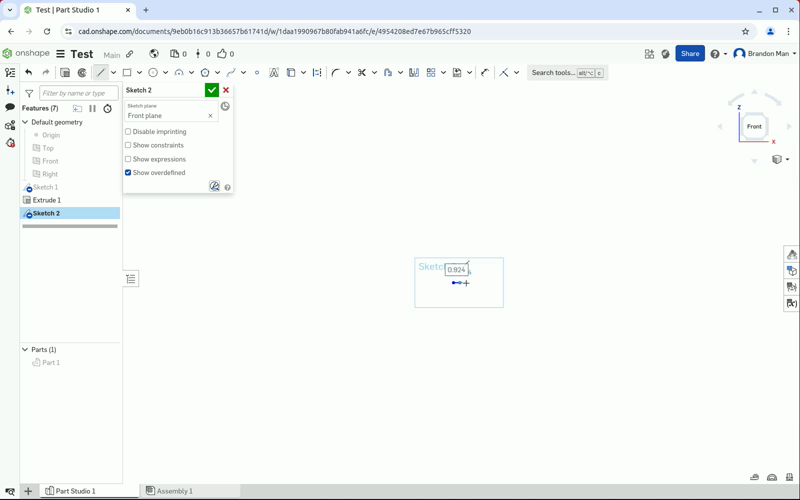
scroll(6)
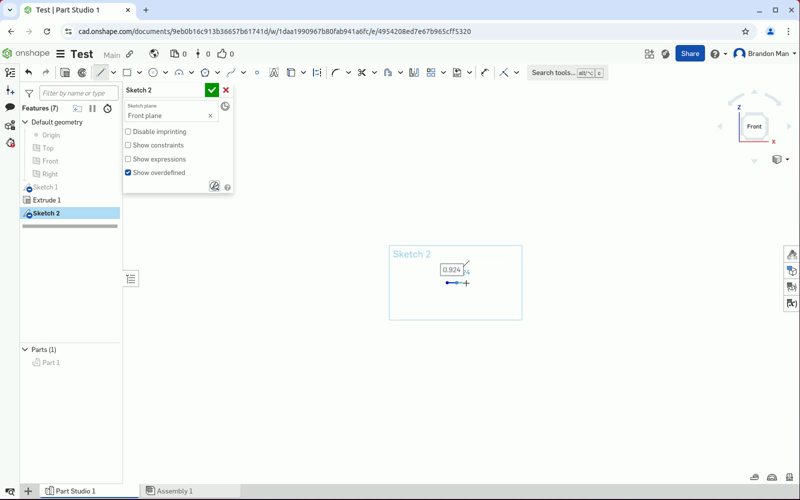
scroll(6)
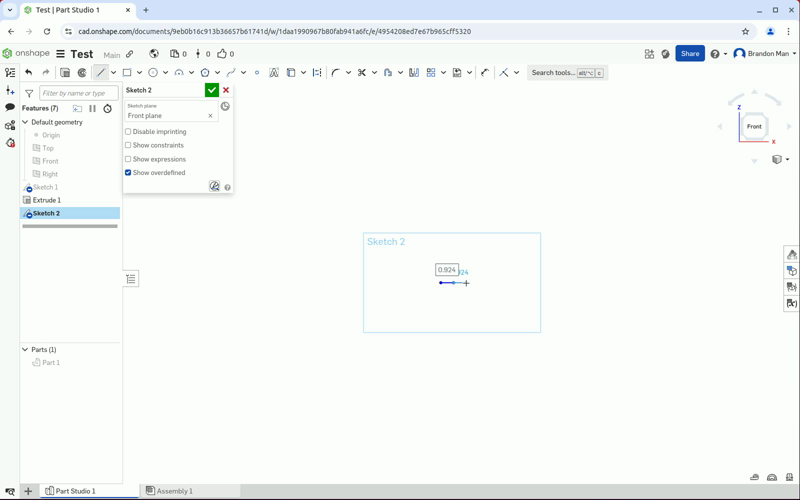
scroll(6)
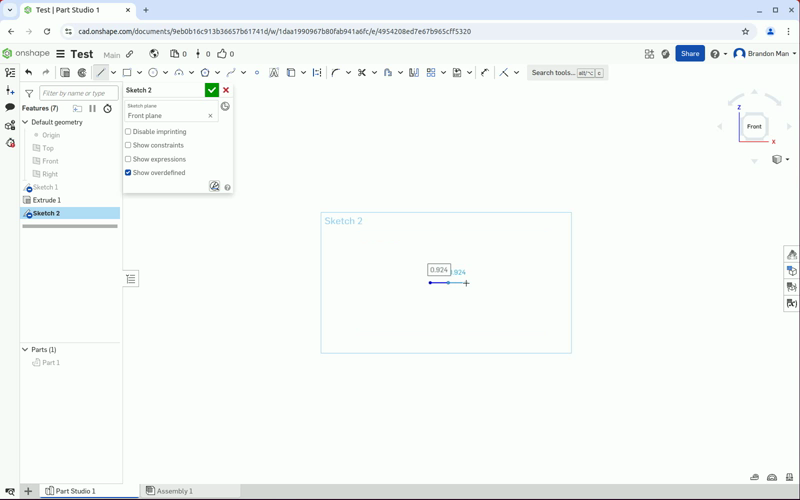
scroll(6)
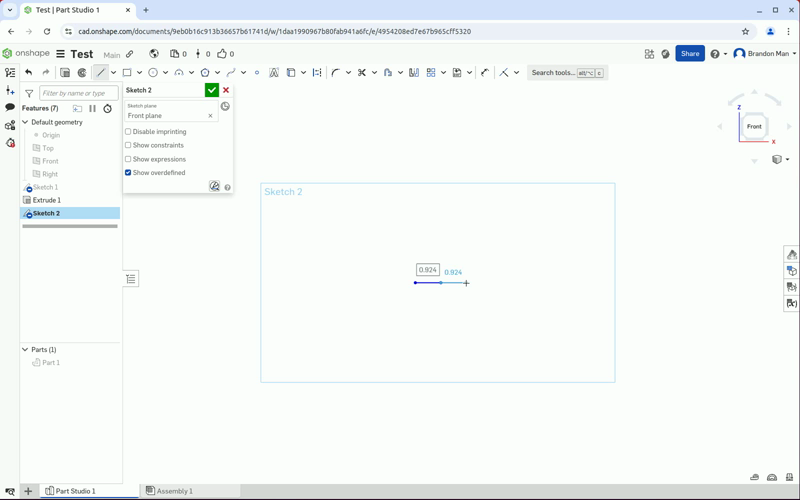
scroll(6)
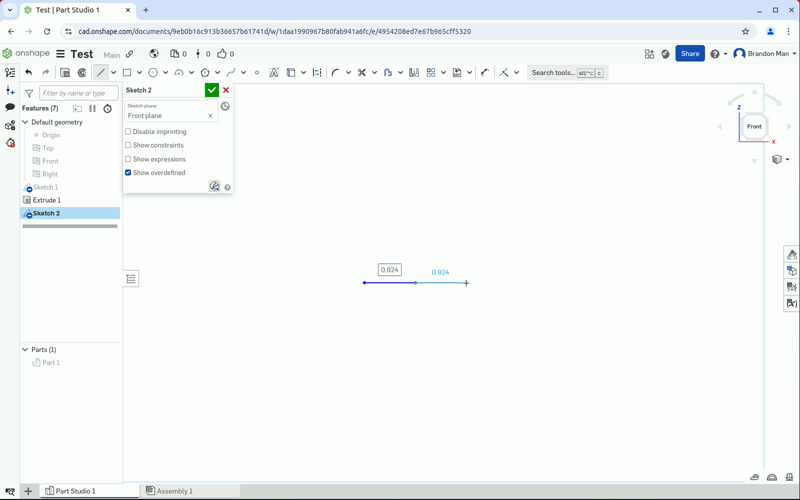
click(466, 282)
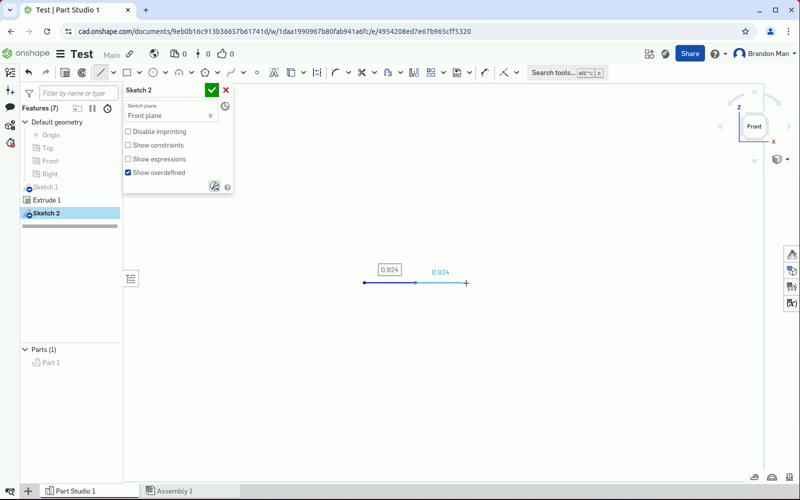
scroll(-6)
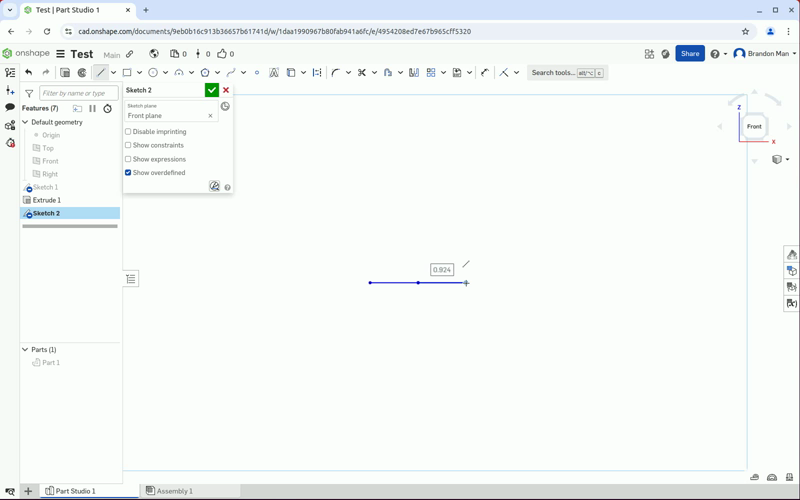
scroll(-6)
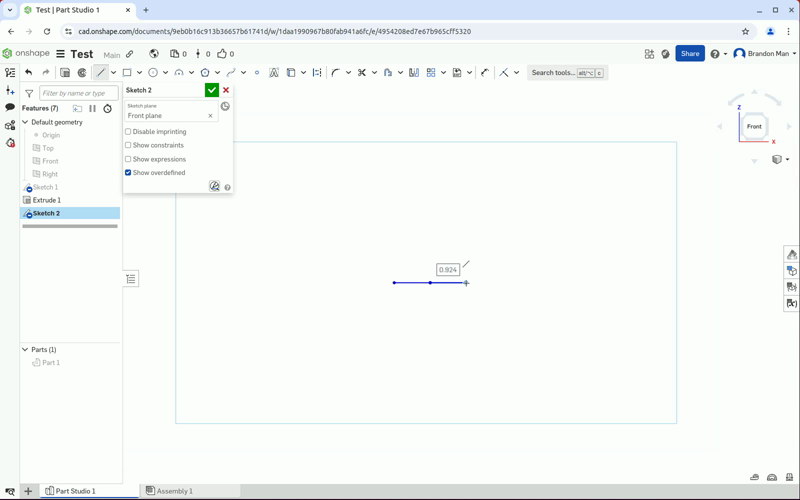
scroll(-6)
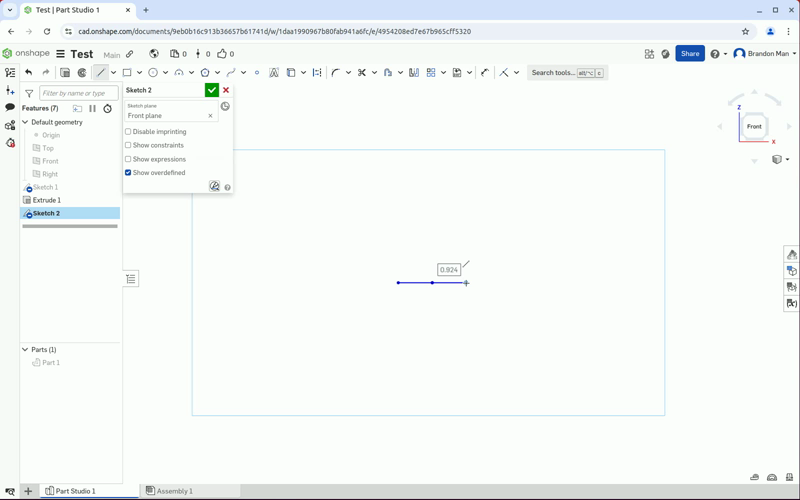
scroll(-6)
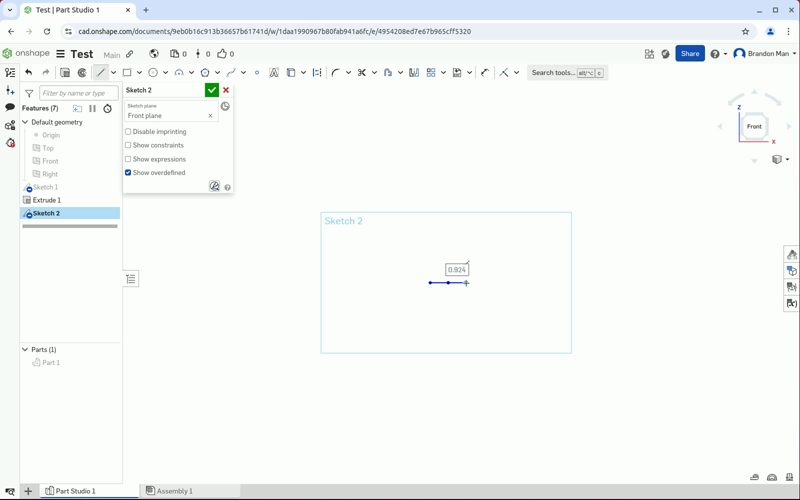
scroll(-6)
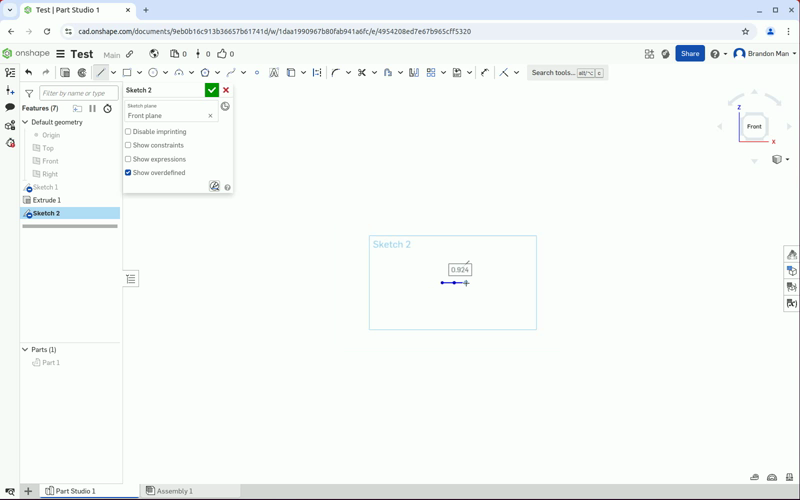
scroll(-6)
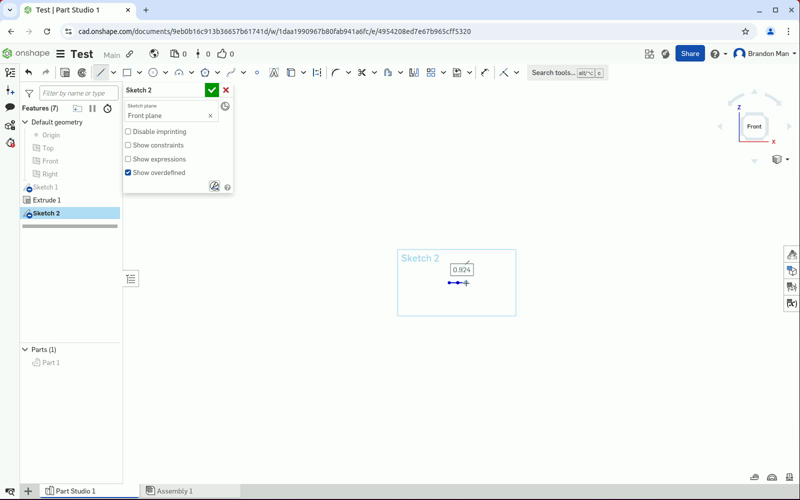
scroll(-6)
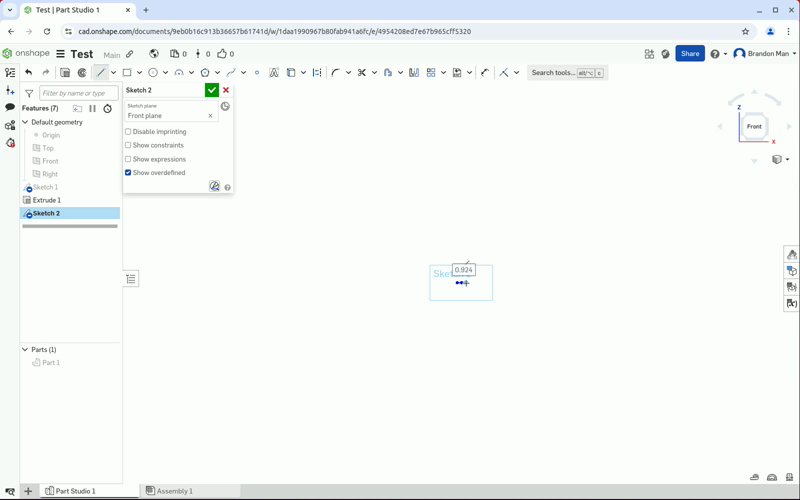
key_up(shift)
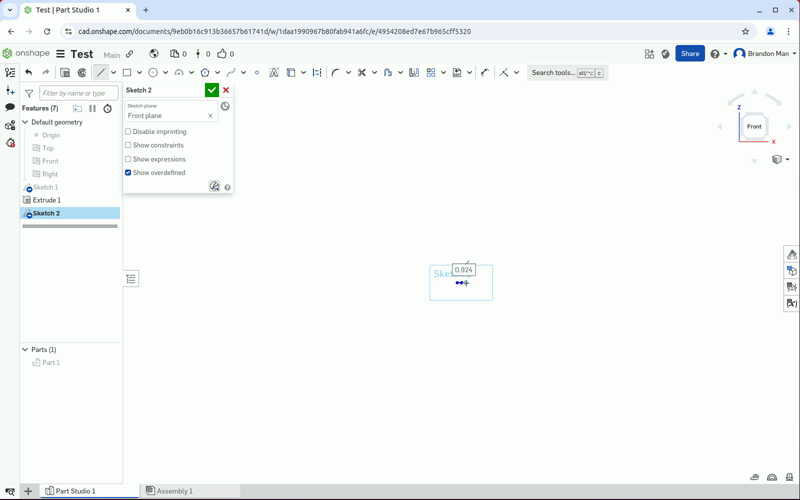
key_down(shift)
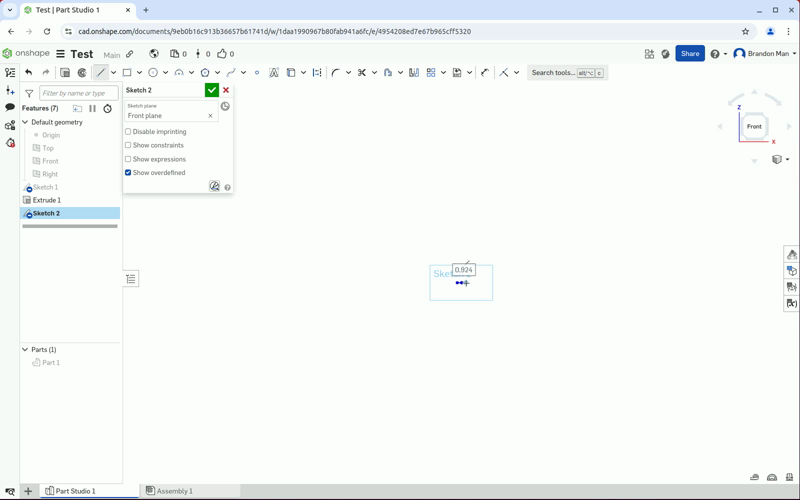
mouse_move(496, 282)
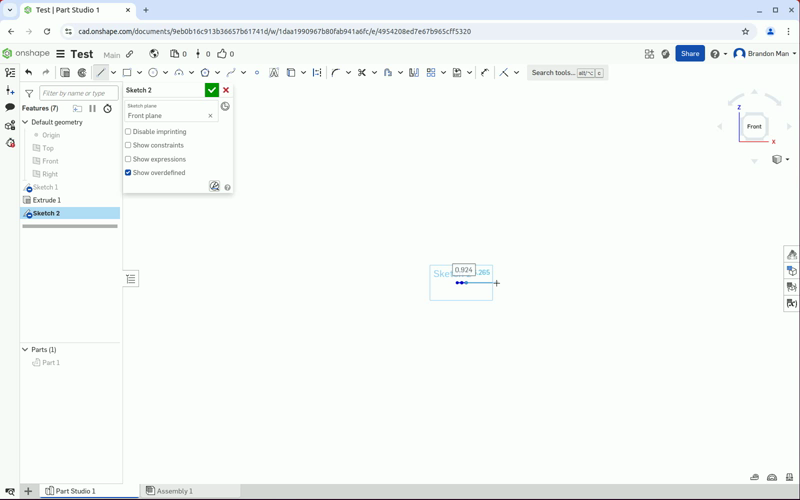
mouse_move(466, 281)
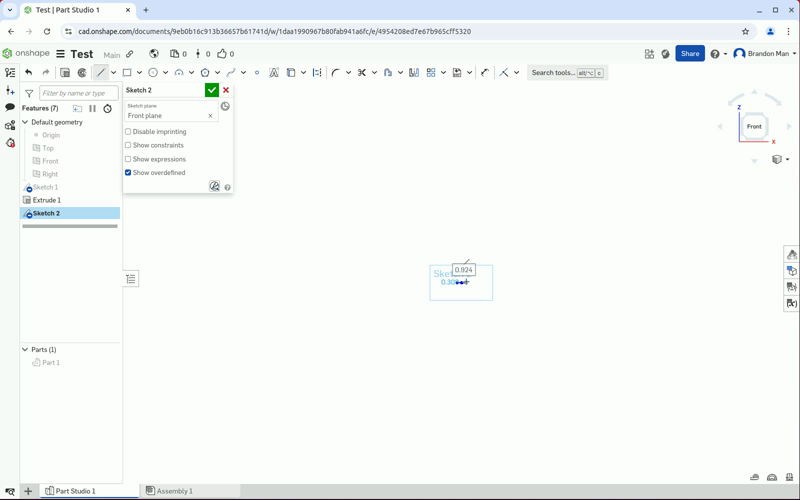
scroll(6)
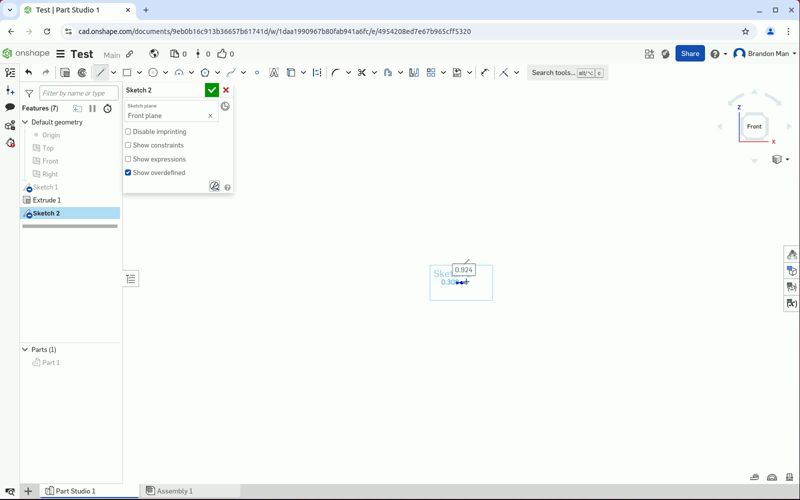
scroll(6)
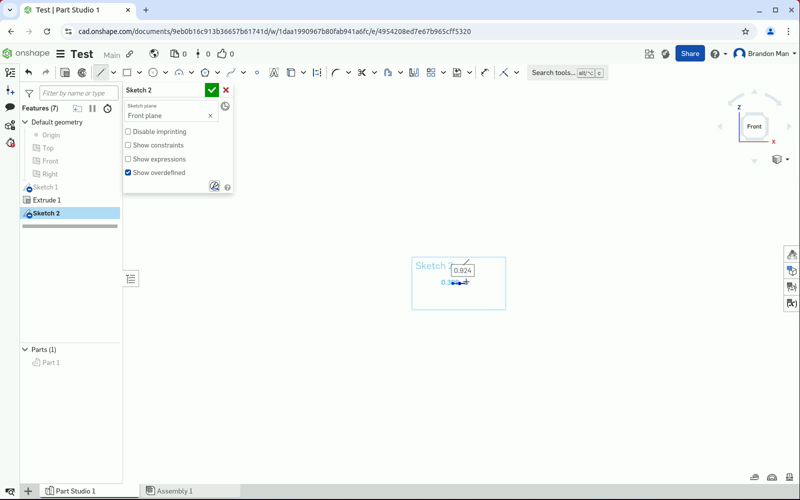
scroll(6)
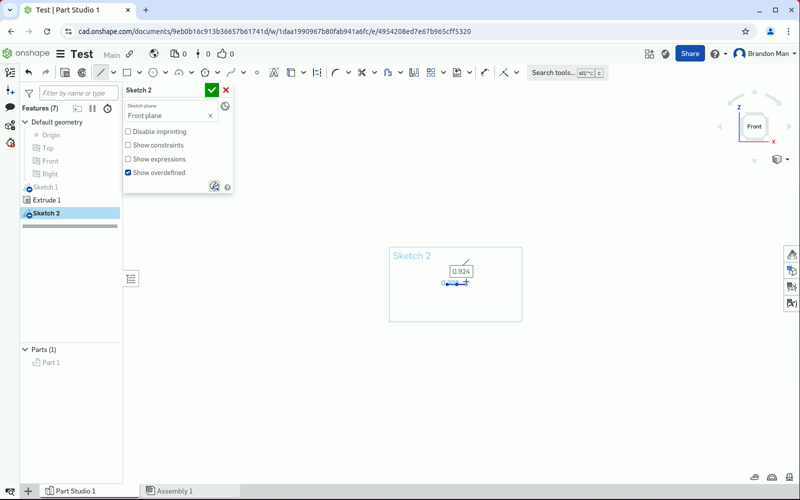
scroll(6)
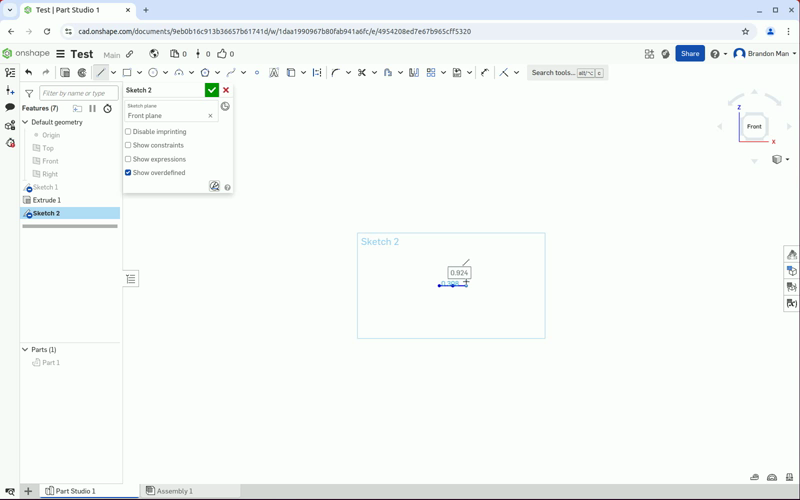
scroll(6)
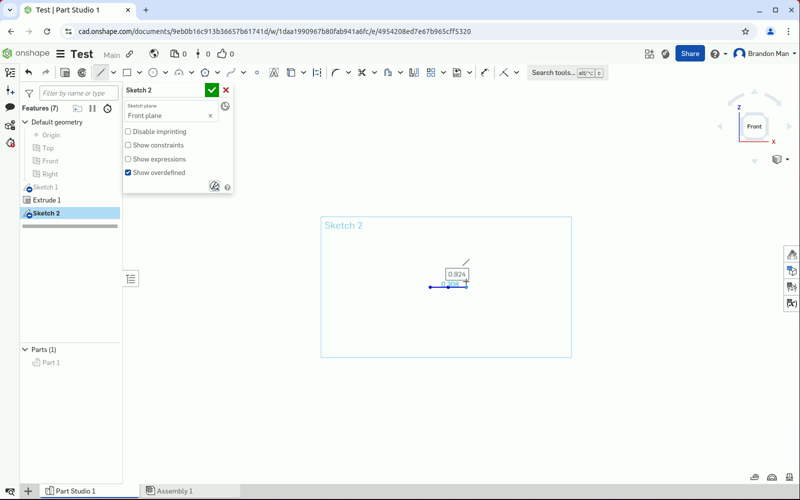
scroll(6)
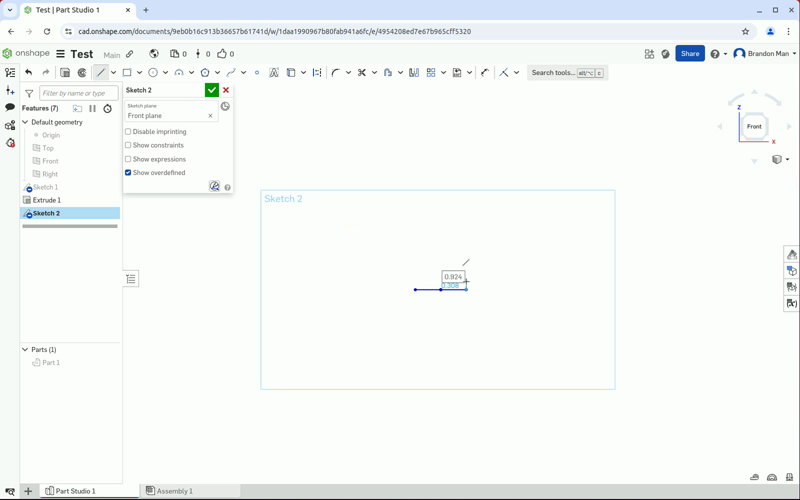
scroll(6)
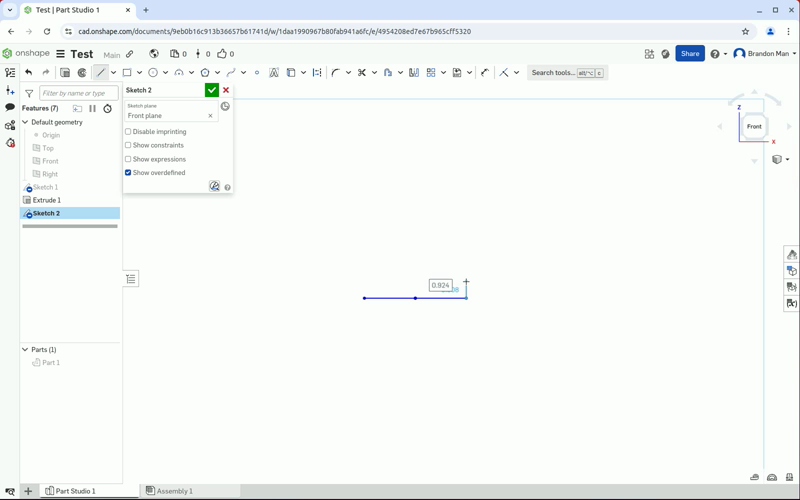
click(466, 281)
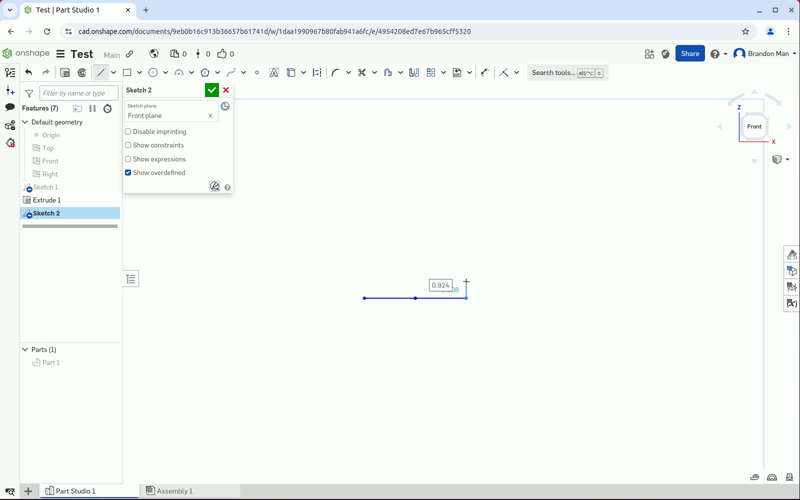
scroll(-6)
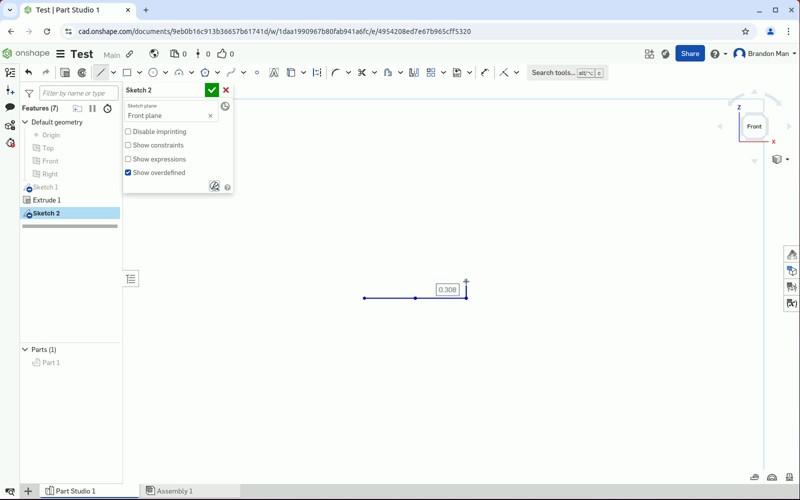
scroll(-6)
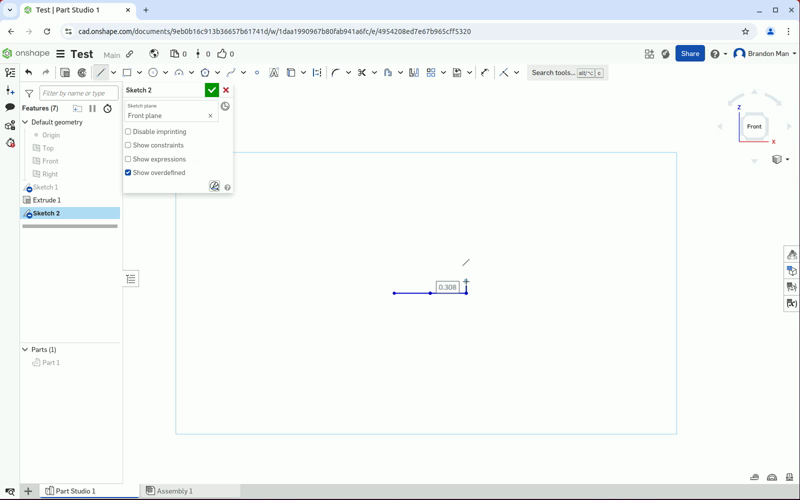
scroll(-6)
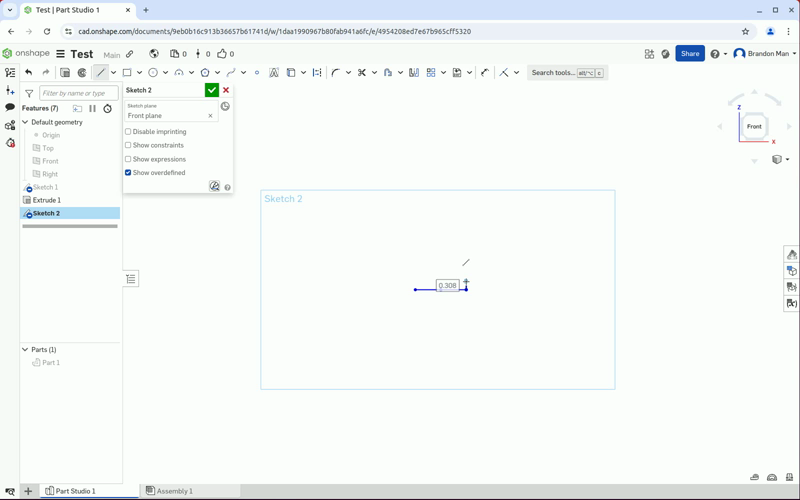
scroll(-6)
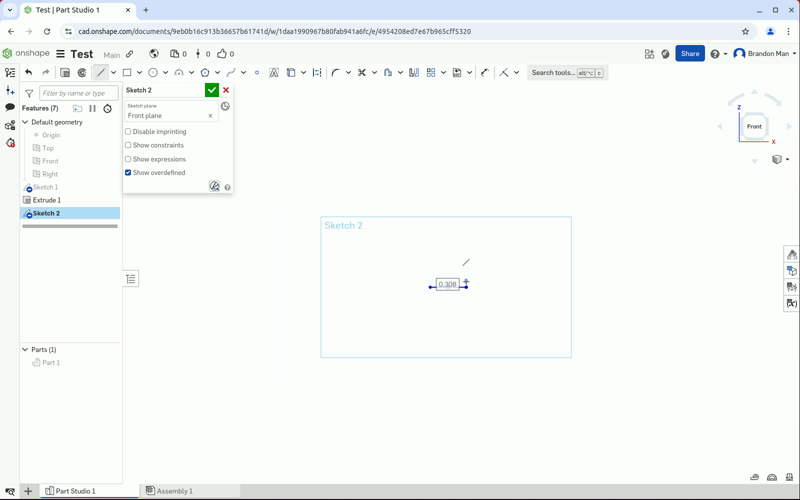
scroll(-6)
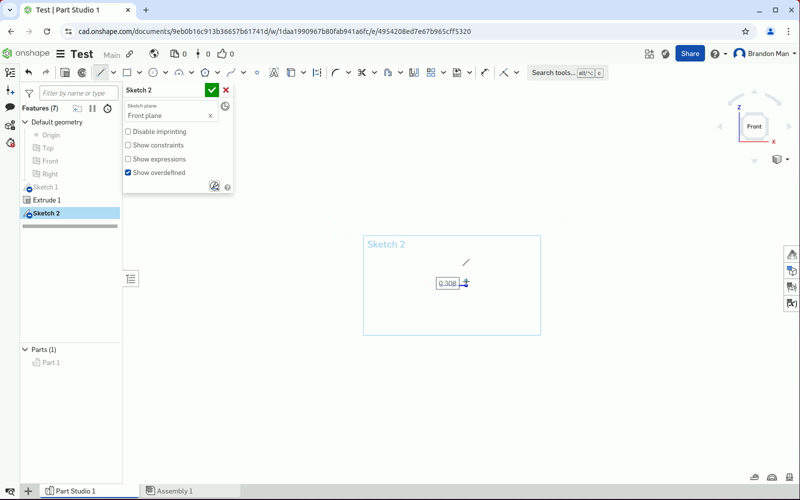
scroll(-6)
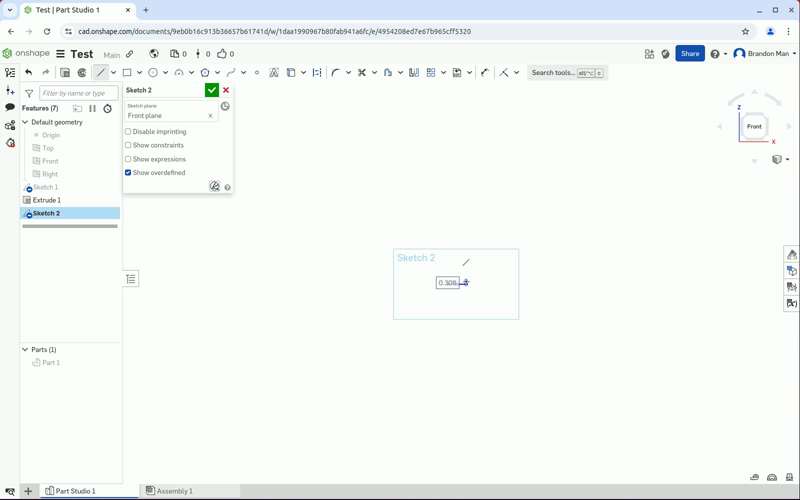
scroll(-6)
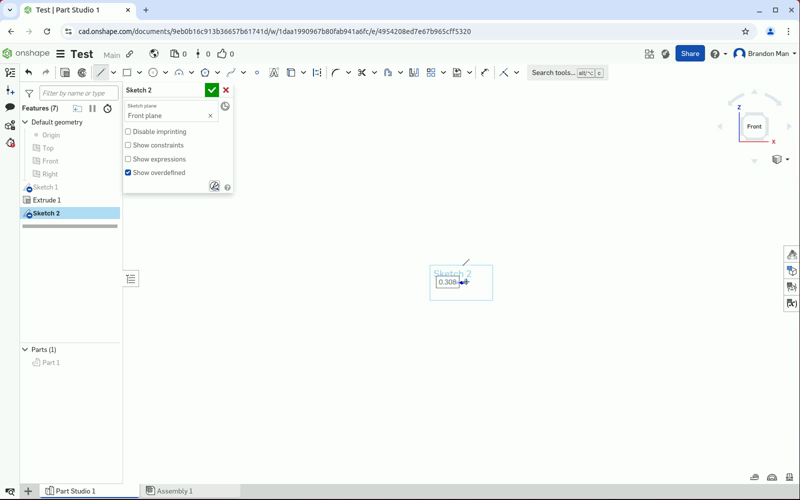
key_up(shift)
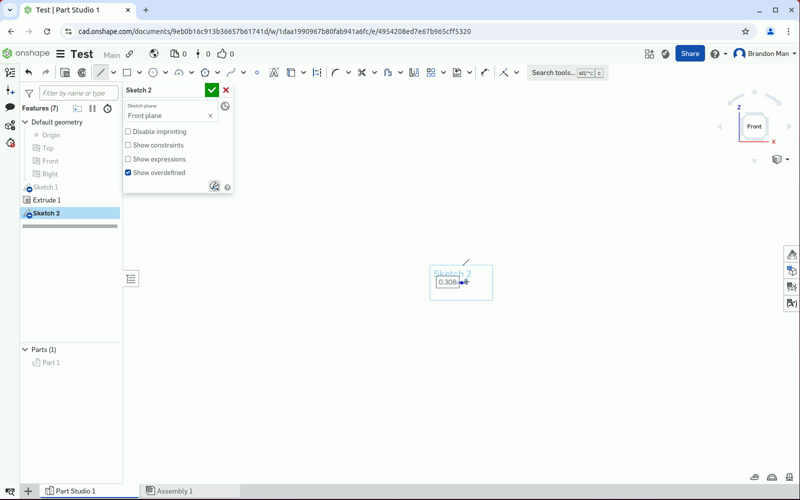
mouse_move(496, 281)
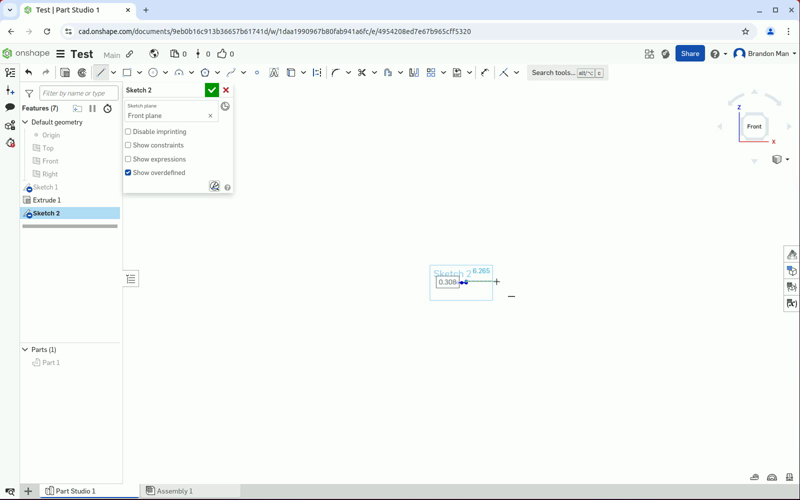
key_down(shift)
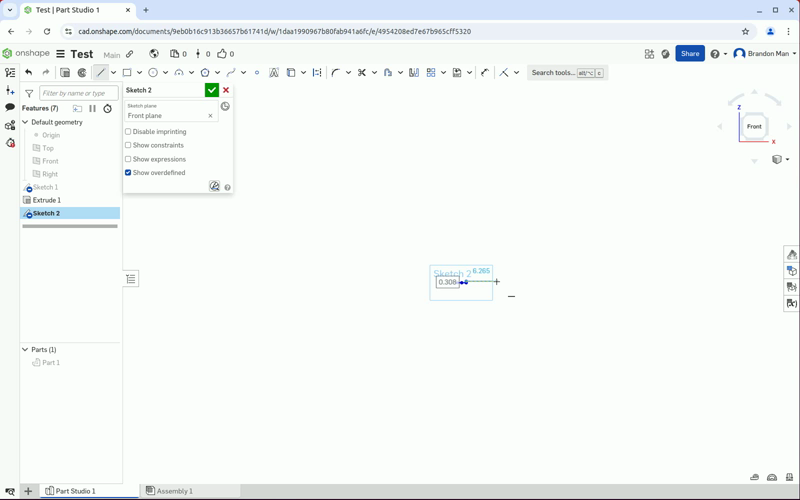
mouse_move(457, 282)
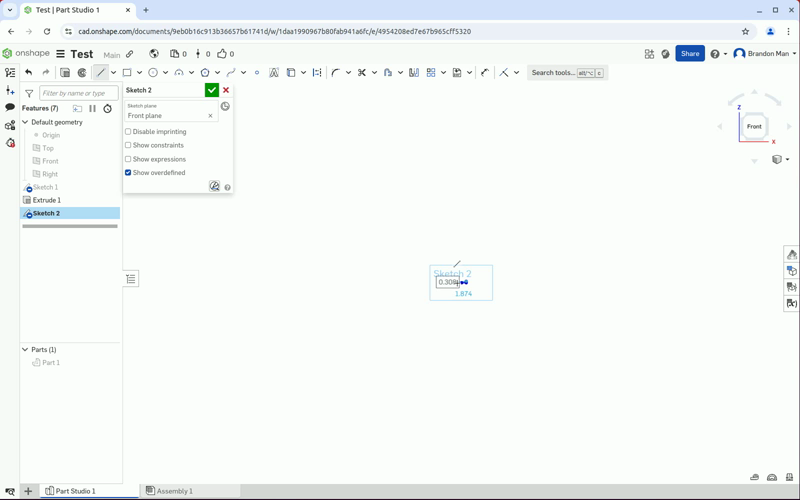
key_up(shift)
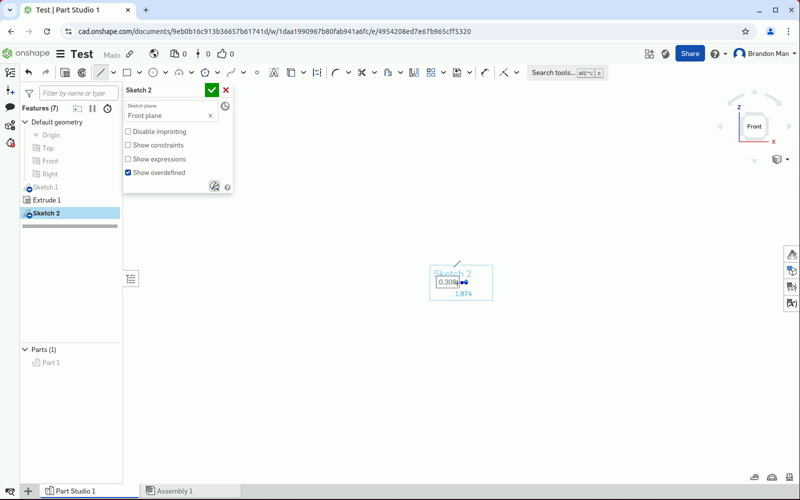
click(457, 282)
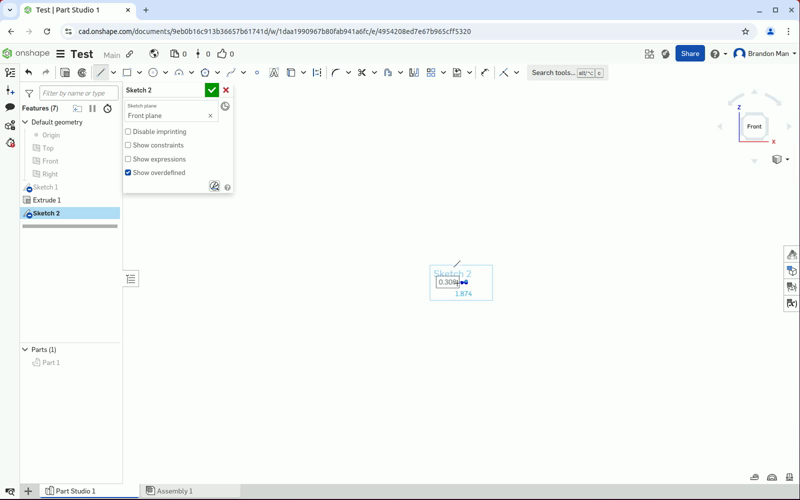
key(esc)
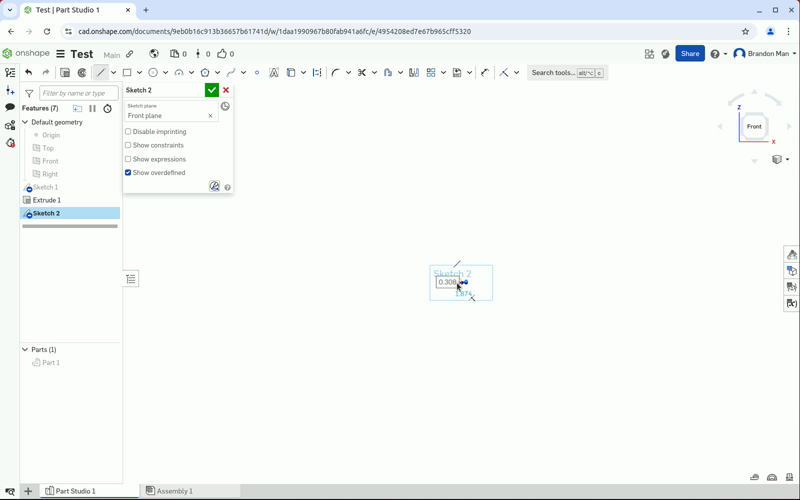
mouse_move(459, 282)
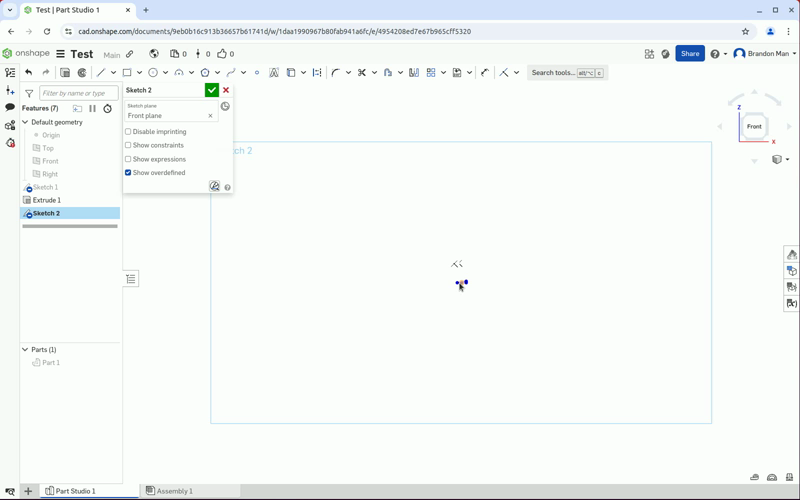
scroll(6)
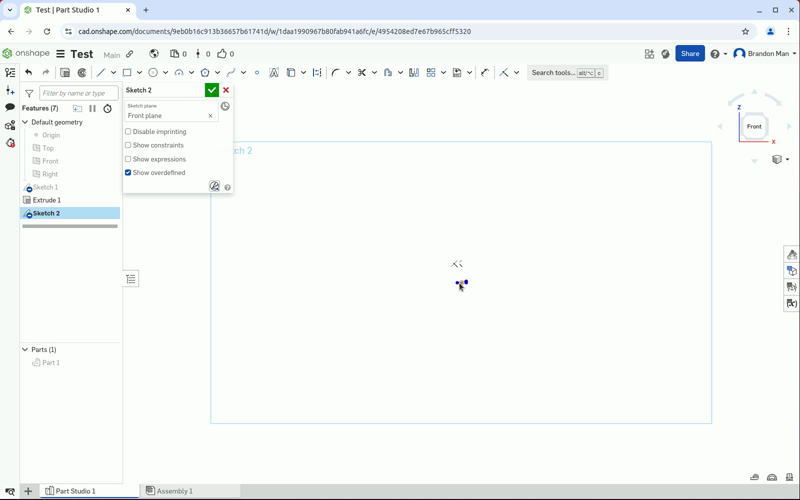
scroll(6)
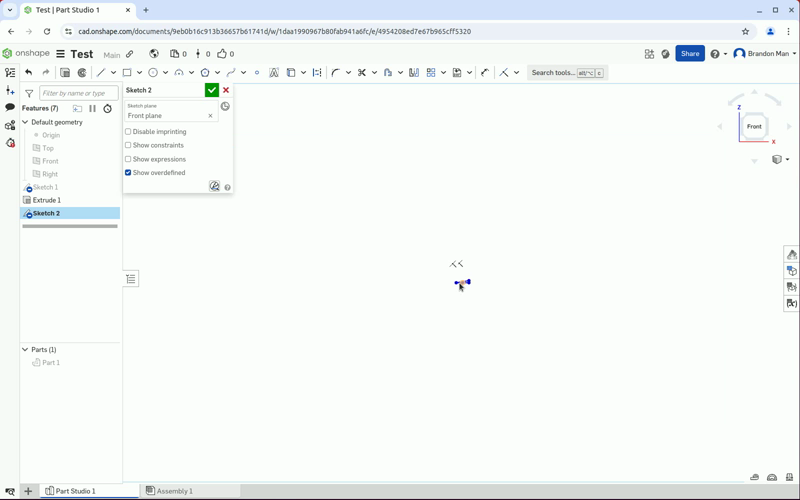
scroll(6)
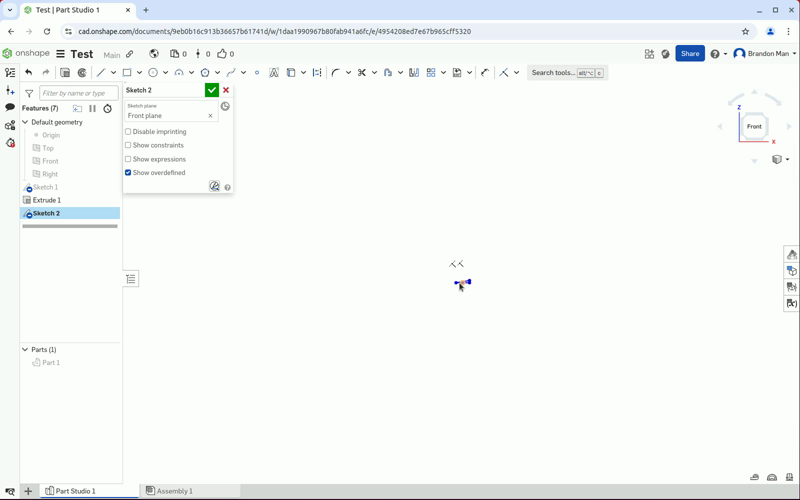
scroll(6)
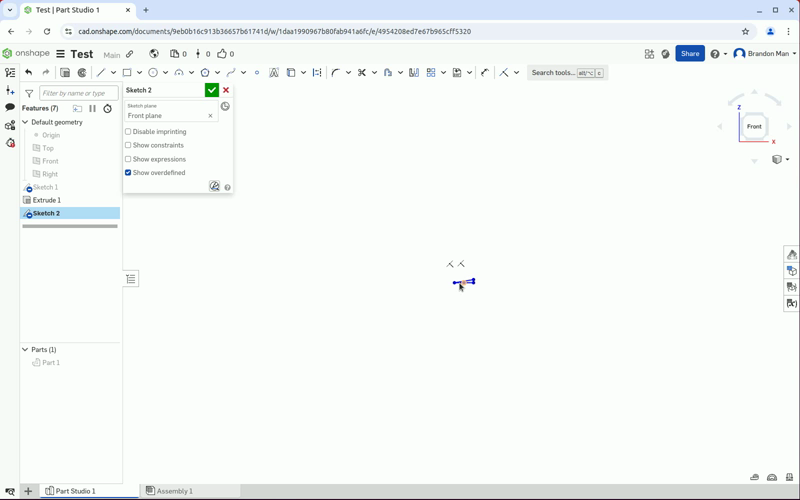
scroll(6)
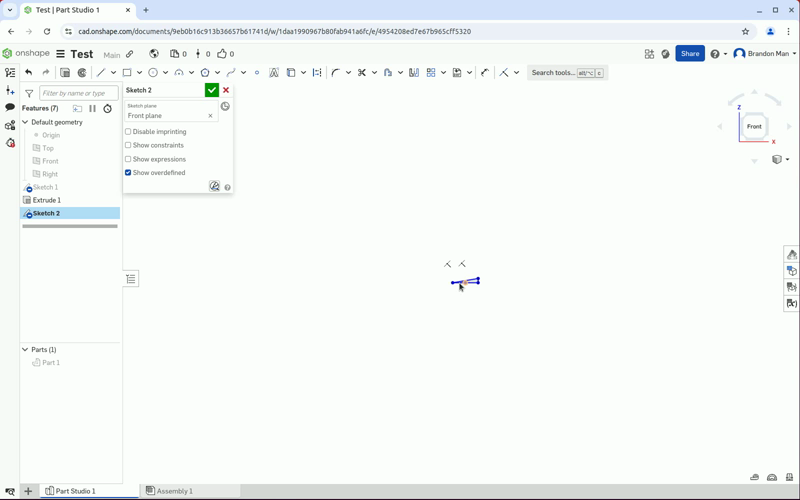
scroll(6)
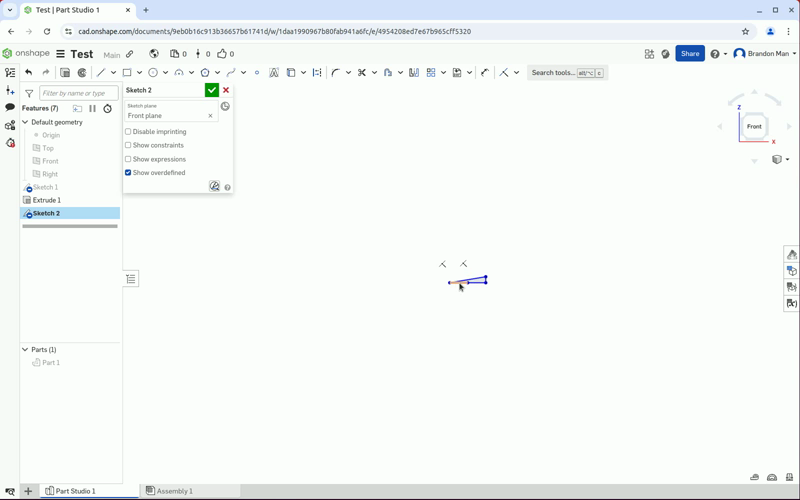
scroll(6)
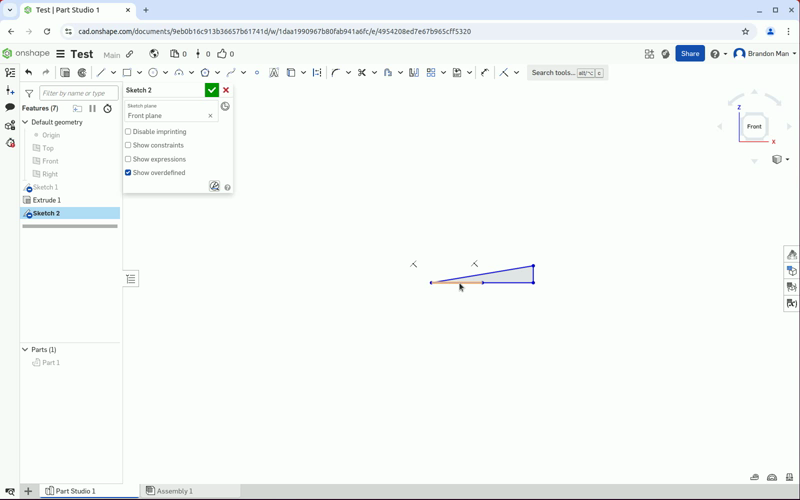
click(459, 282)
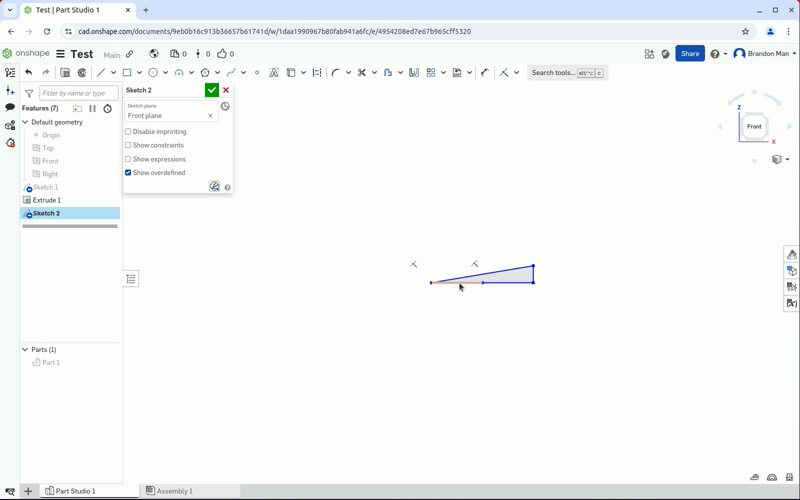
scroll(-6)
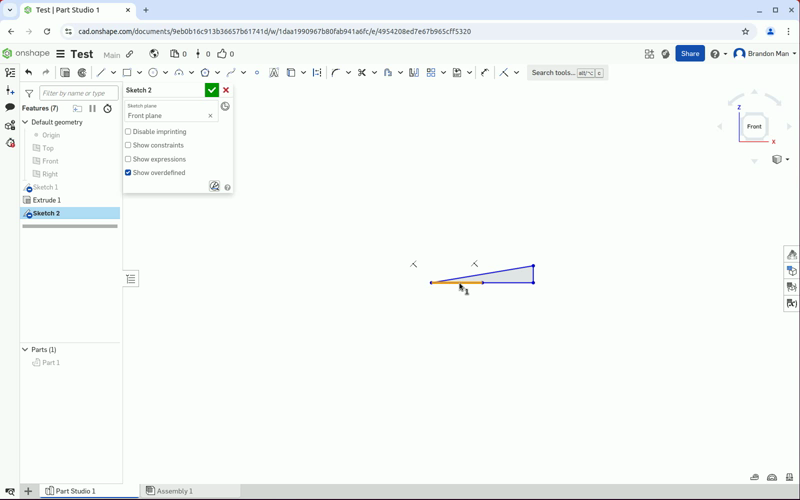
scroll(-6)
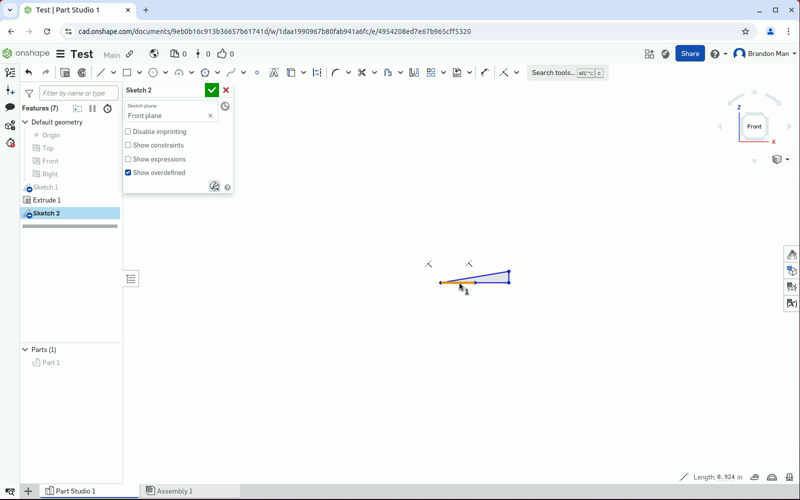
scroll(-6)
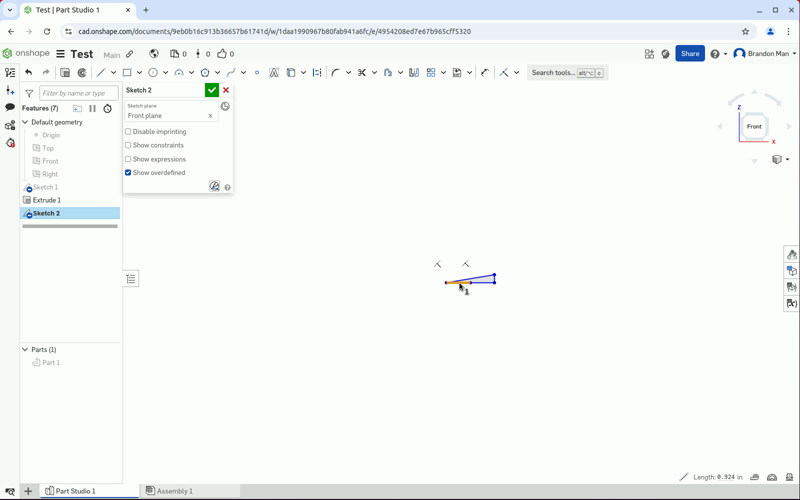
scroll(-6)
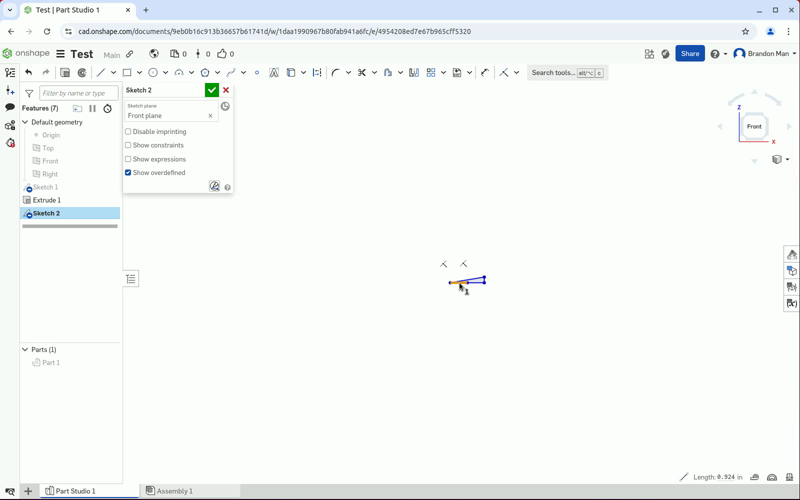
scroll(-6)
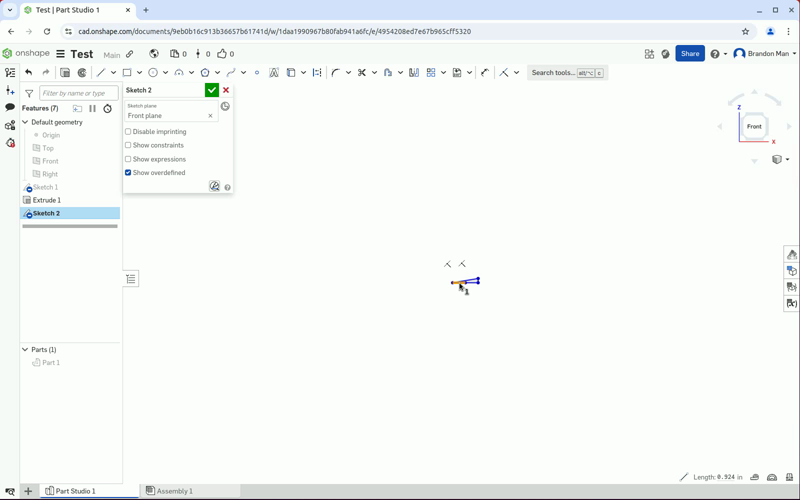
scroll(-6)
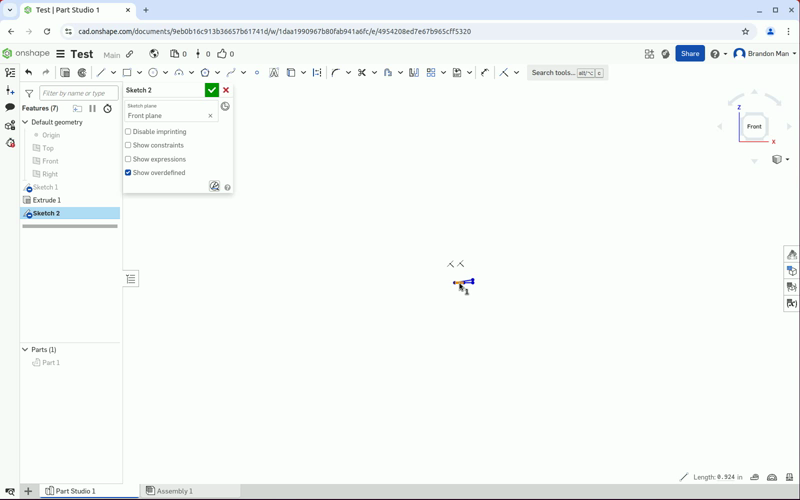
scroll(-6)
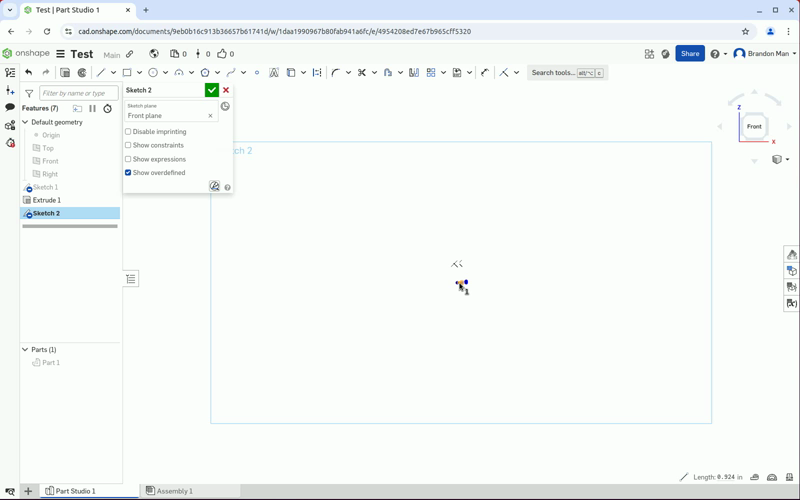
mouse_move(73, 352)
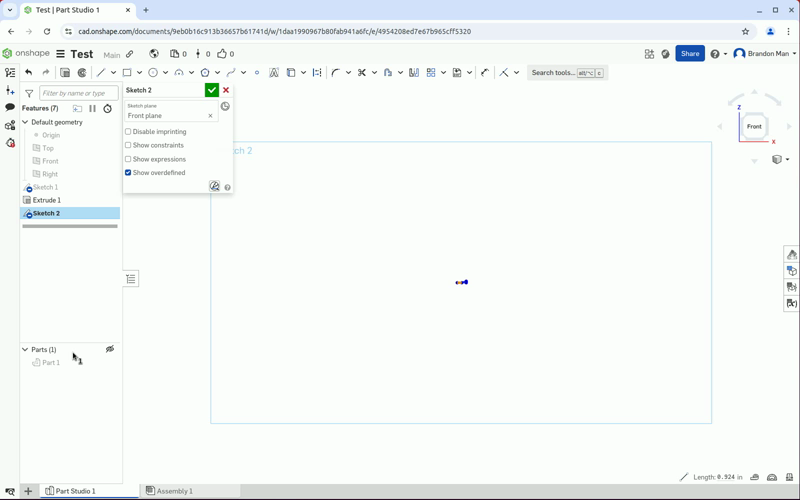
key(shift+y)
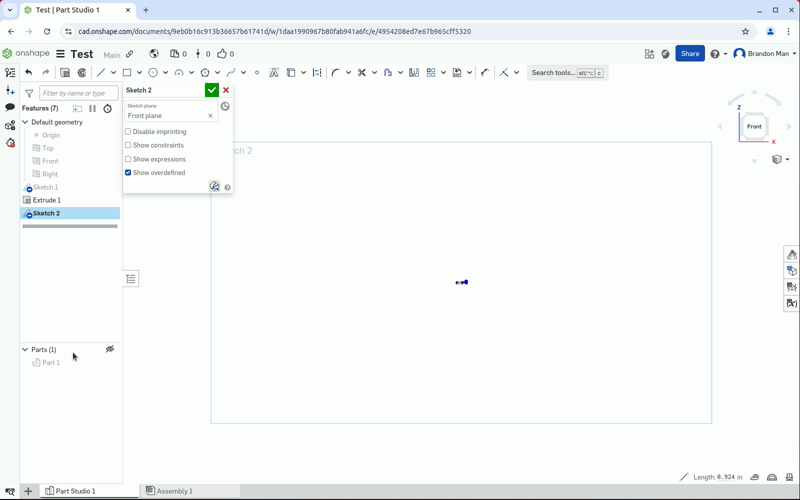
key(shift+e)
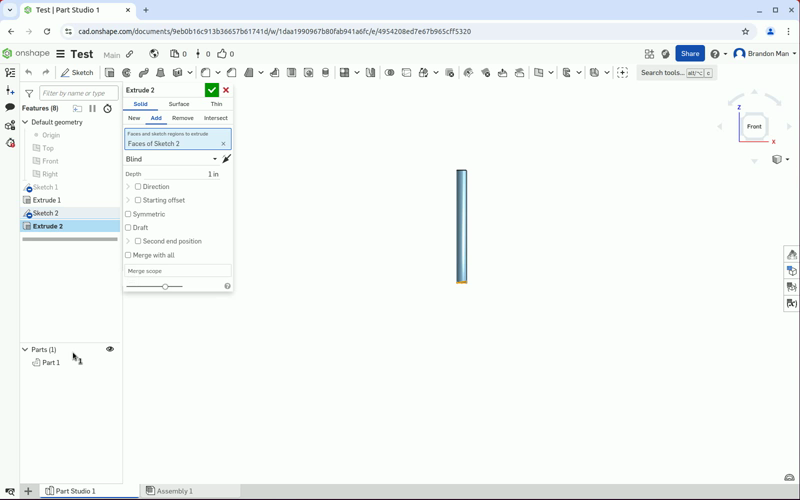
mouse_move(143, 106)
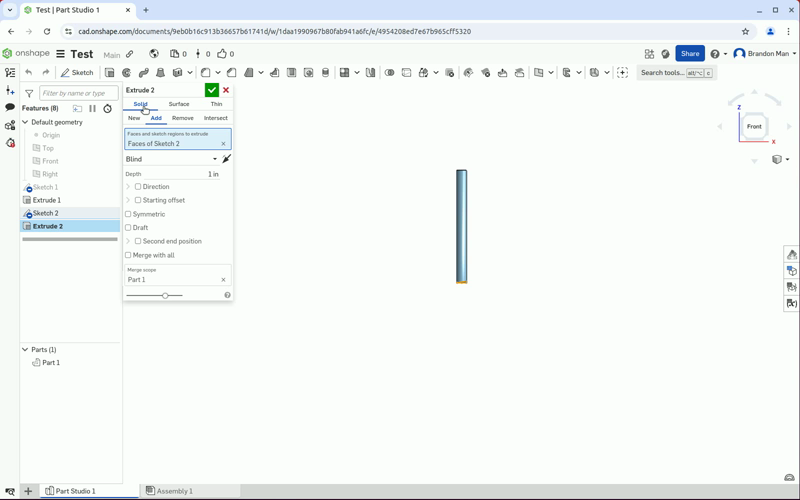
click(143, 106)
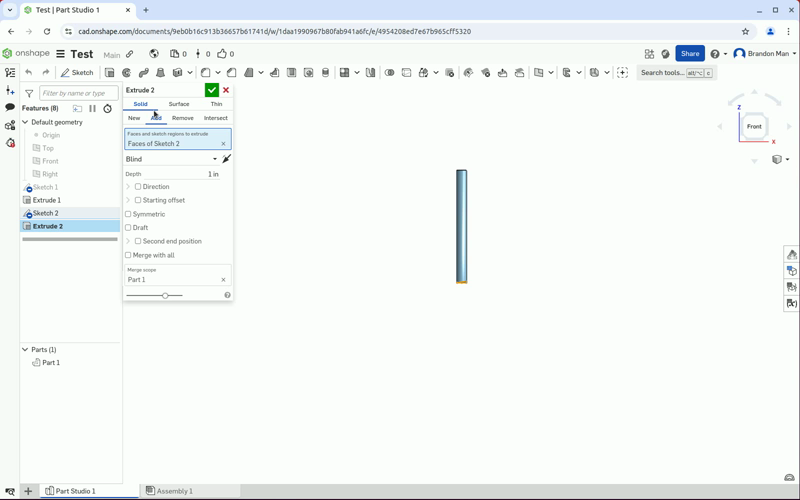
mouse_move(186, 120)
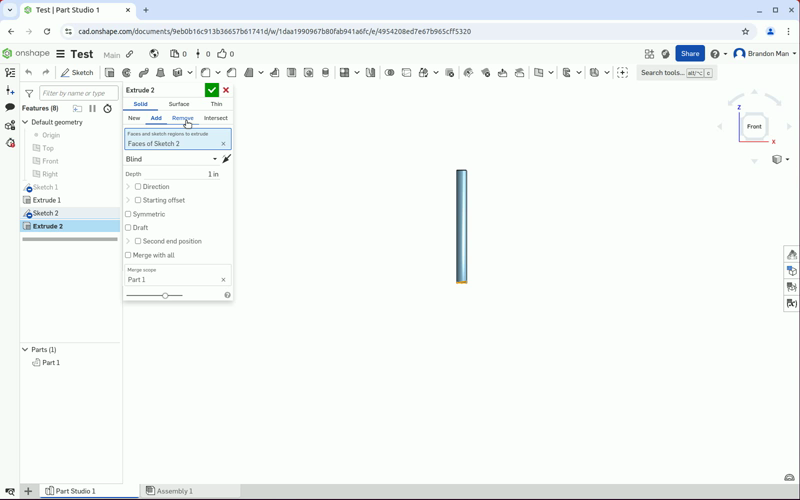
click(186, 120)
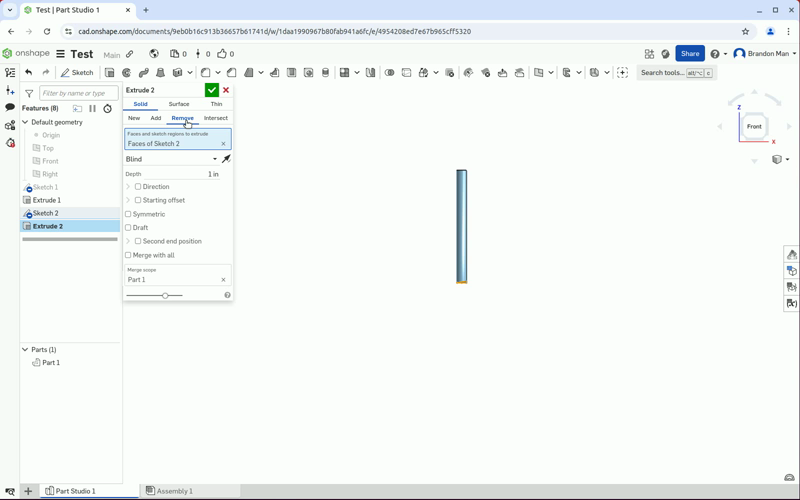
key(tab, 4)
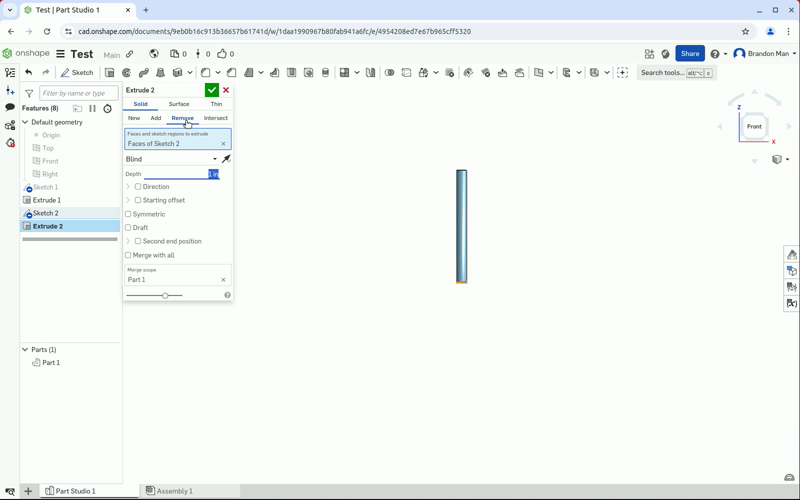
text(1.926)
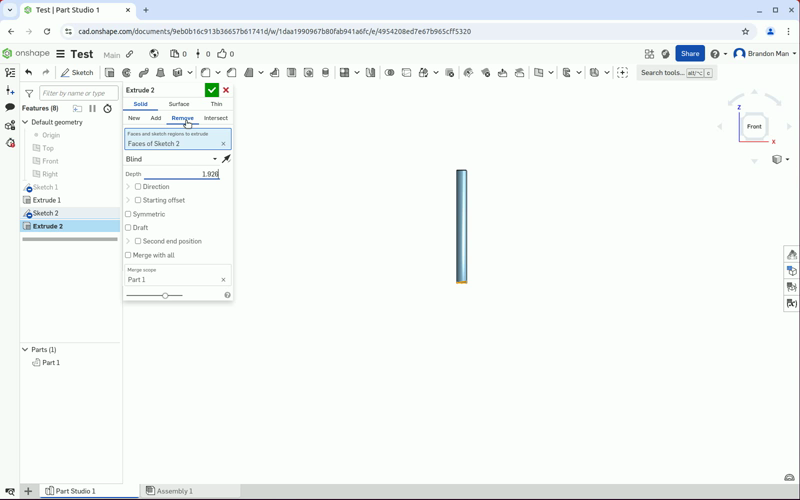
key(tab, 3)
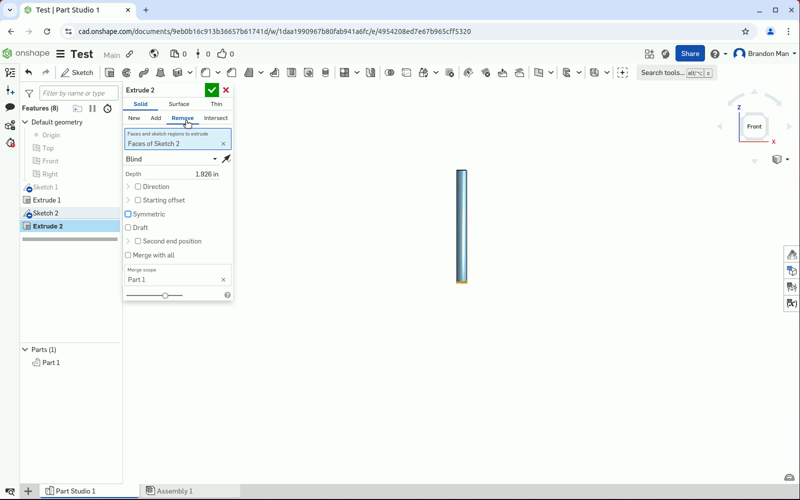
key(space)
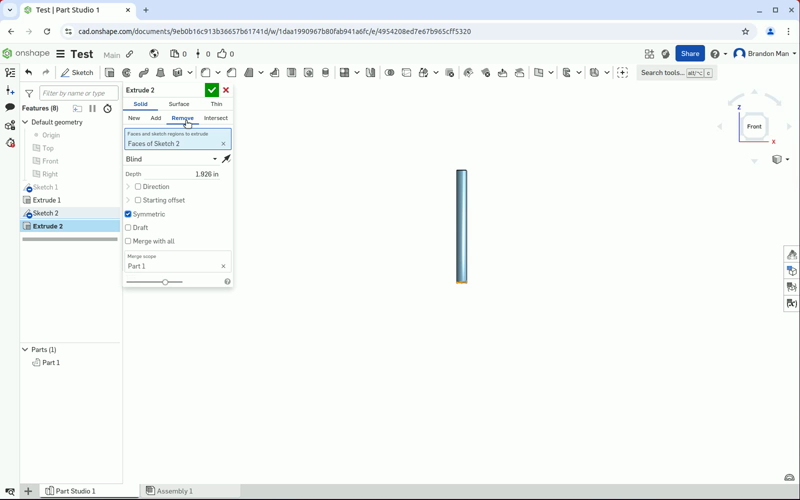
key(tab, 2)
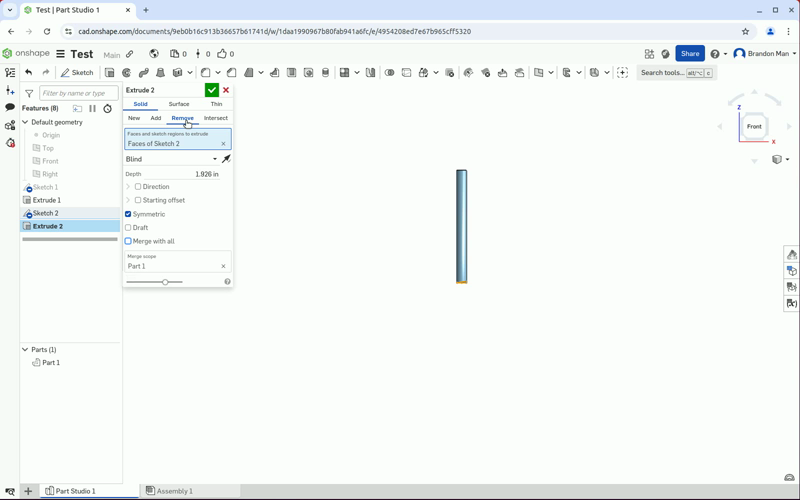
key(space)
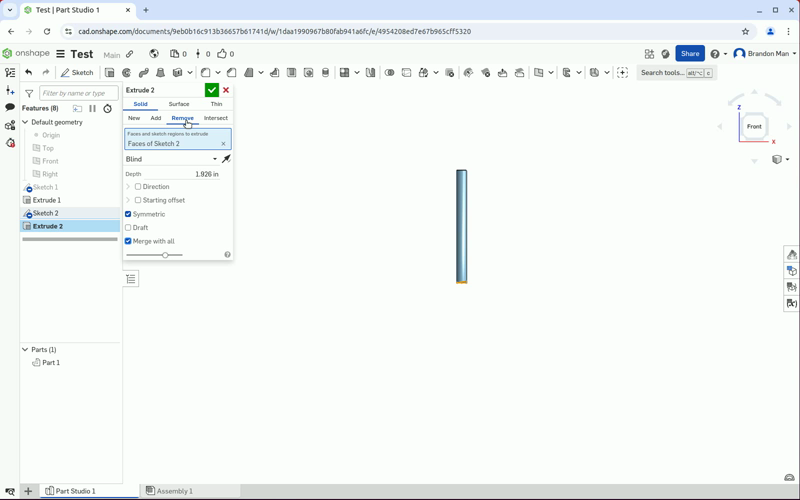
key(enter)
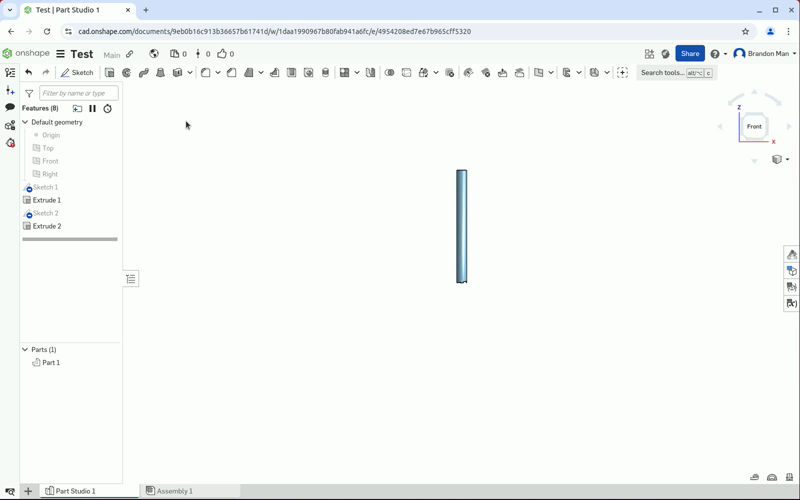
key(shift+h)
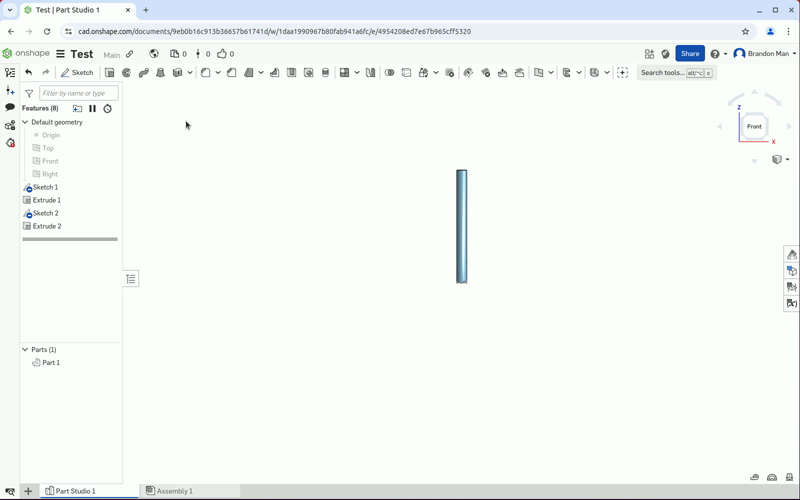
key(shift+h)
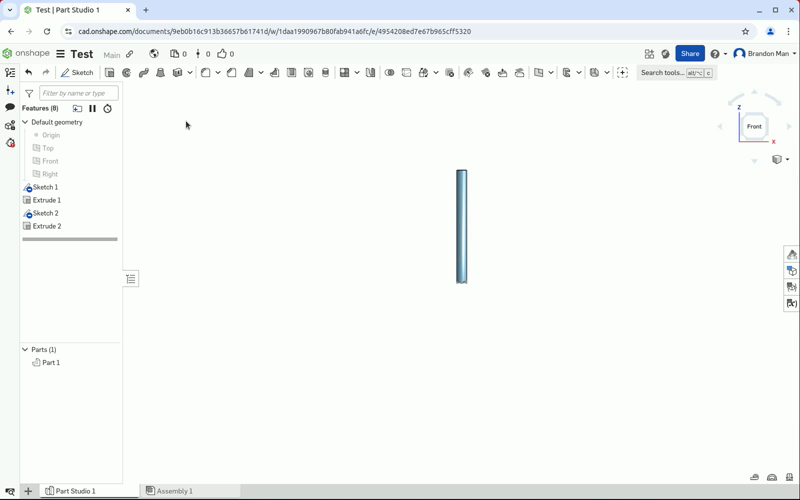
key(shift+7)
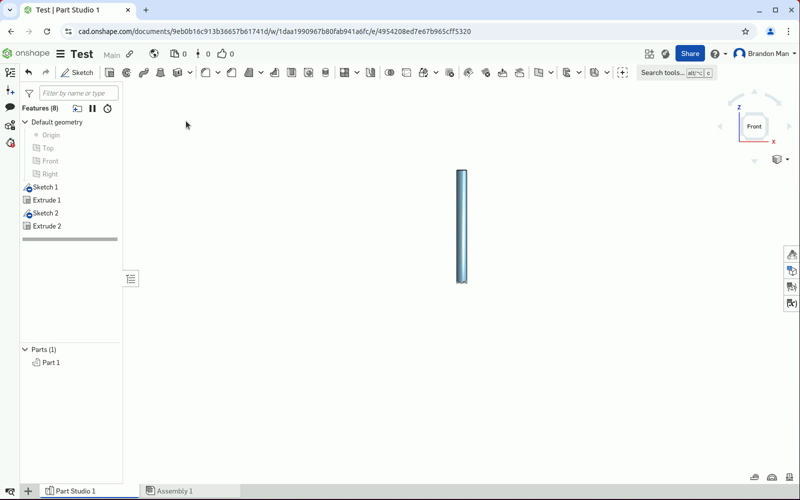
key(left, 2)
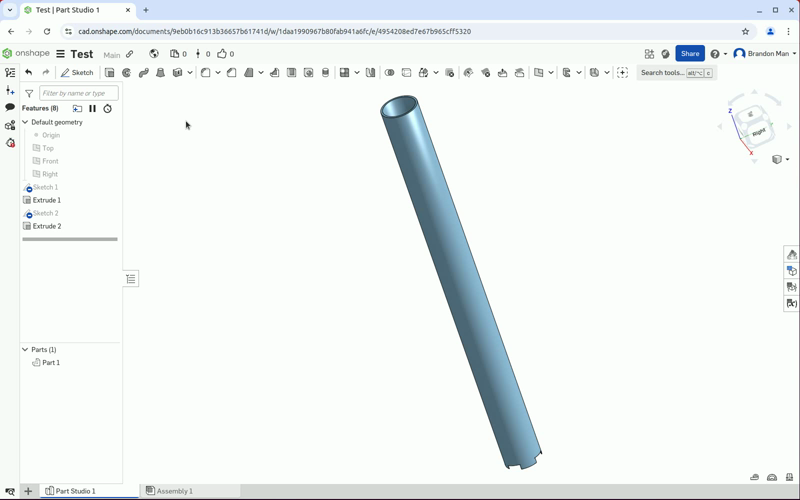
key(down, 2)
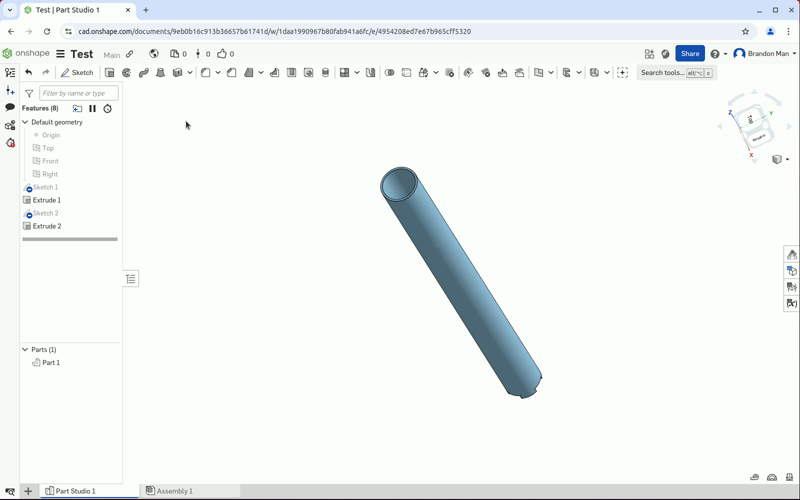
key(up, 2)
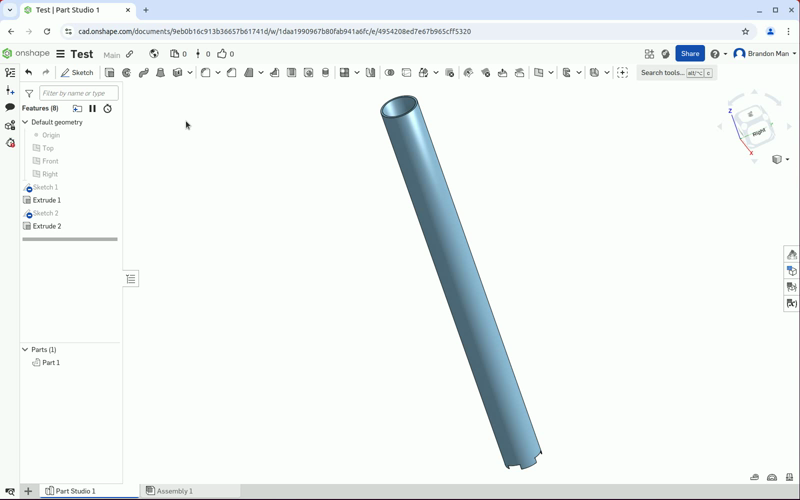
key(right, 2)
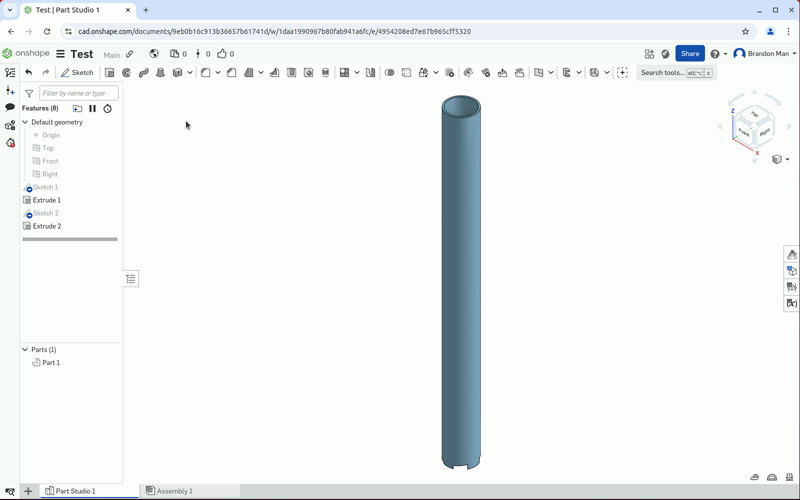
mouse_move(73, 189)
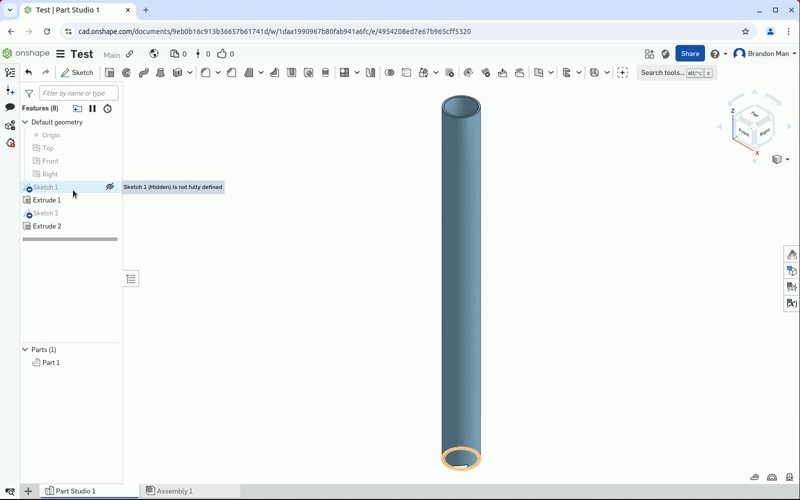
click(73, 189)